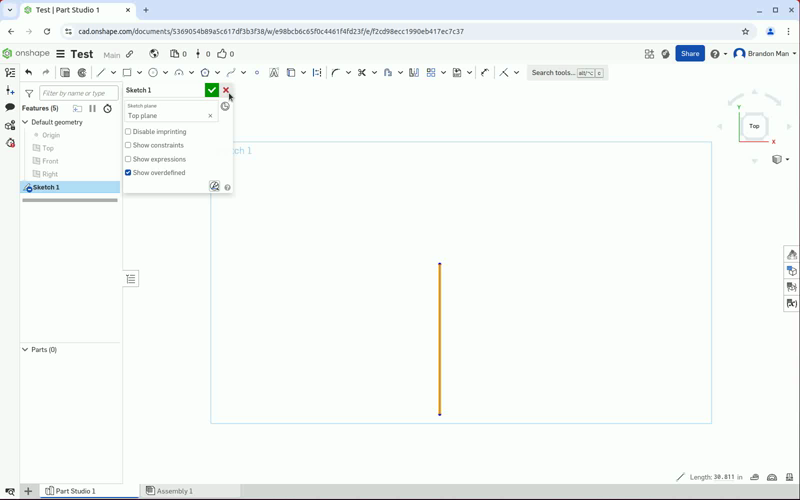
key(shift+h)
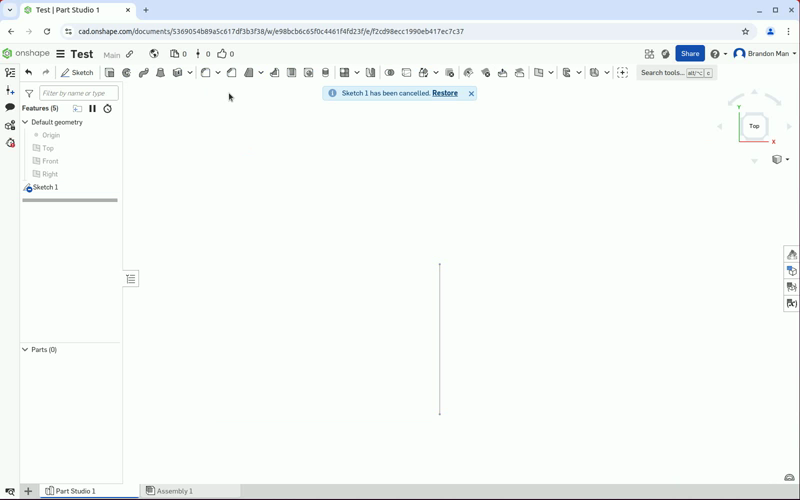
key(shift+s)
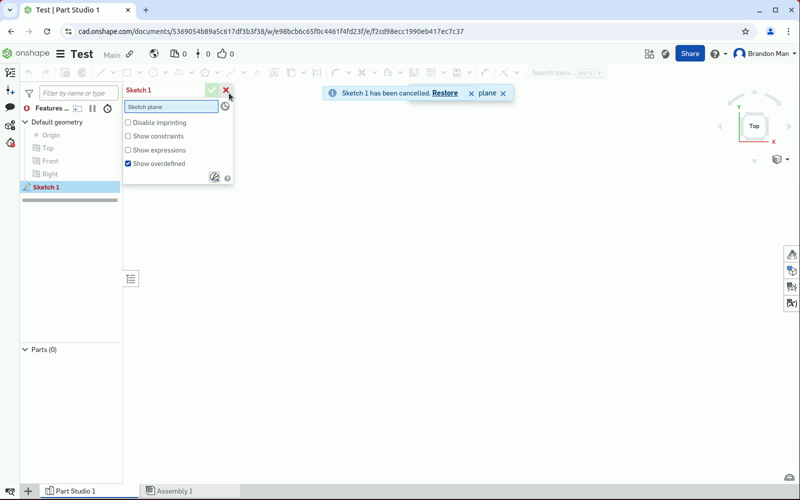
mouse_move(73, 150)
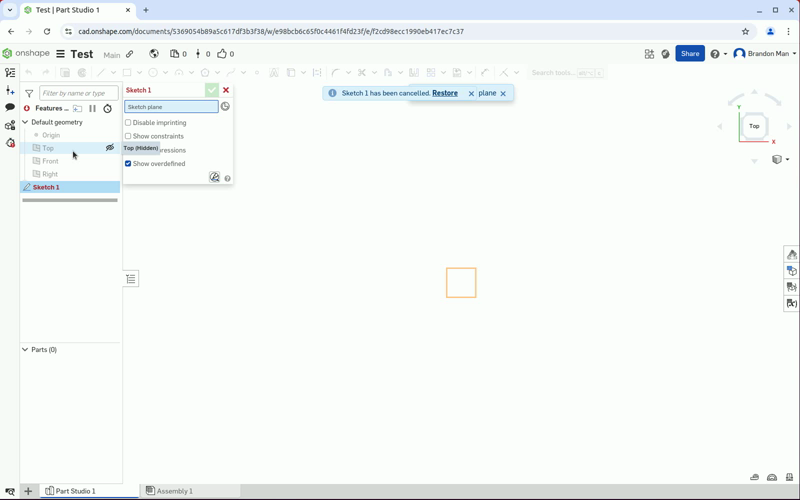
click(73, 150)
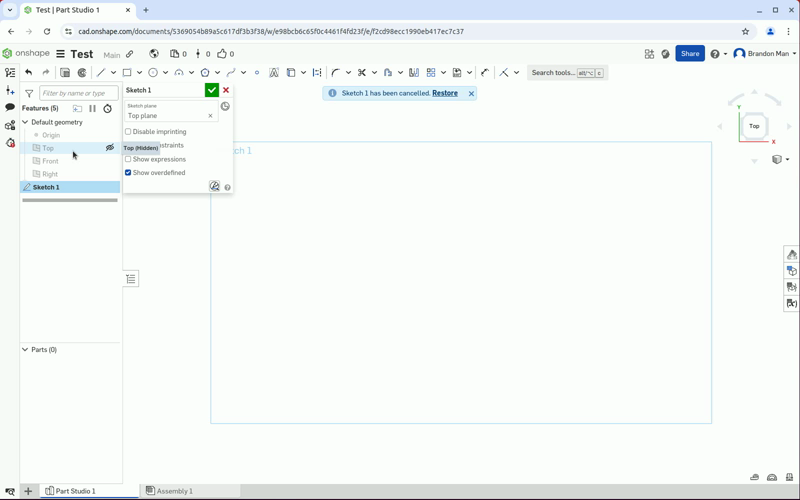
mouse_move(73, 352)
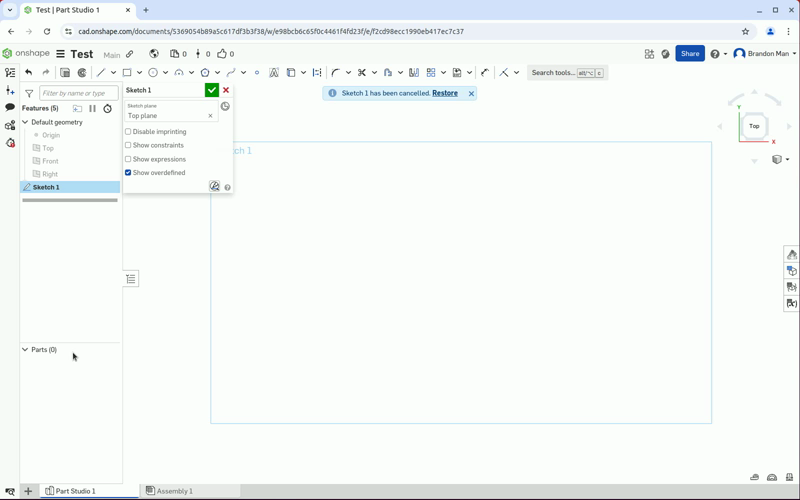
key(y)
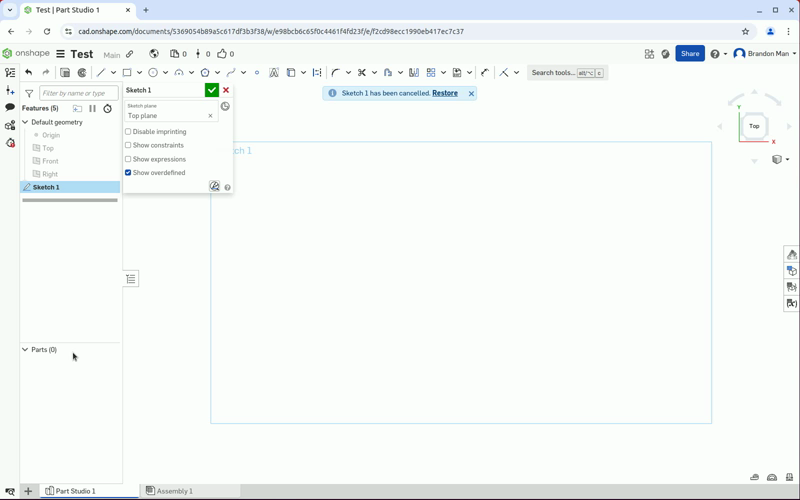
key(l)
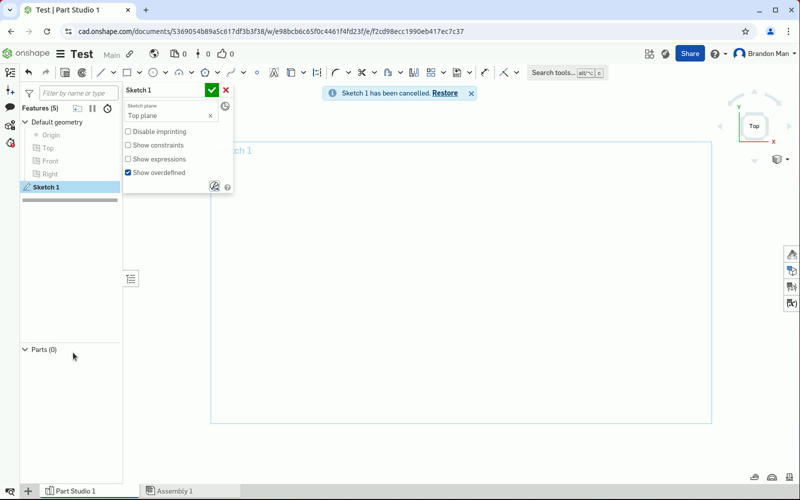
key_down(shift)
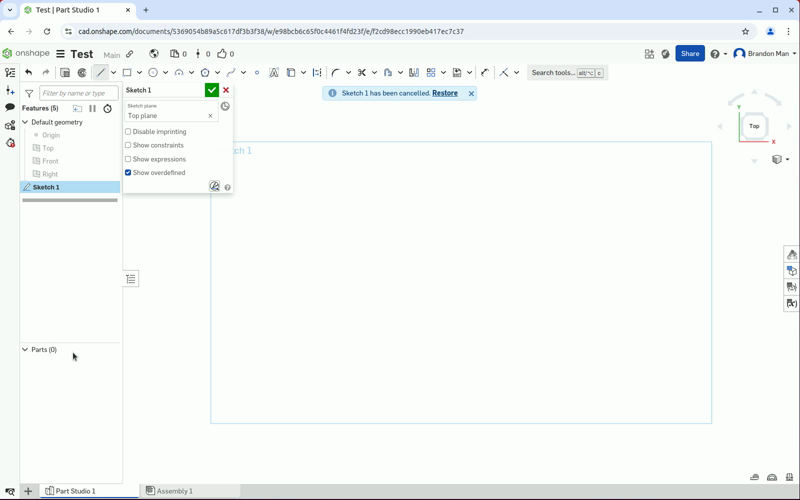
mouse_move(368, 340)
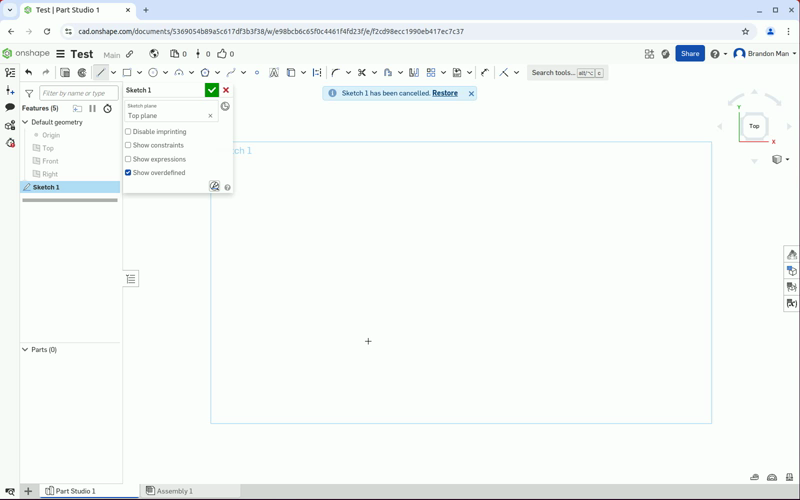
click(368, 340)
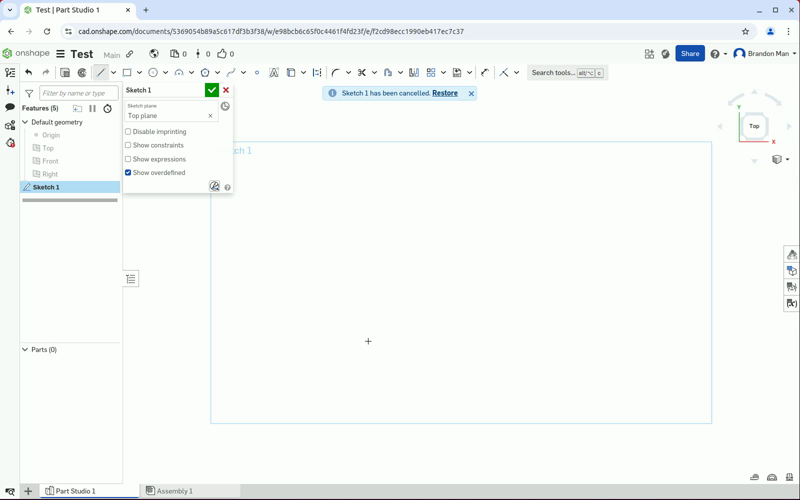
key_up(shift)
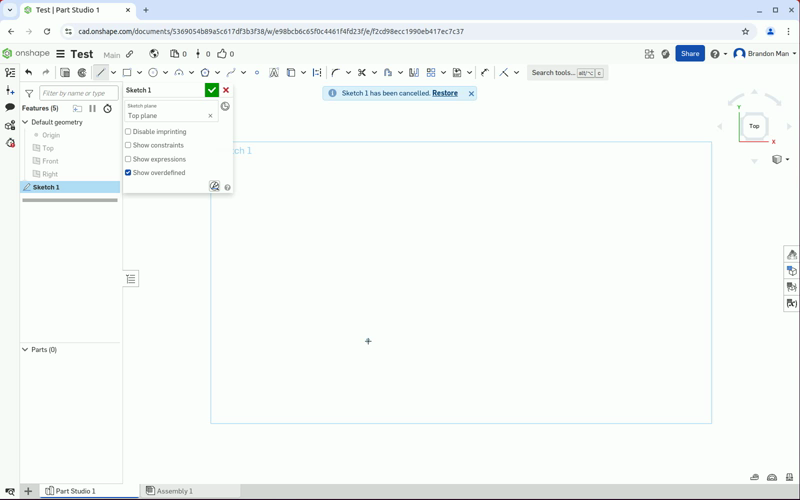
key_down(shift)
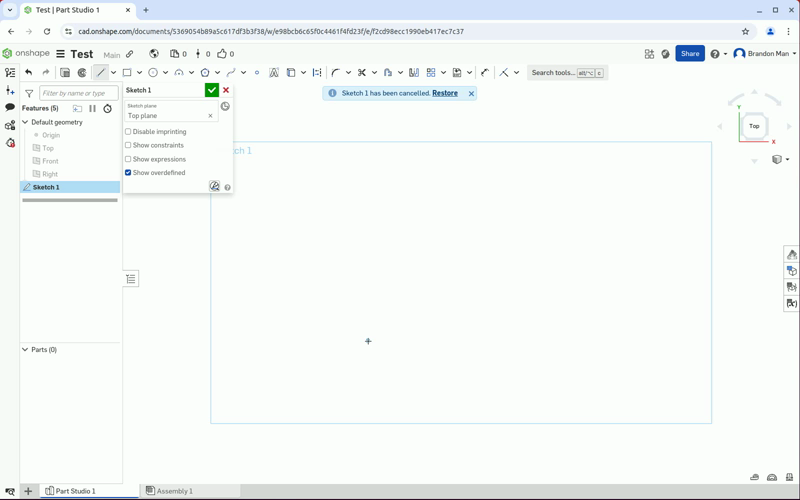
mouse_move(552, 340)
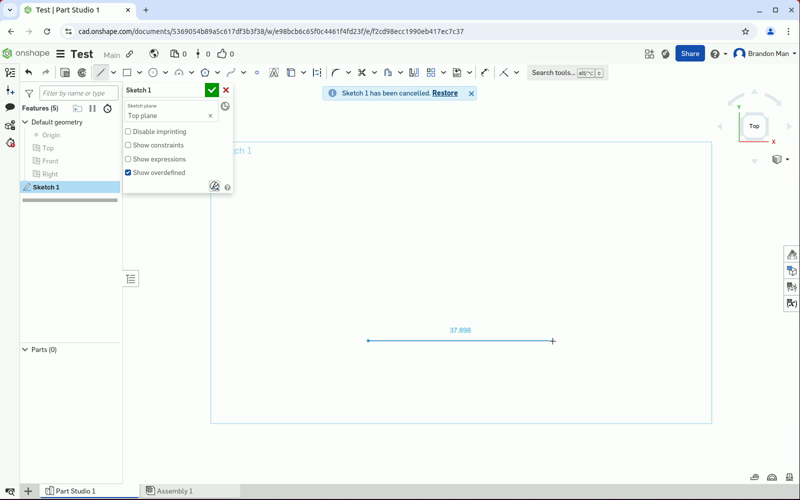
click(552, 340)
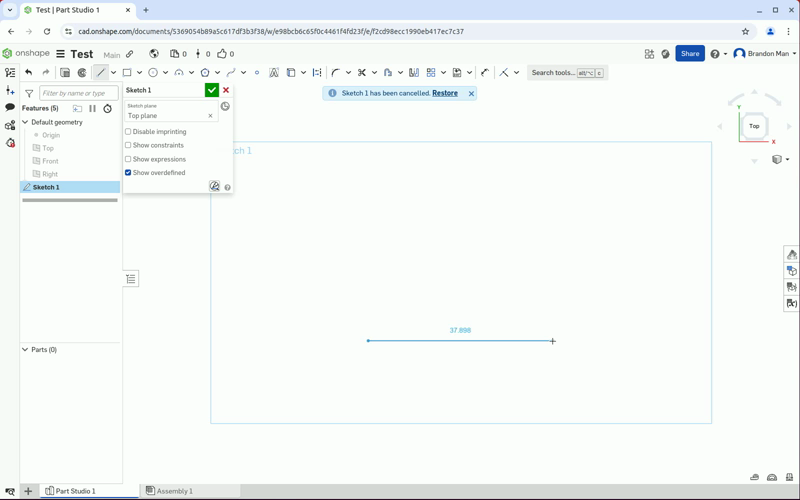
key_up(shift)
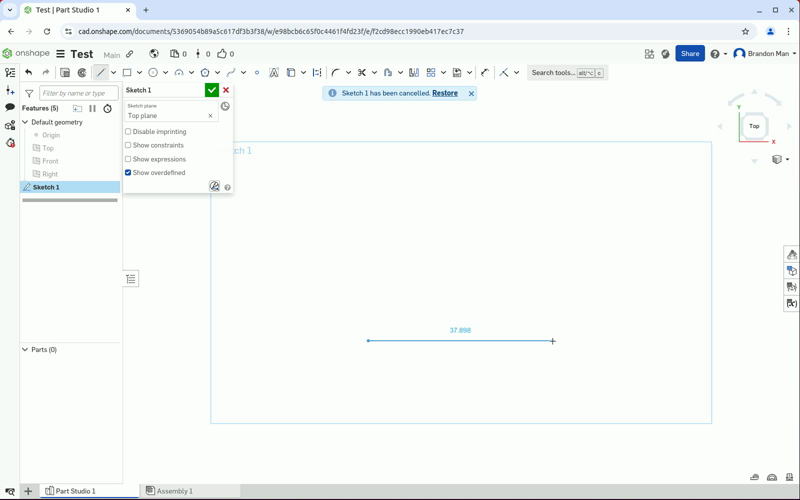
key_down(shift)
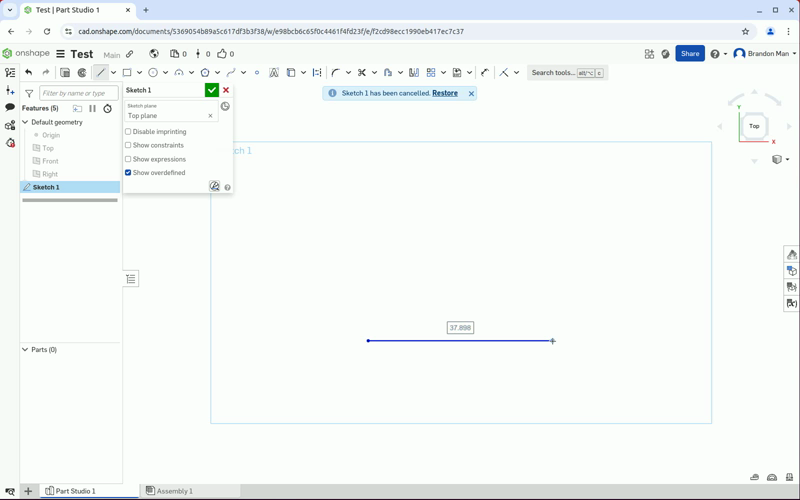
mouse_move(552, 225)
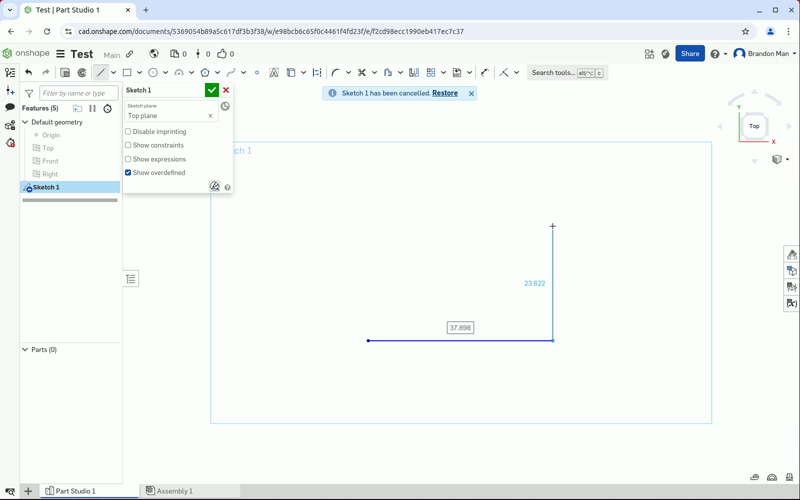
click(552, 225)
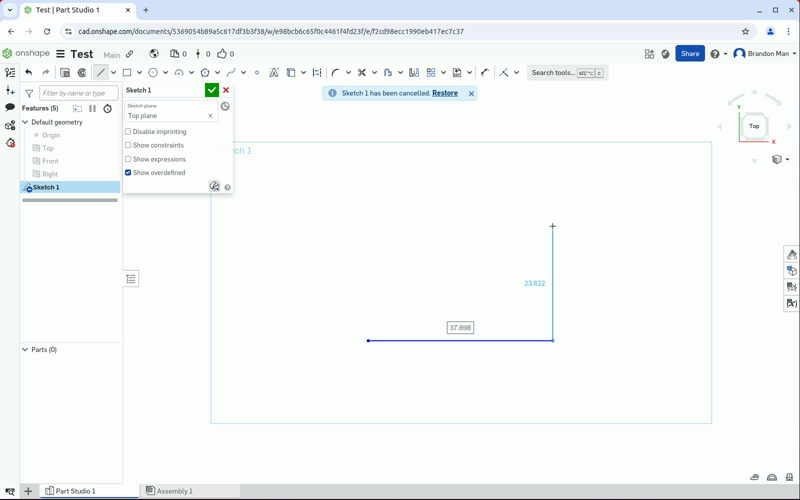
key_up(shift)
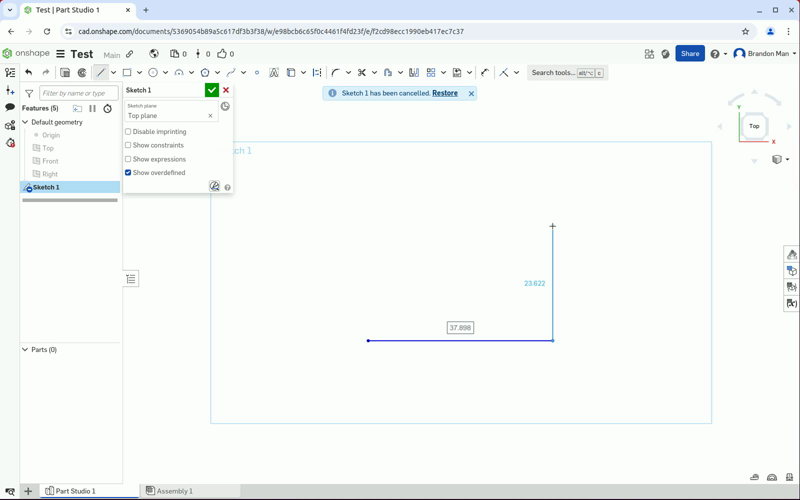
key_down(shift)
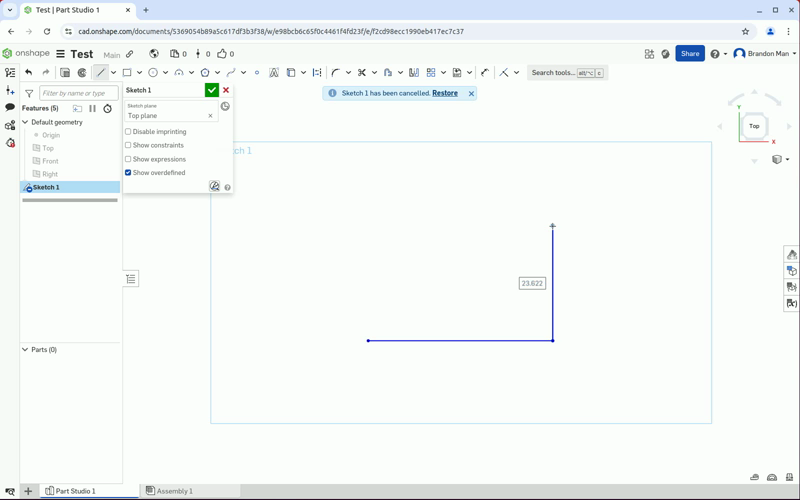
mouse_move(368, 225)
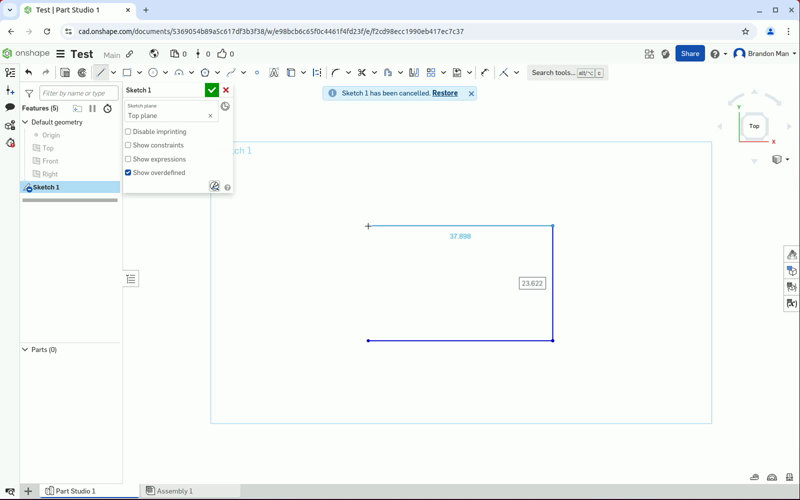
click(368, 225)
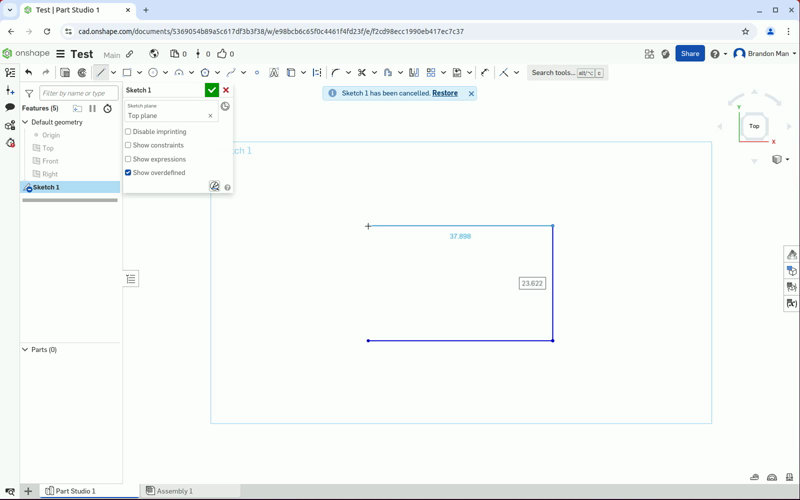
key_up(shift)
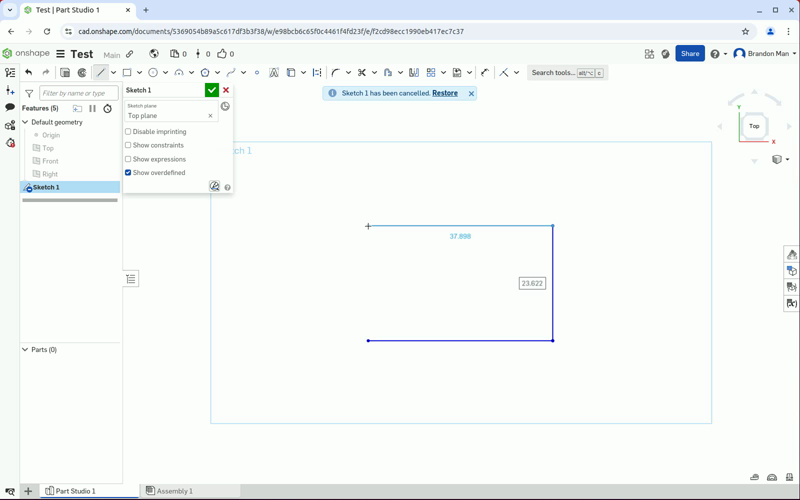
key_down(shift)
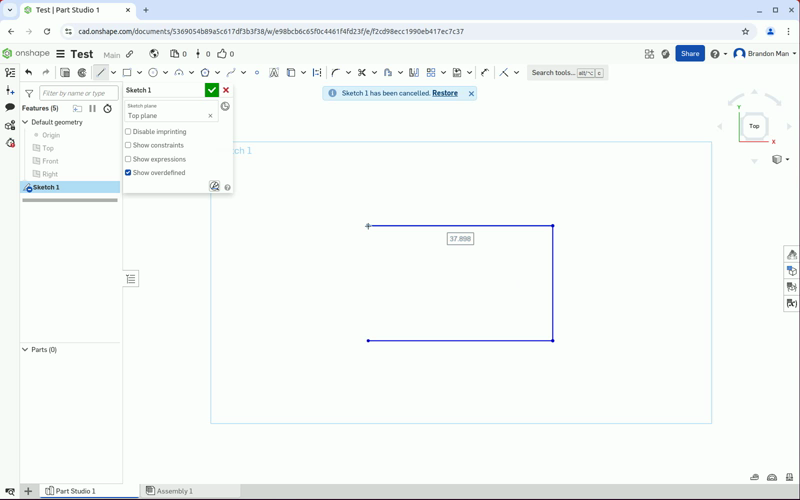
mouse_move(368, 340)
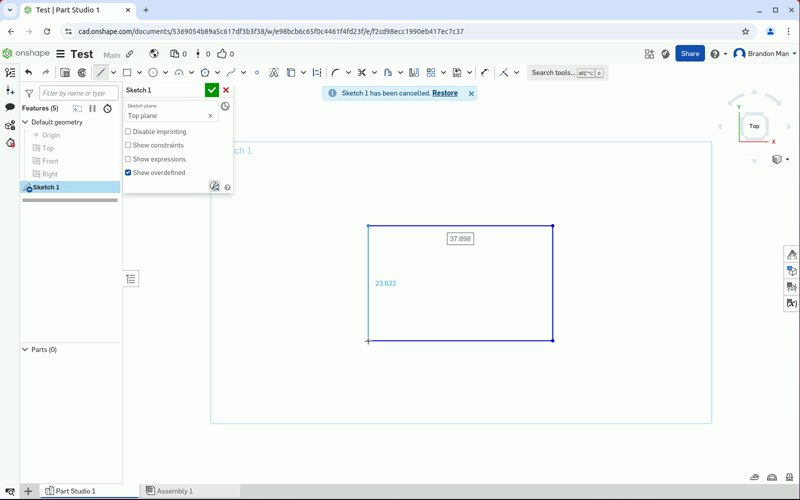
key_up(shift)
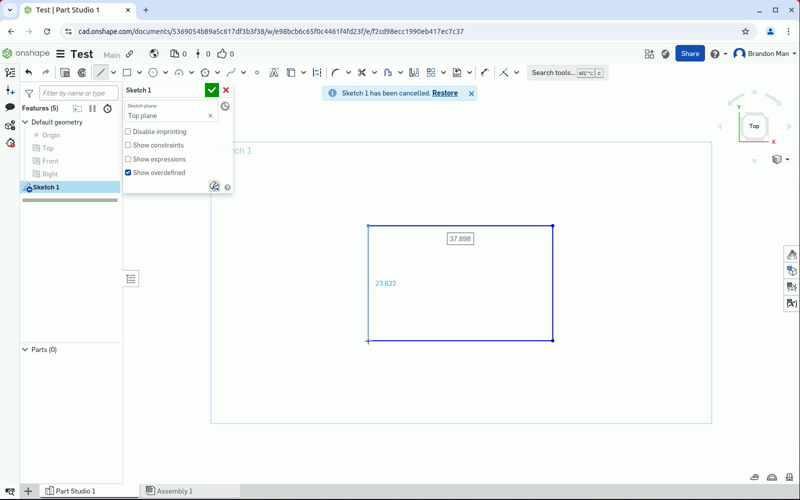
click(368, 340)
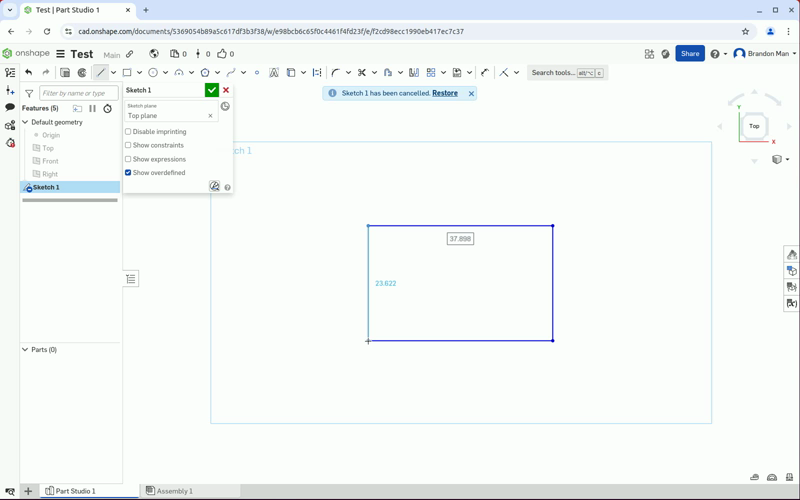
key(esc)
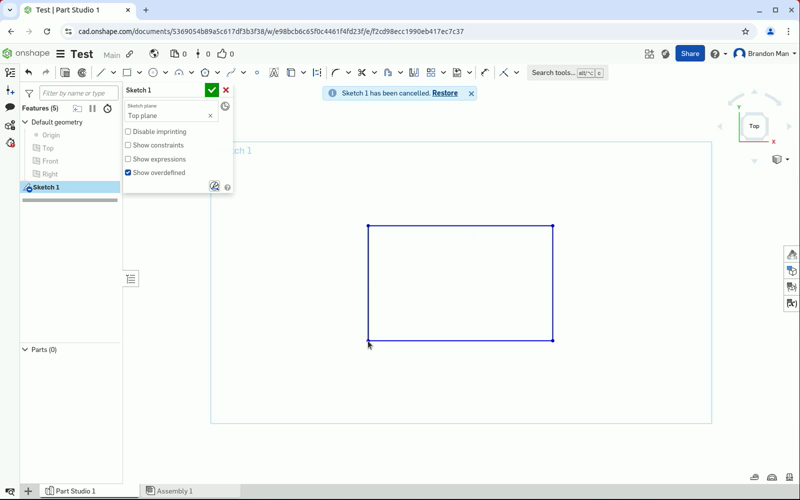
mouse_move(394, 271)
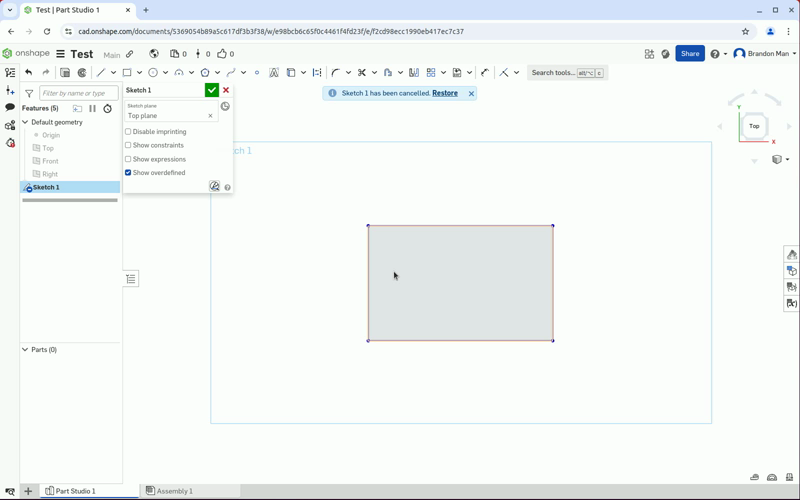
click(394, 271)
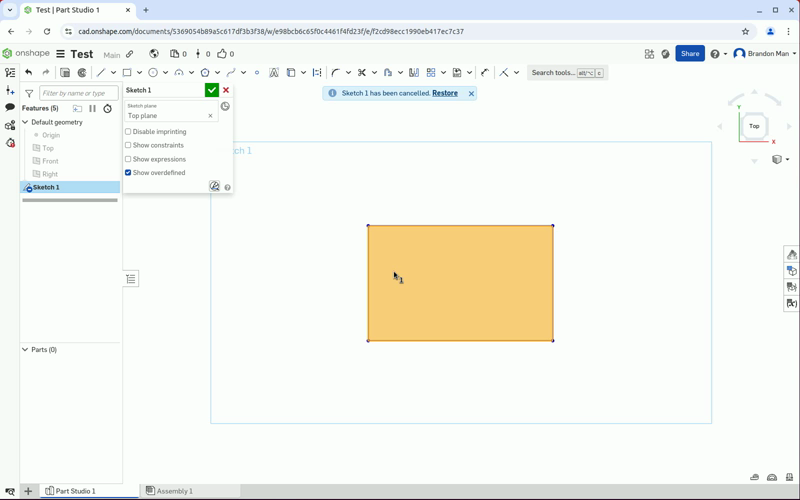
mouse_move(73, 352)
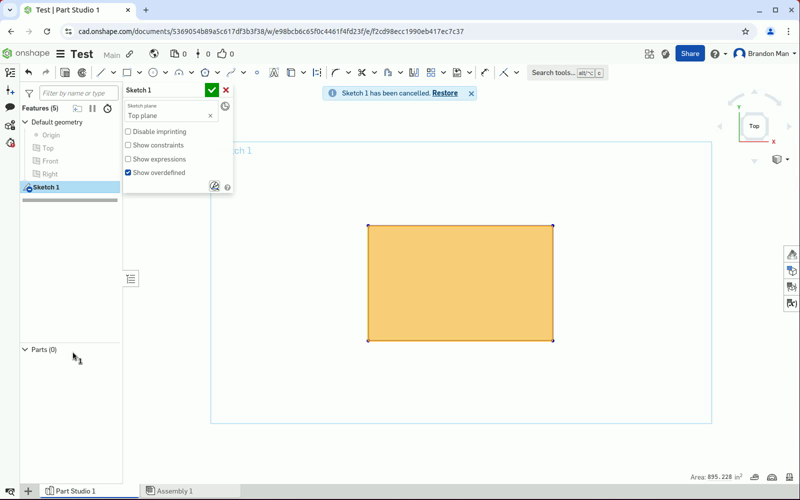
key(shift+y)
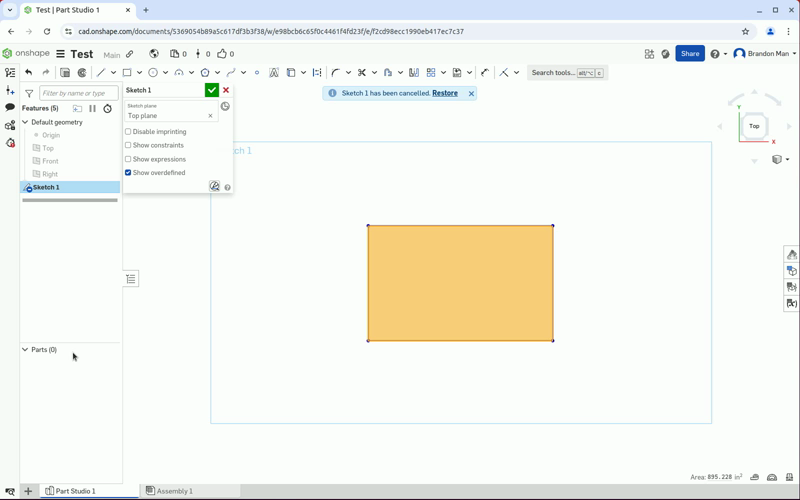
key(shift+e)
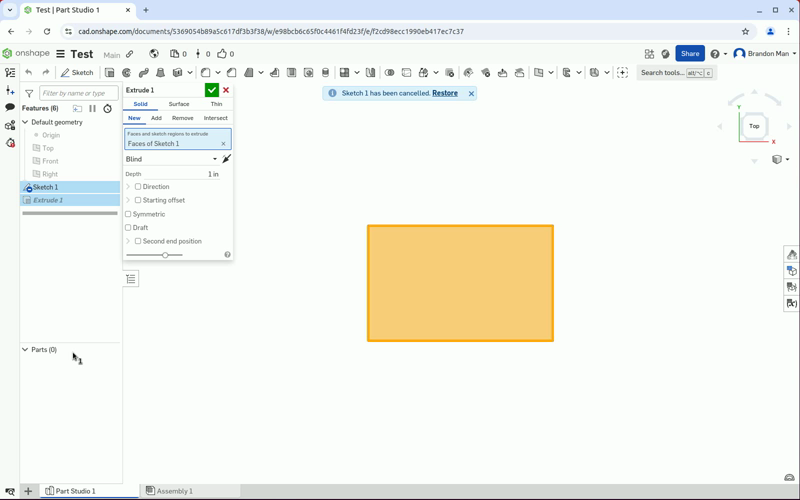
mouse_move(143, 106)
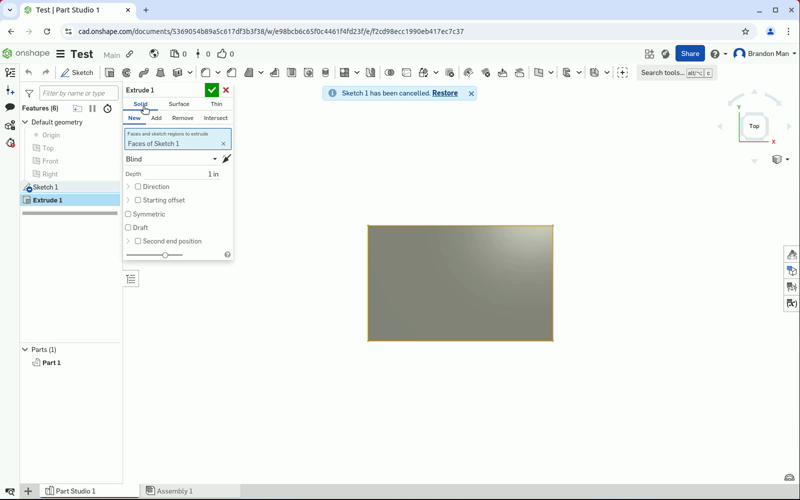
click(143, 106)
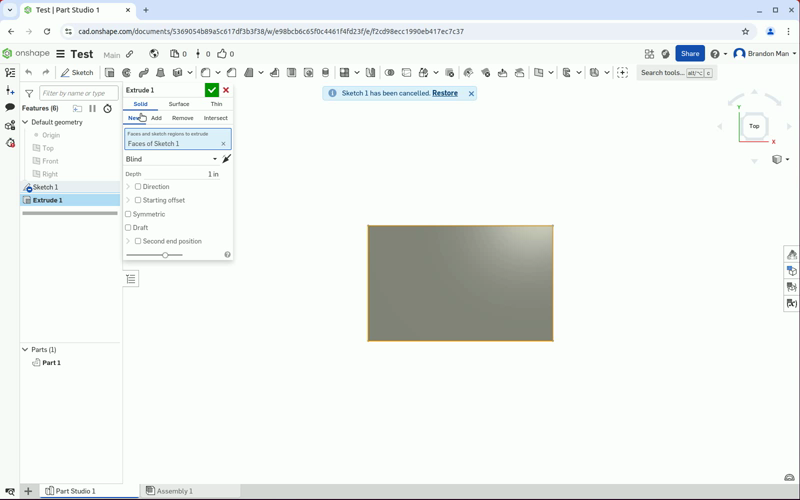
mouse_move(137, 120)
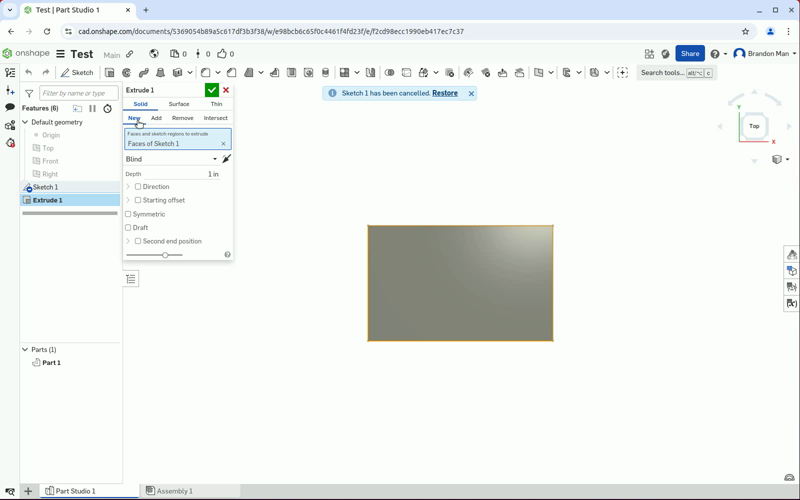
click(137, 120)
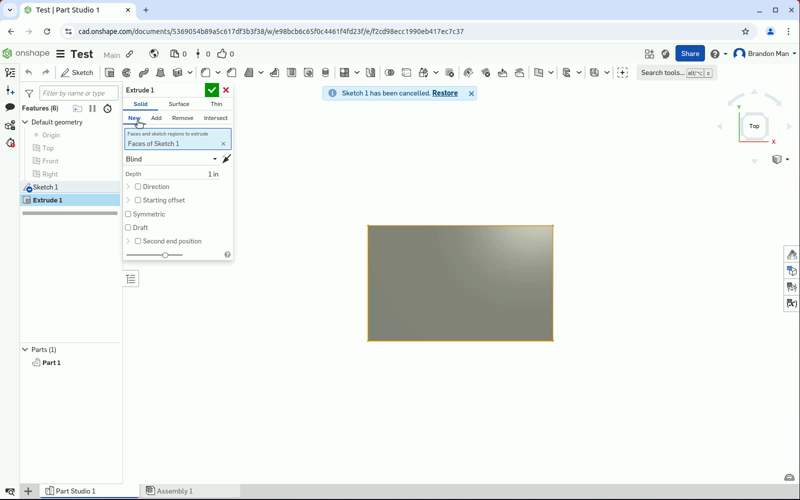
key(tab, 4)
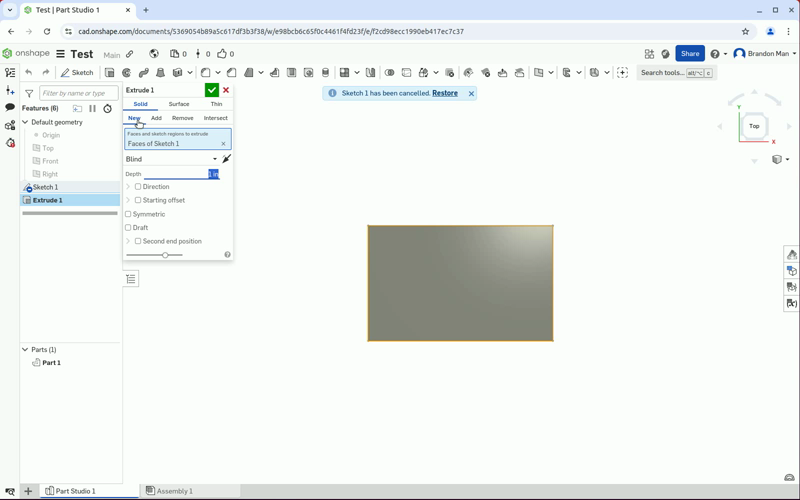
text(23.108)
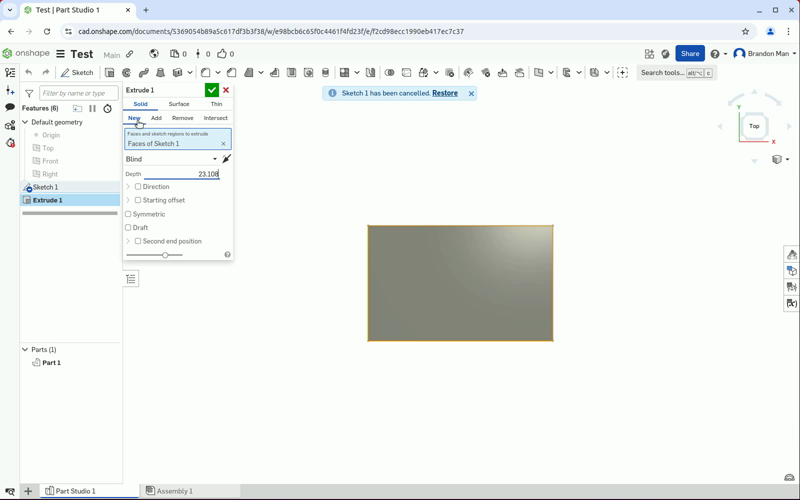
key(enter)
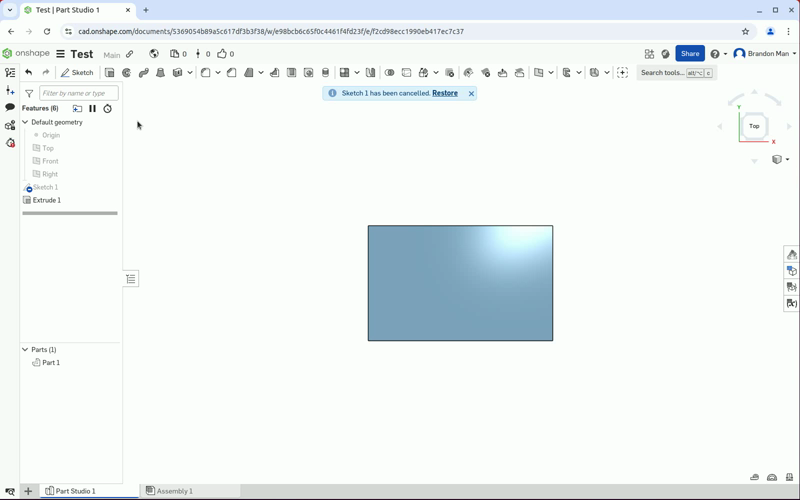
key(shift+h)
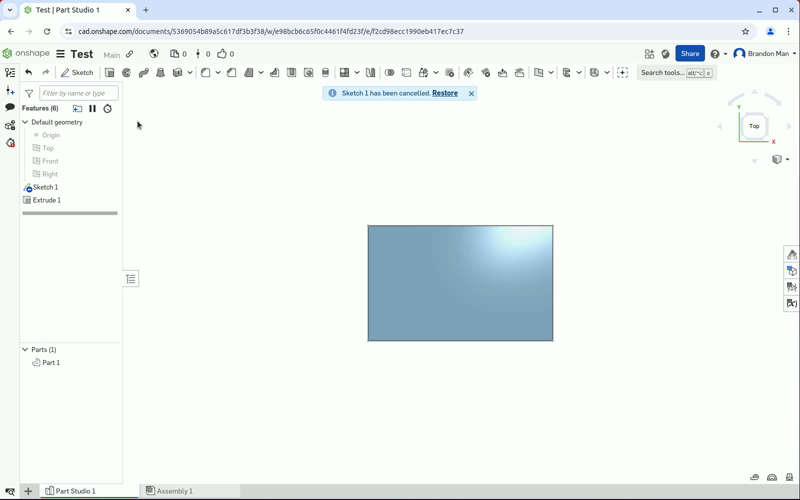
key(shift+h)
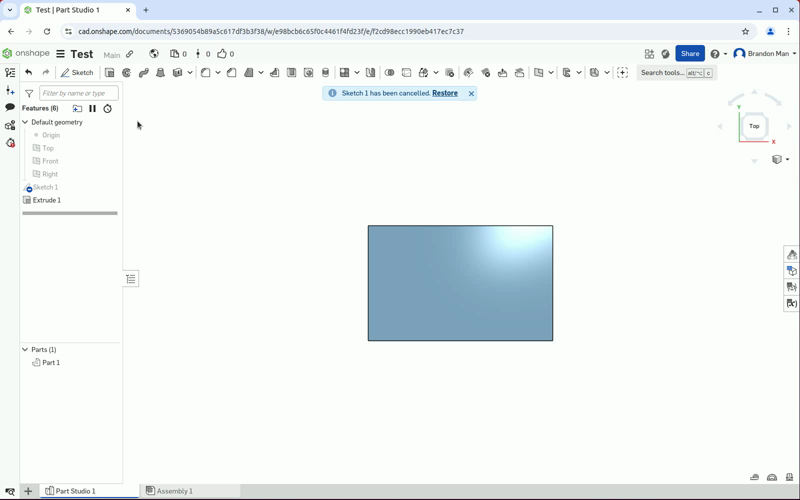
mouse_move(73, 189)
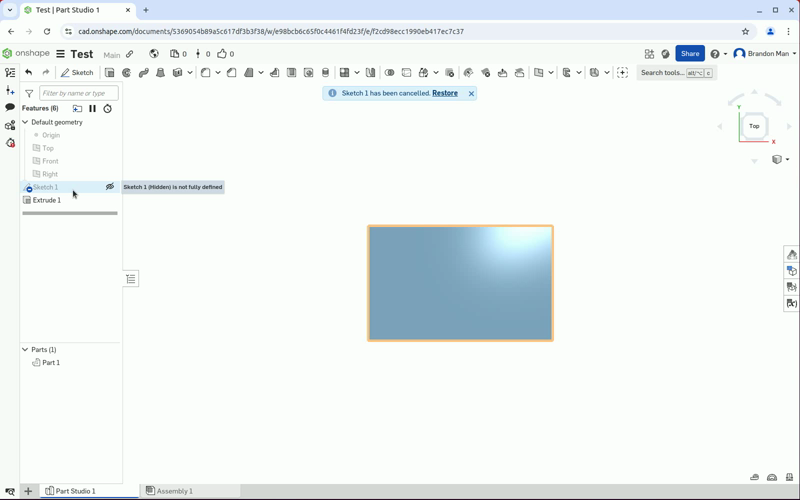
click(73, 189)
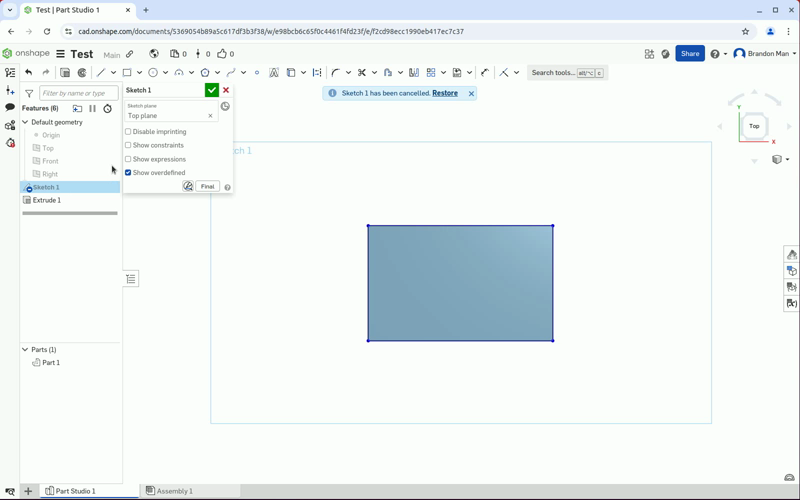
mouse_move(229, 92)
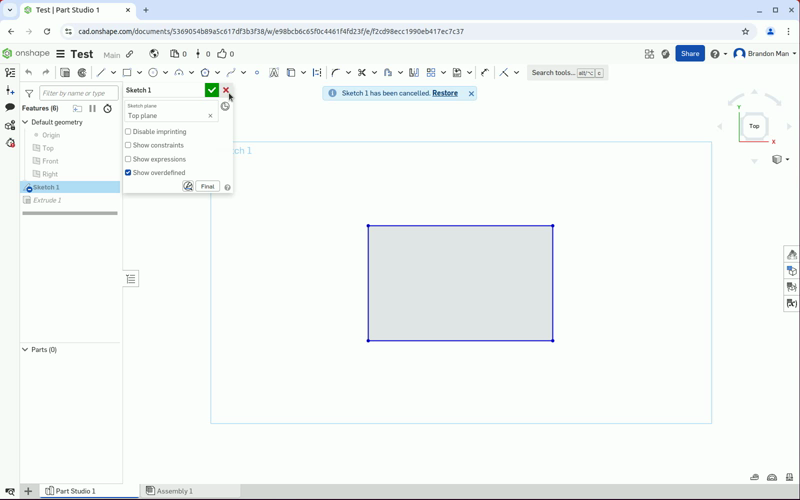
click(229, 92)
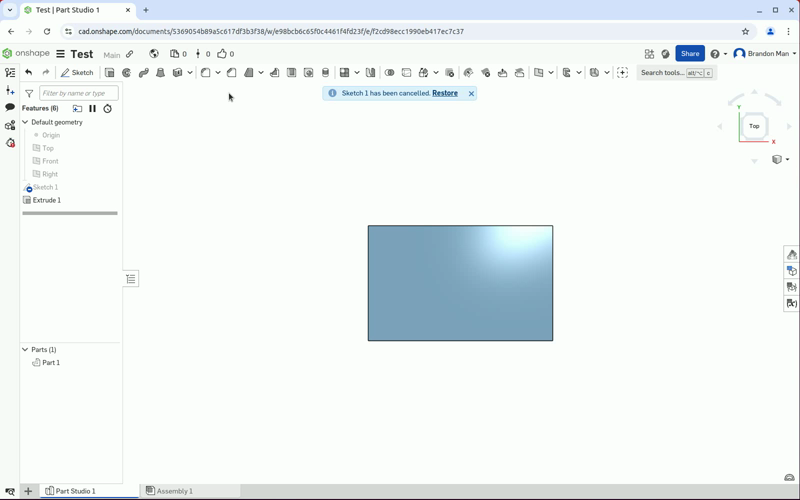
mouse_move(541, 75)
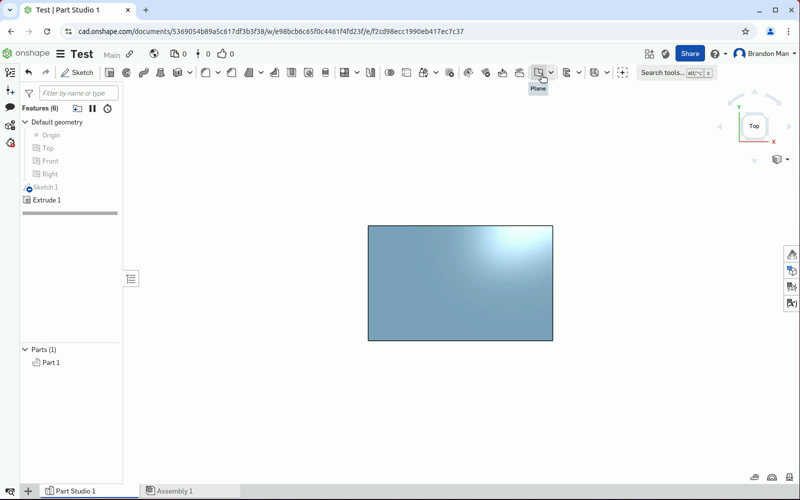
click(541, 75)
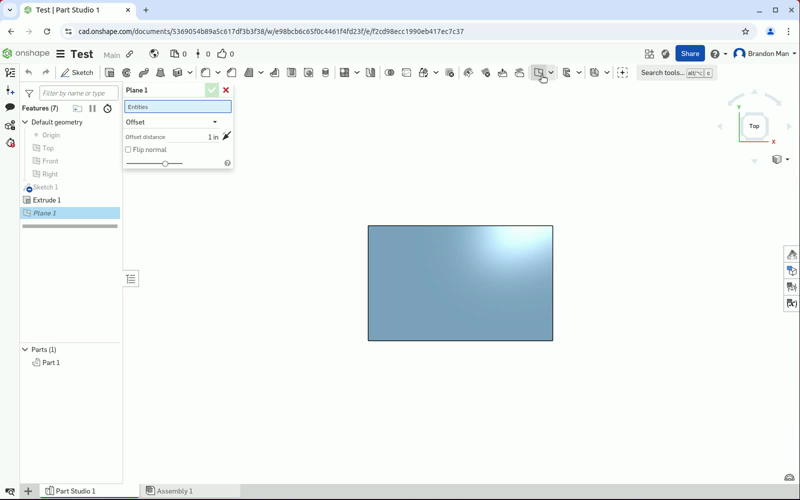
mouse_move(73, 150)
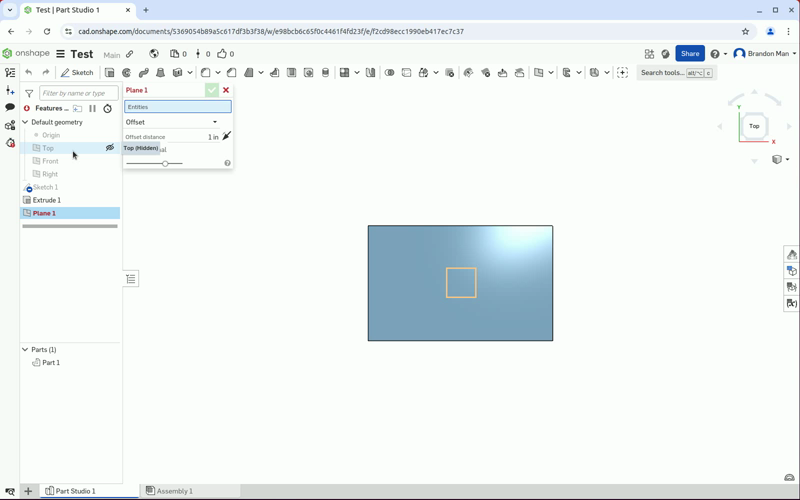
click(73, 150)
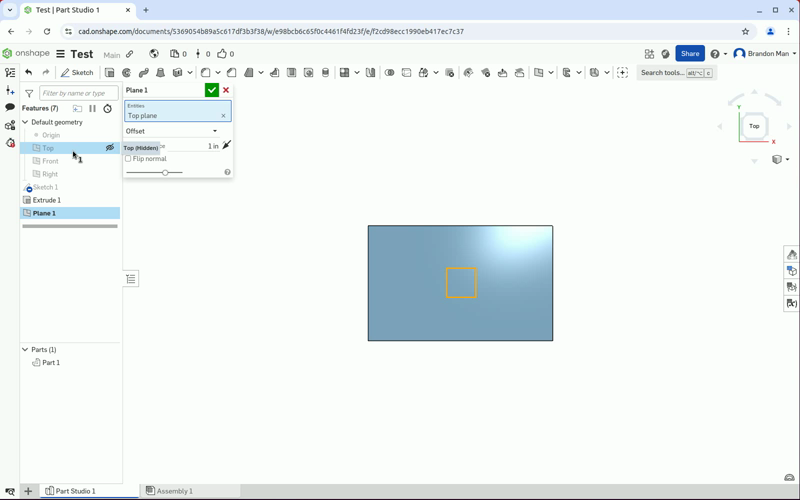
key(tab, 2)
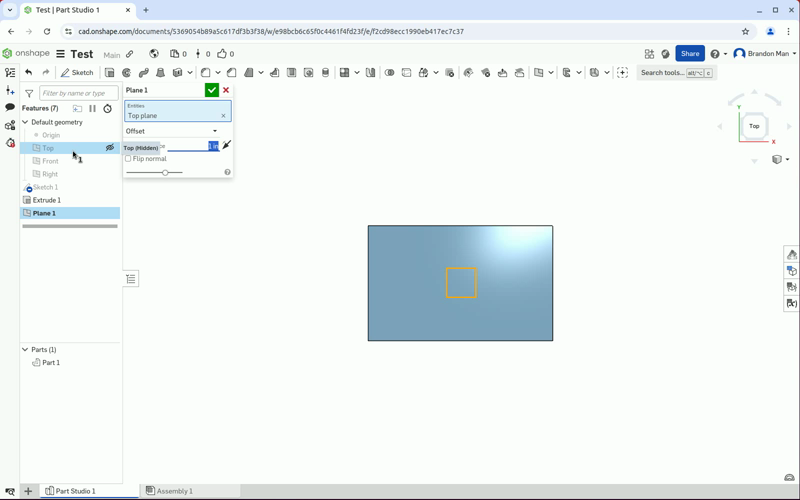
text(23.108)
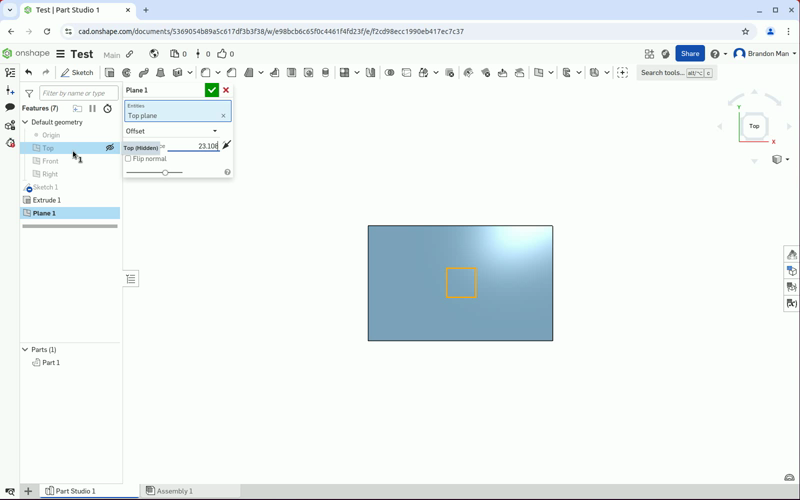
key(enter, 2)
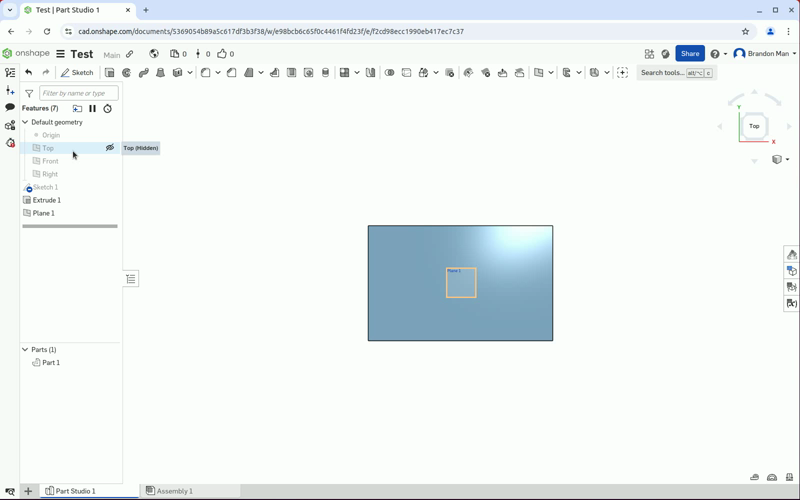
key(shift+s)
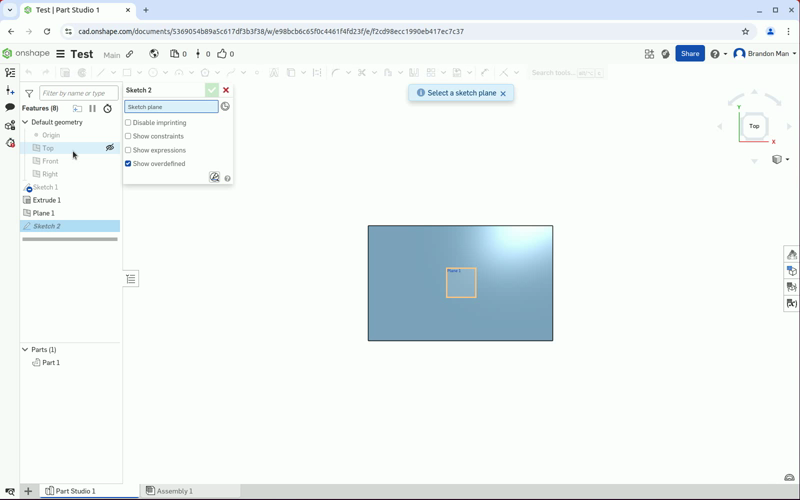
mouse_move(73, 215)
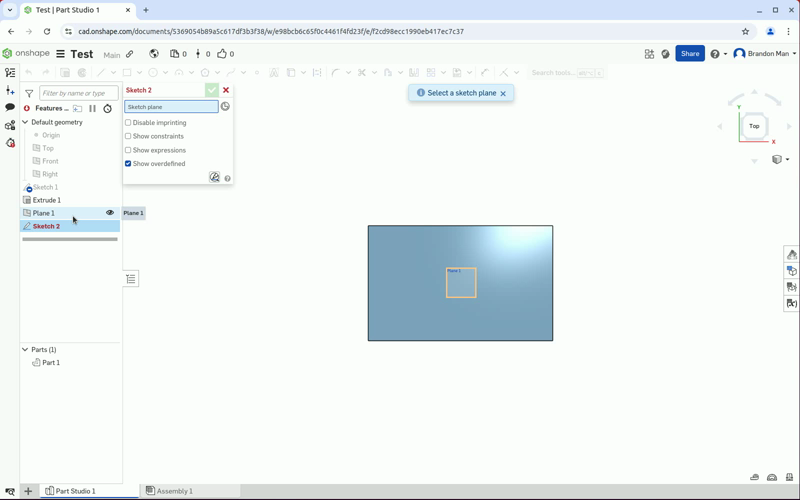
click(73, 215)
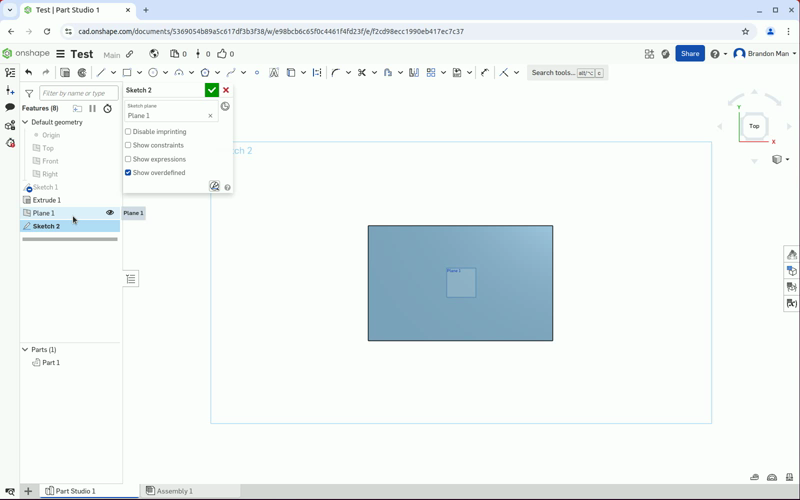
mouse_move(73, 352)
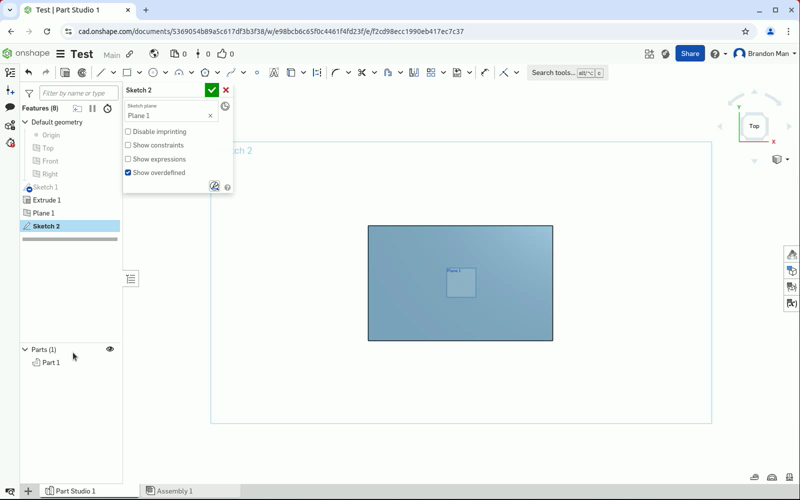
key(y)
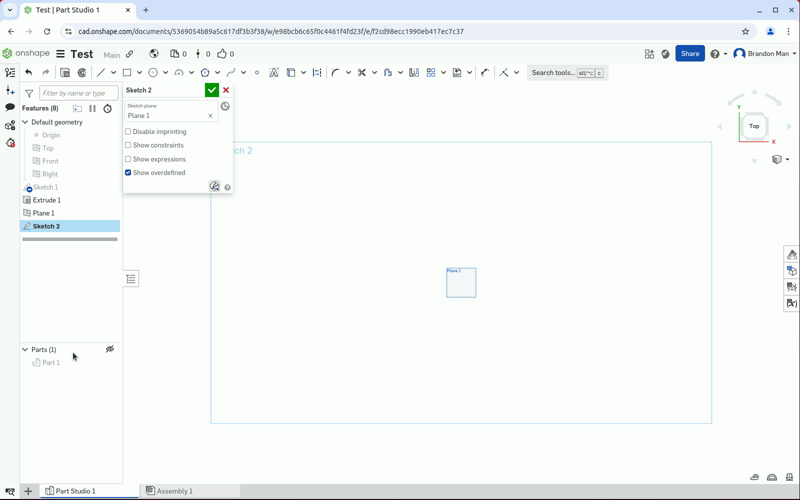
key(l)
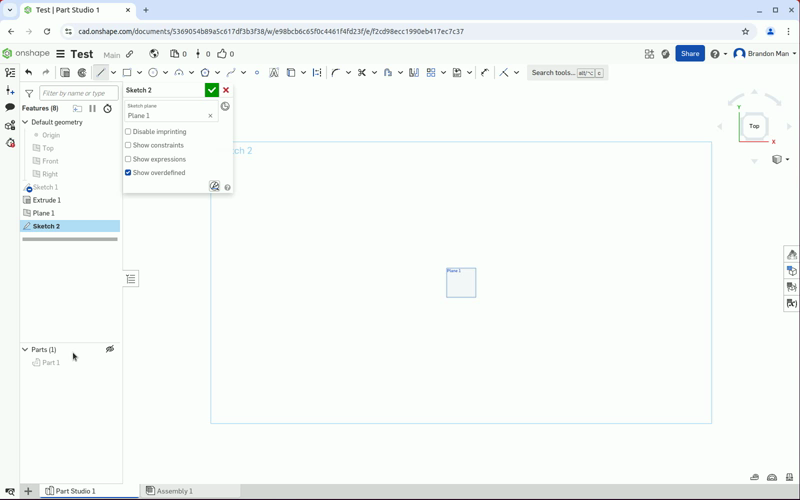
key_down(shift)
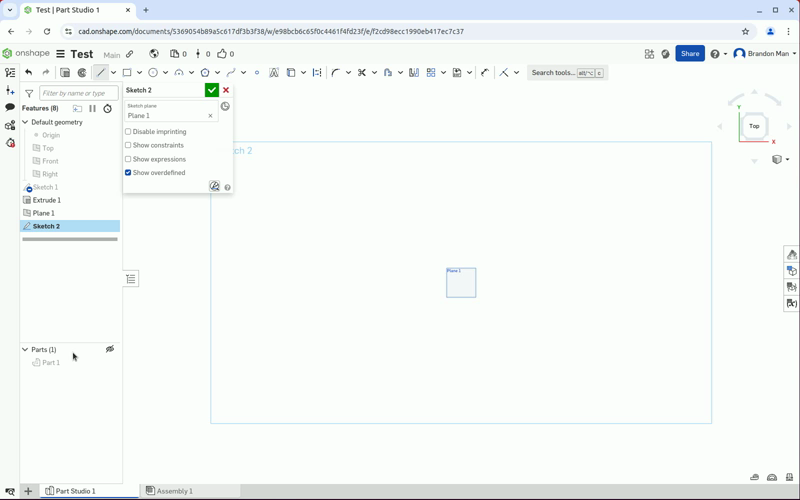
mouse_move(368, 340)
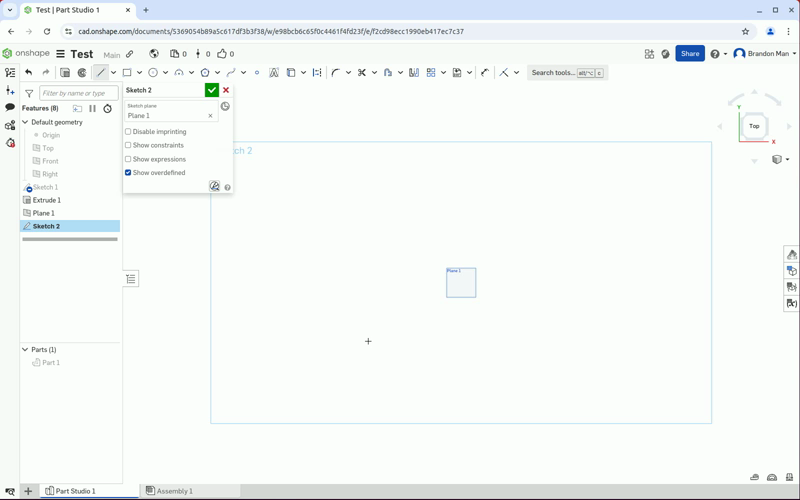
click(368, 340)
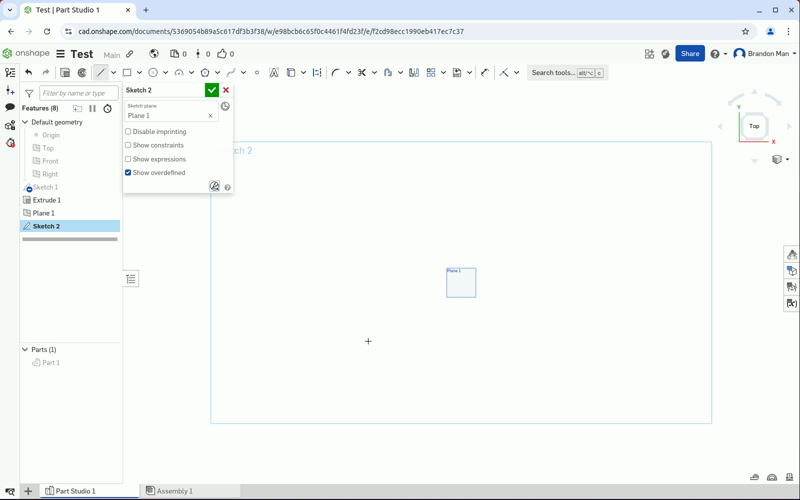
key_up(shift)
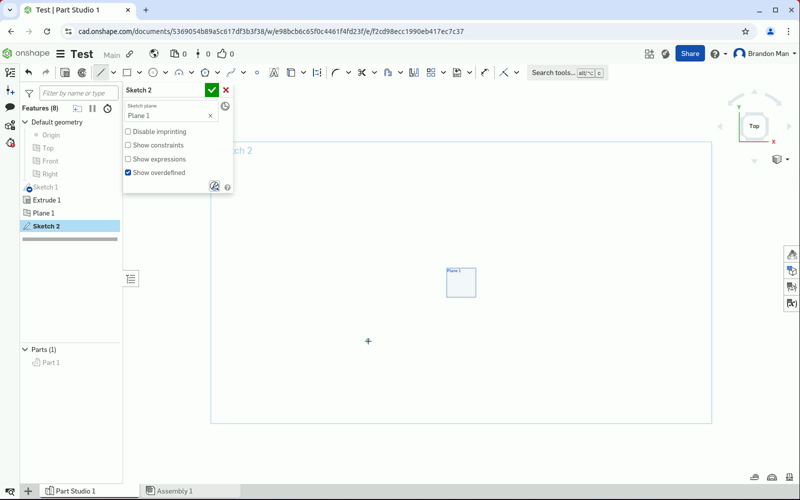
key_down(shift)
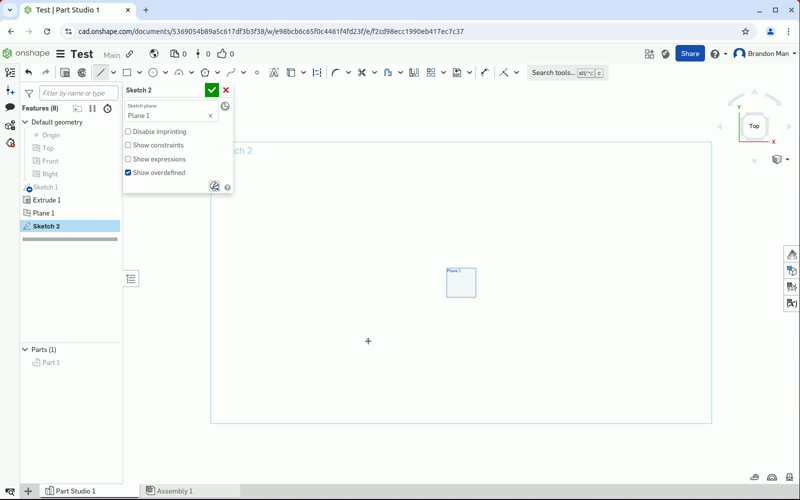
mouse_move(398, 340)
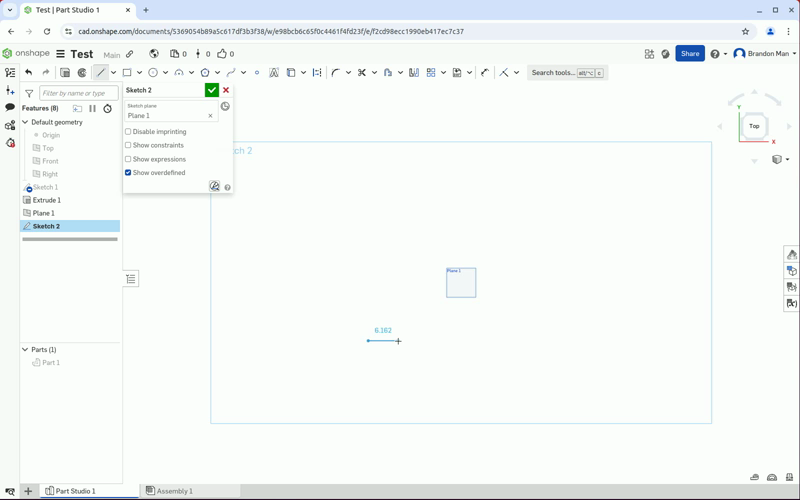
mouse_move(423, 340)
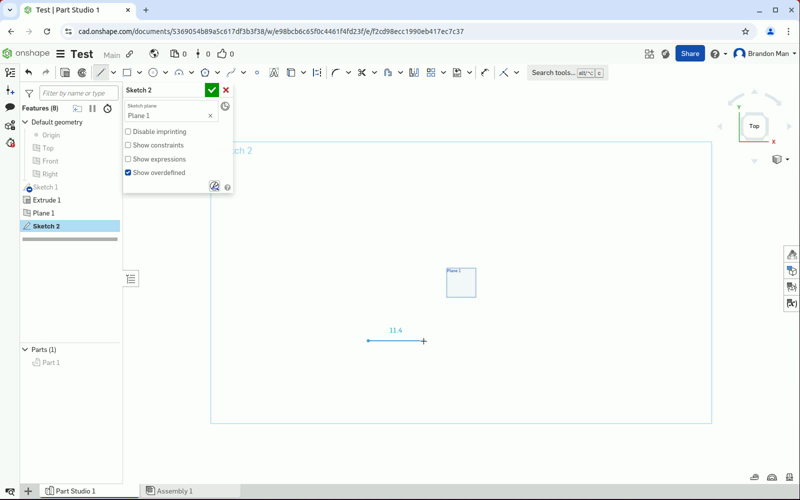
click(423, 340)
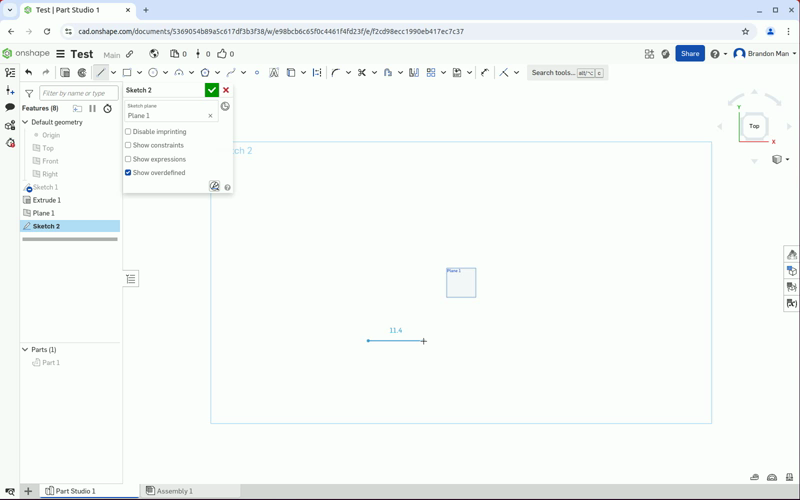
key_up(shift)
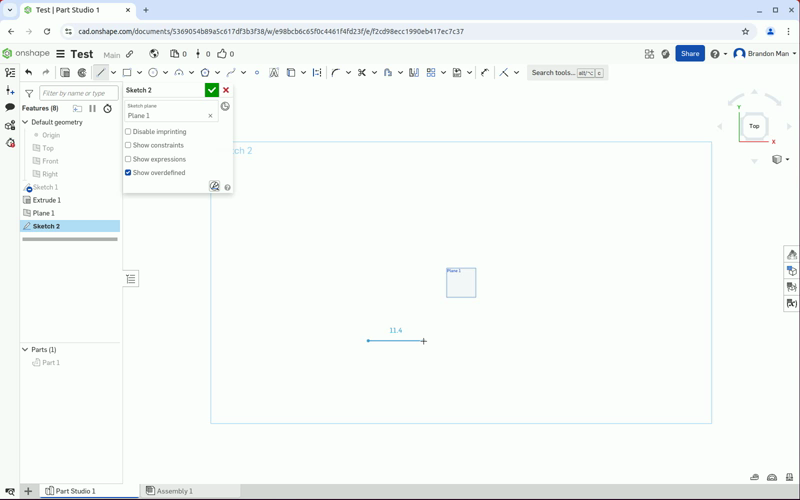
key_down(shift)
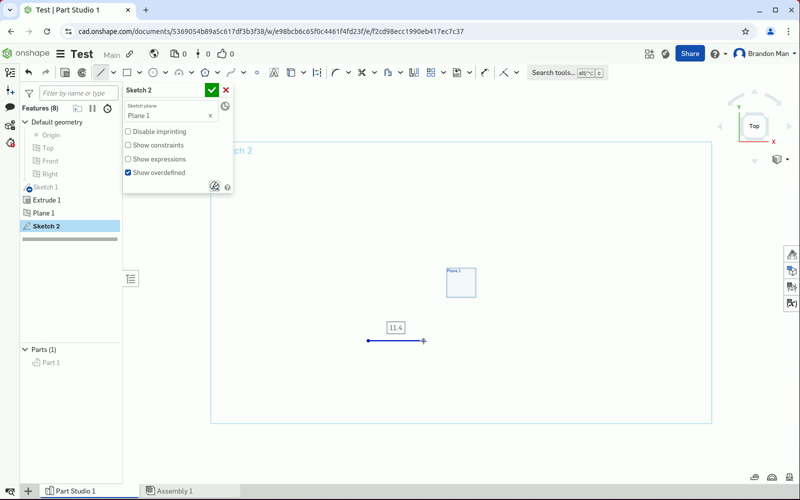
mouse_move(423, 225)
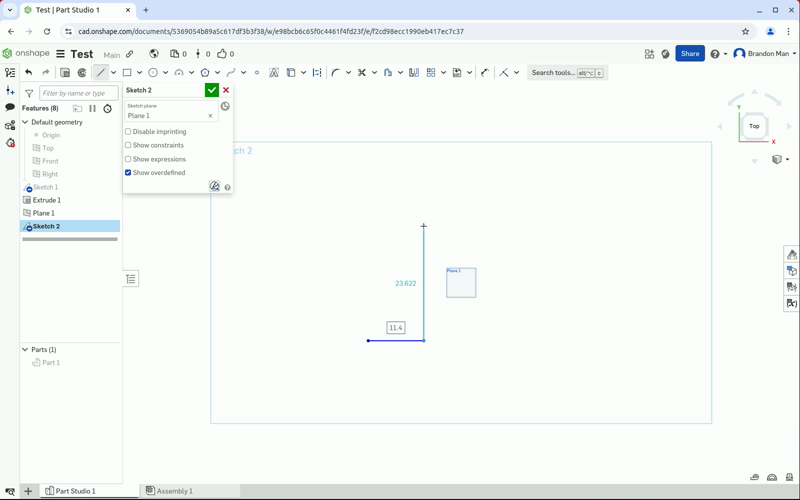
click(423, 225)
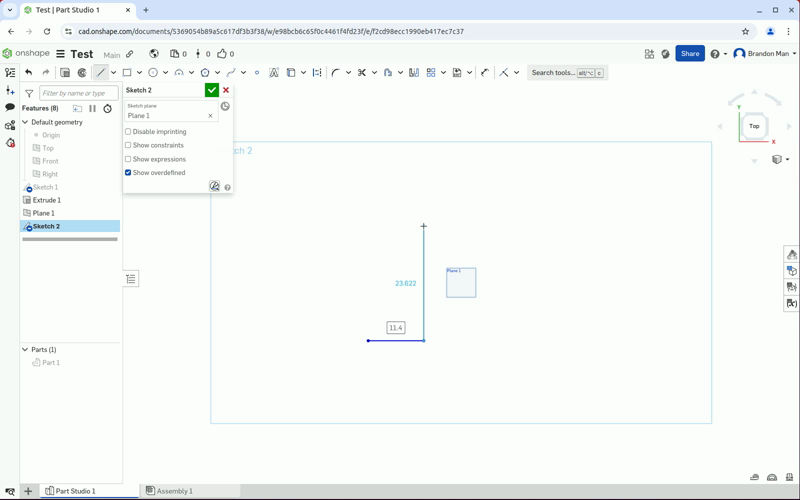
key_up(shift)
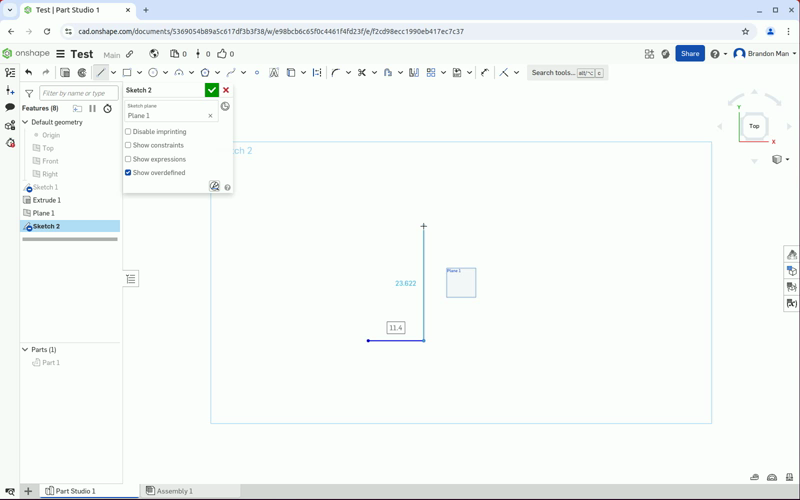
key_down(shift)
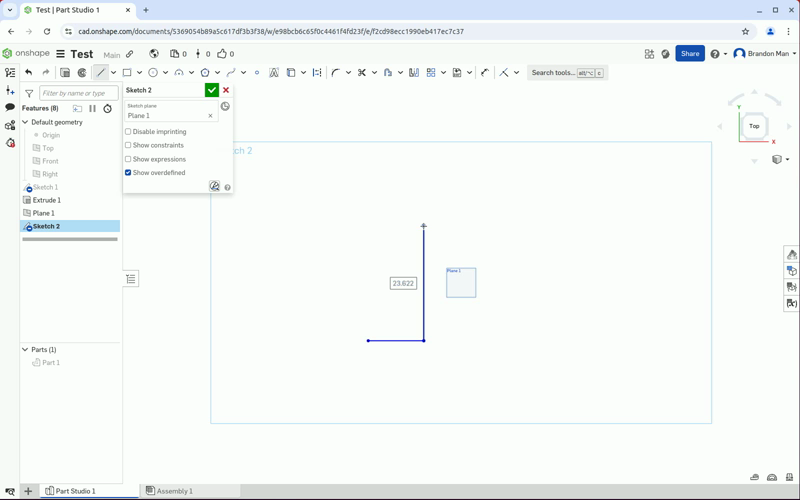
mouse_move(453, 225)
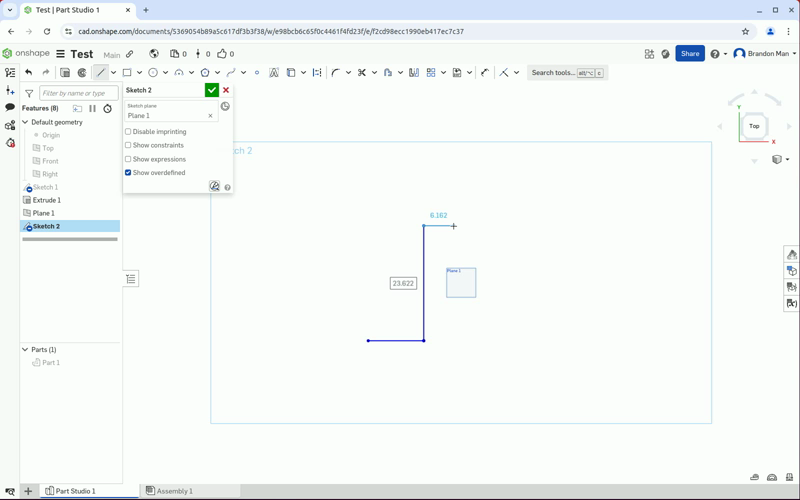
mouse_move(368, 225)
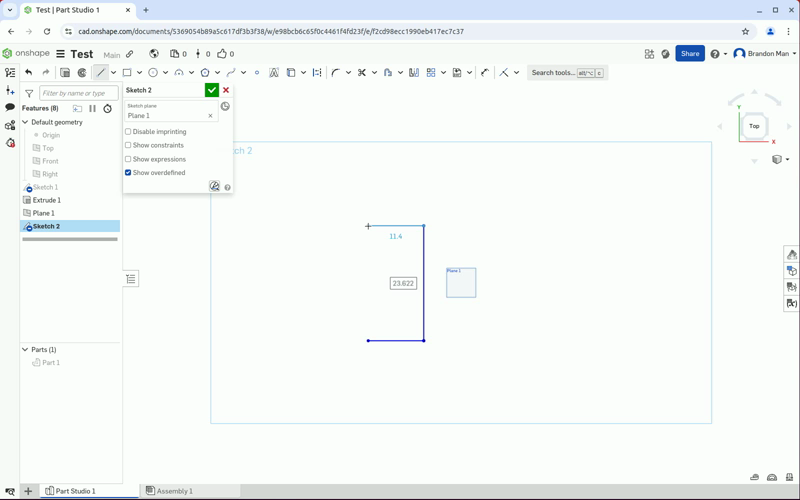
click(368, 225)
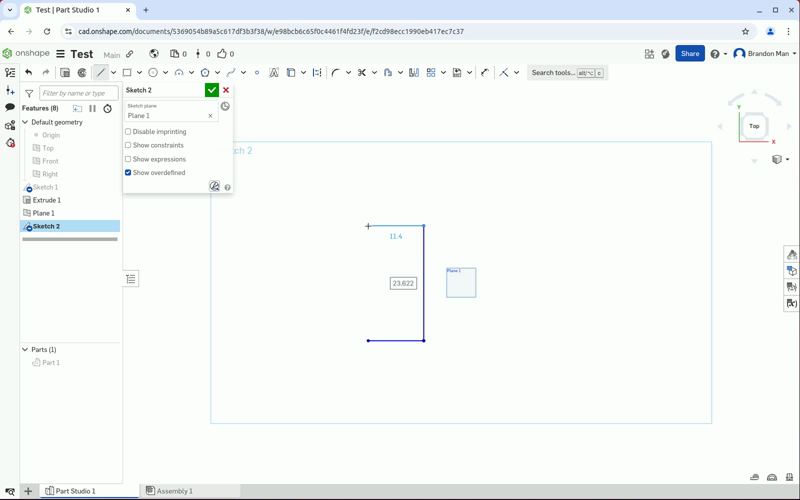
key_up(shift)
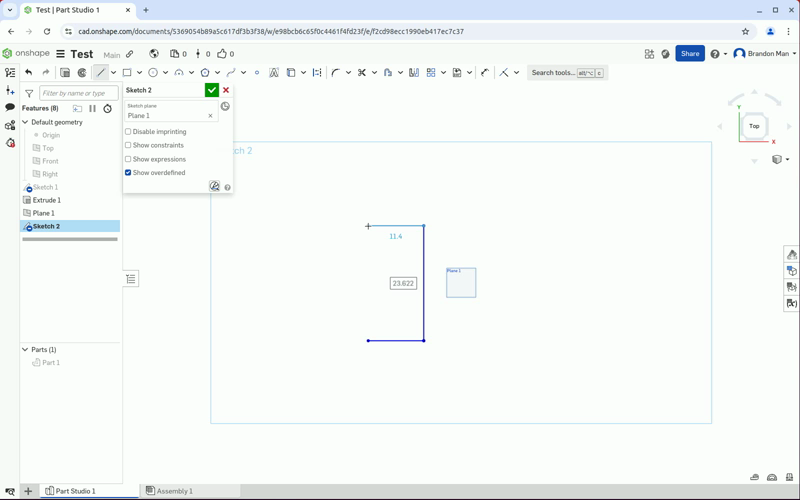
key_down(shift)
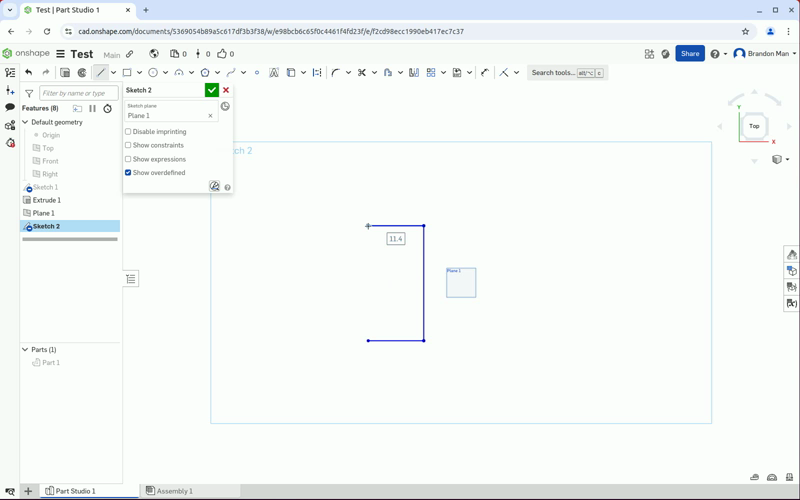
mouse_move(368, 340)
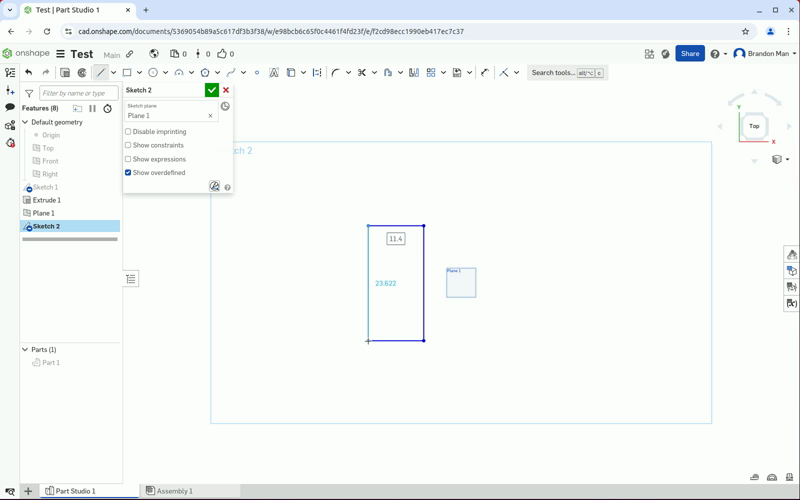
key_up(shift)
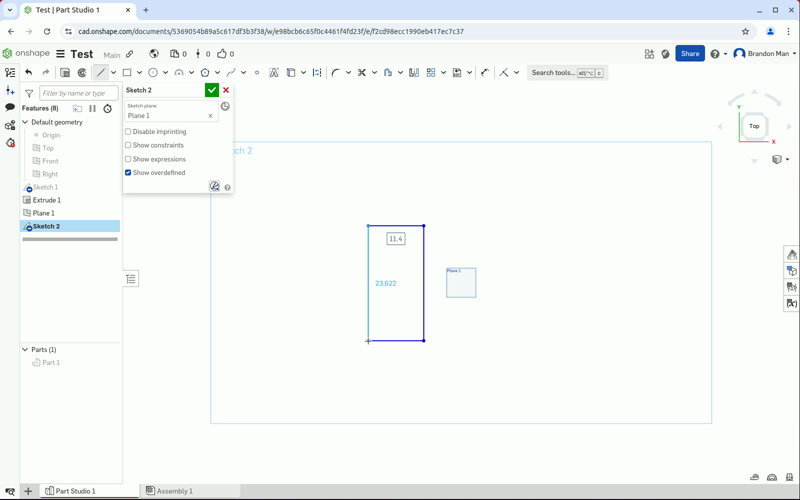
click(368, 340)
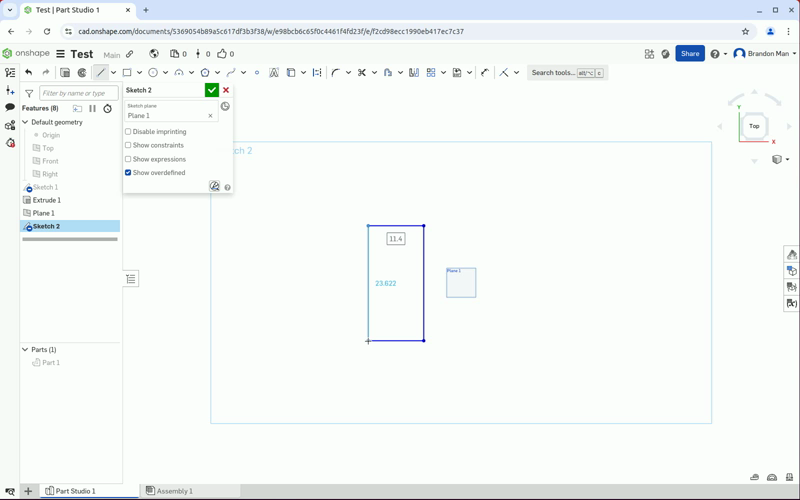
key(esc)
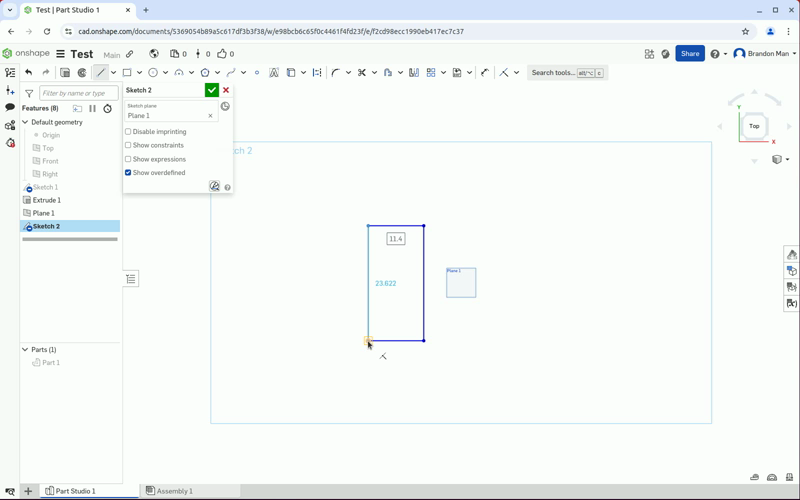
mouse_move(389, 284)
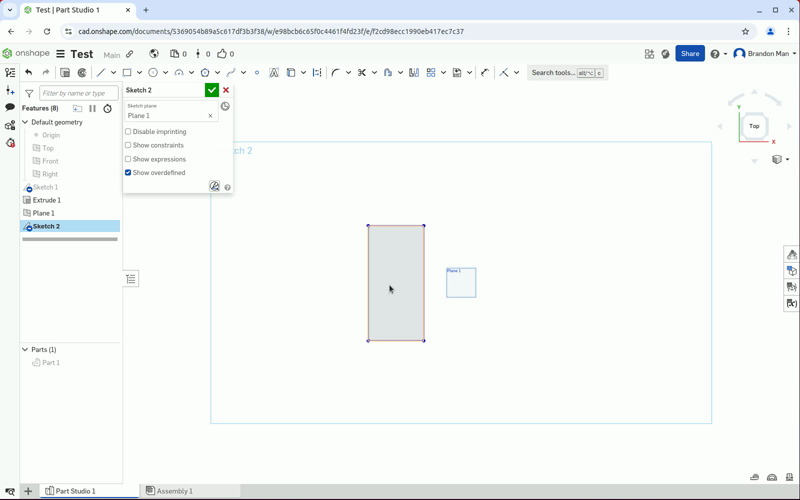
click(389, 284)
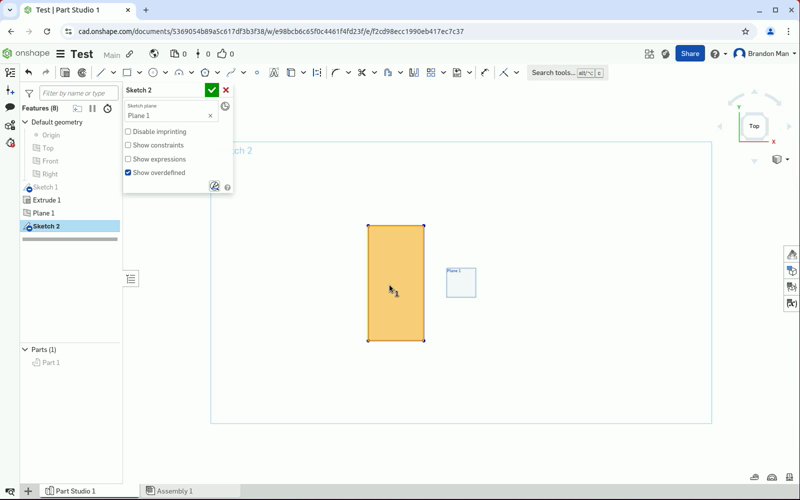
mouse_move(73, 352)
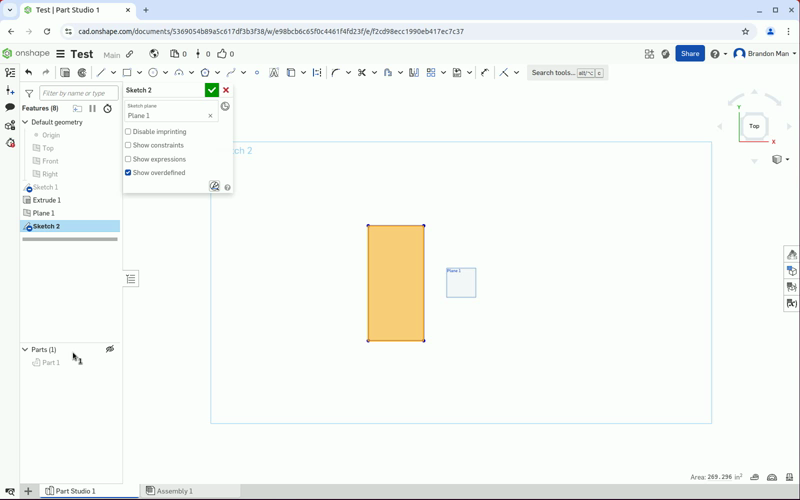
key(shift+y)
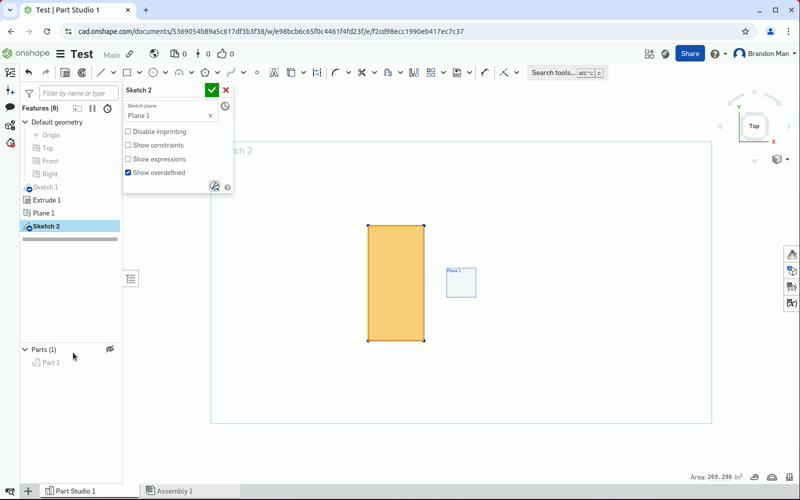
key(shift+e)
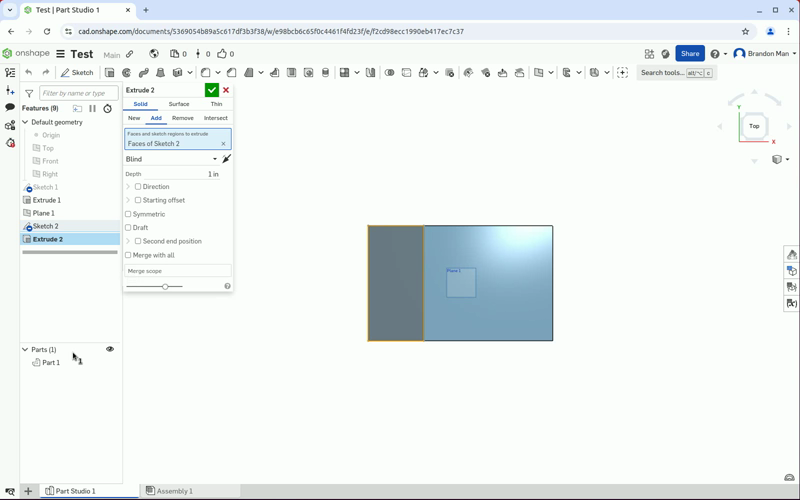
mouse_move(143, 106)
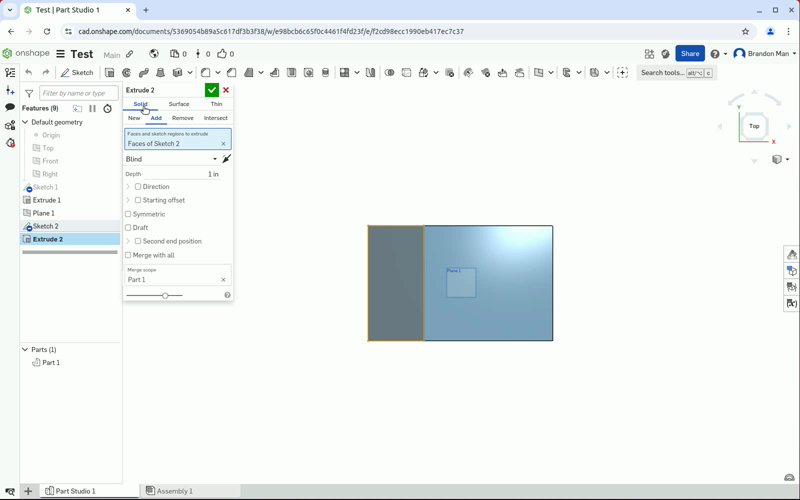
click(143, 106)
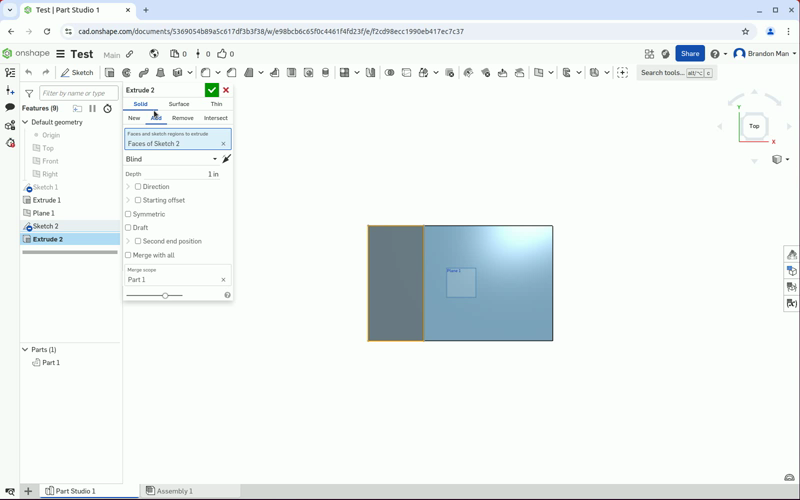
mouse_move(186, 120)
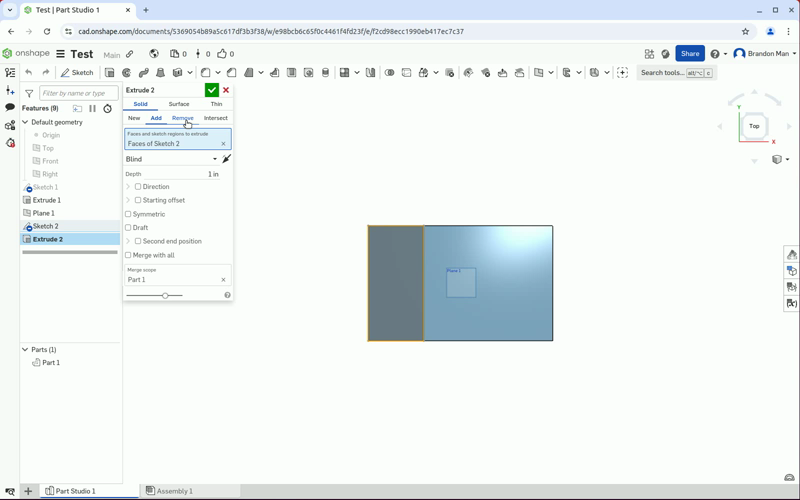
click(186, 120)
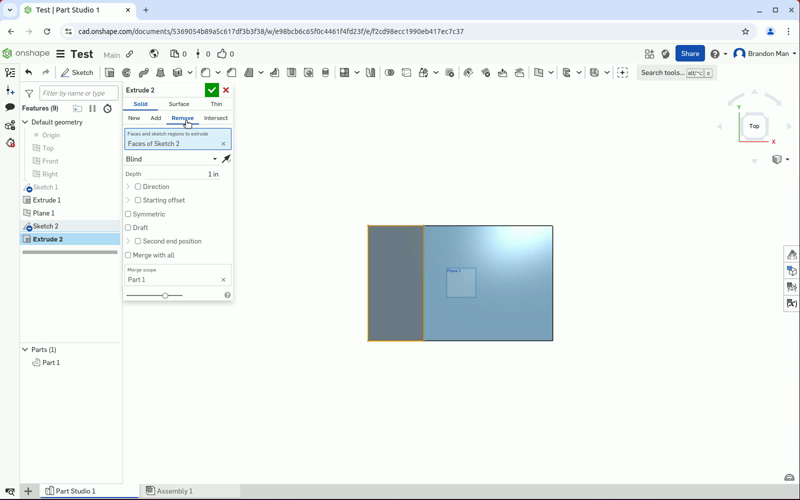
key(tab, 4)
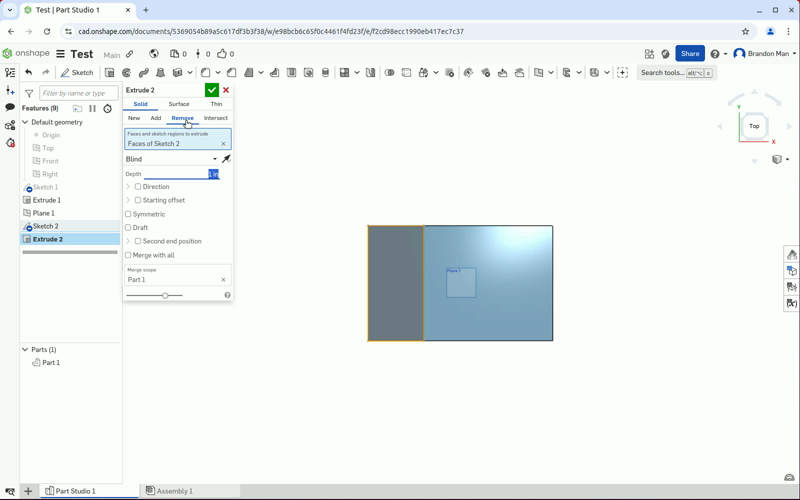
text(2.407)
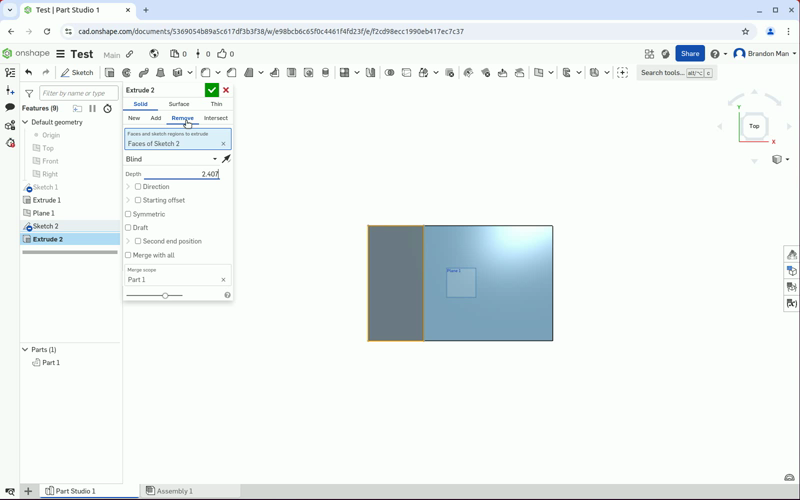
key(tab, 6)
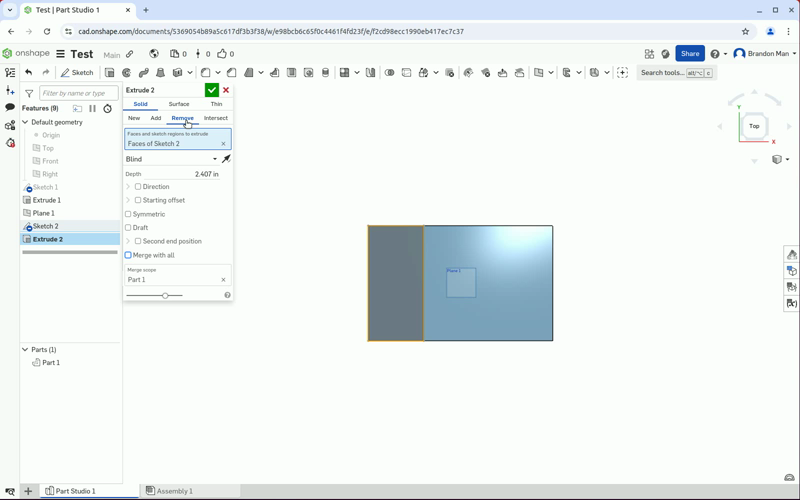
key(space)
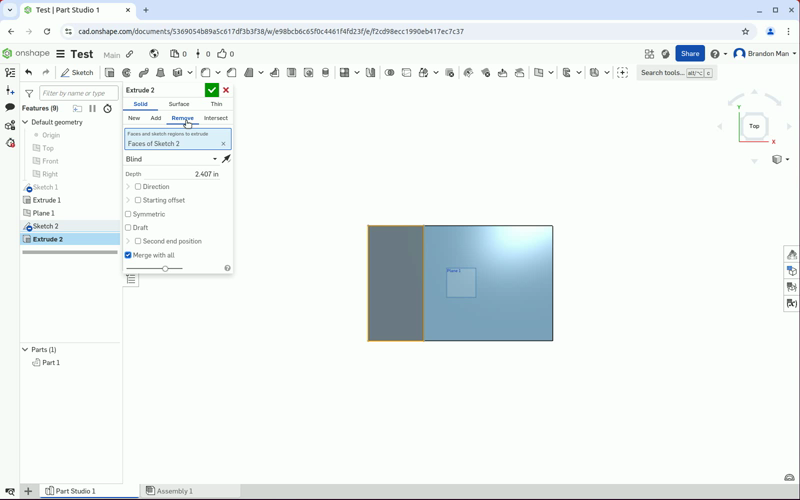
key(enter)
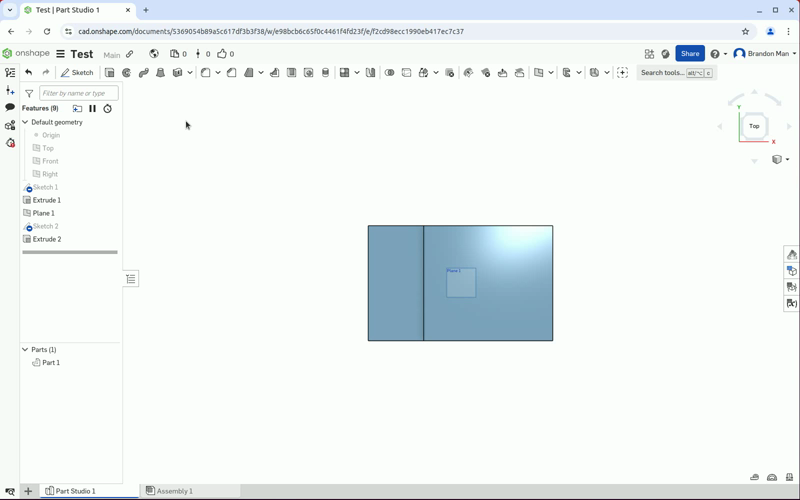
key(shift+h)
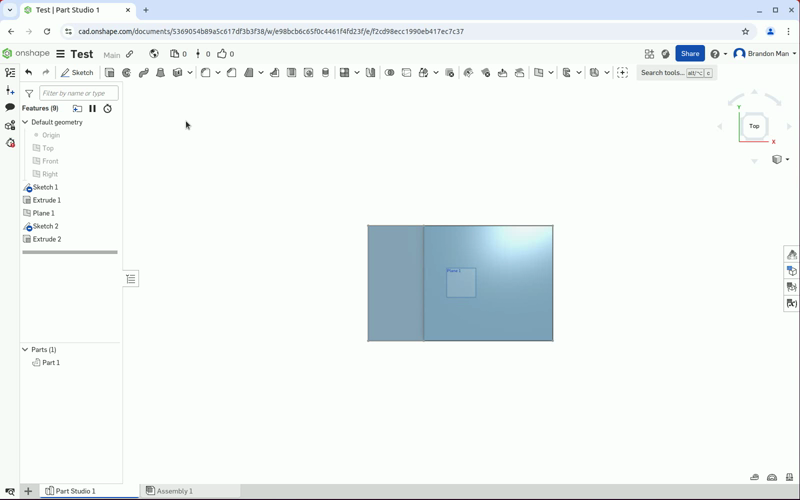
key(shift+h)
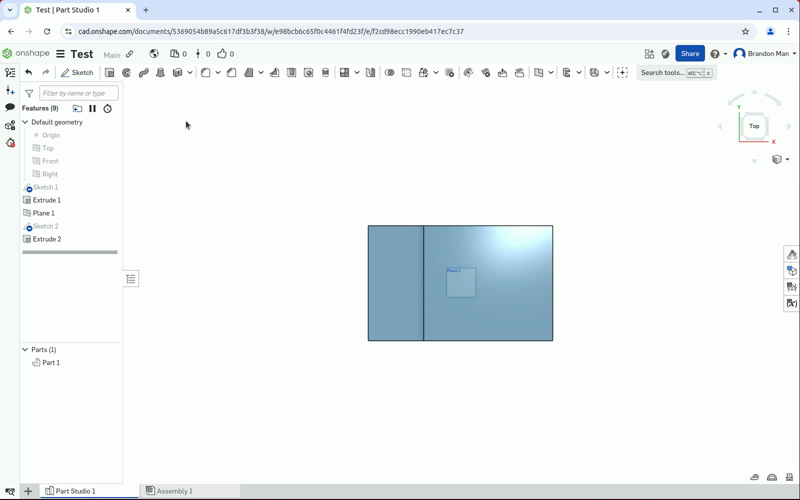
mouse_move(73, 189)
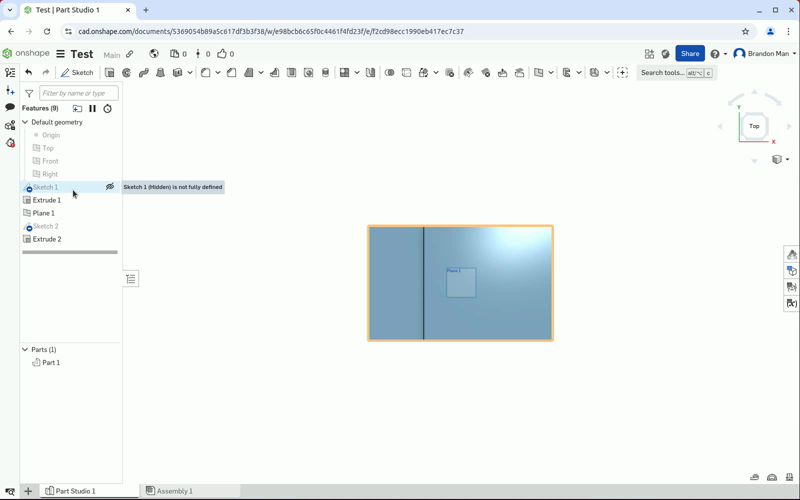
click(73, 189)
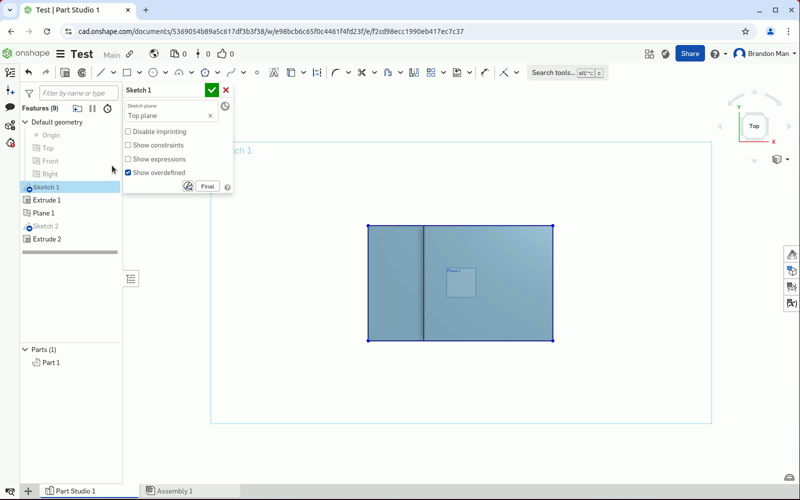
mouse_move(229, 92)
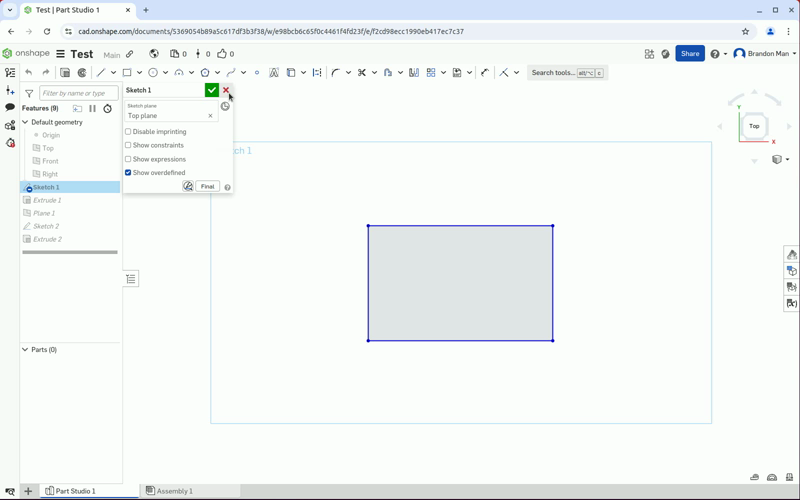
click(229, 92)
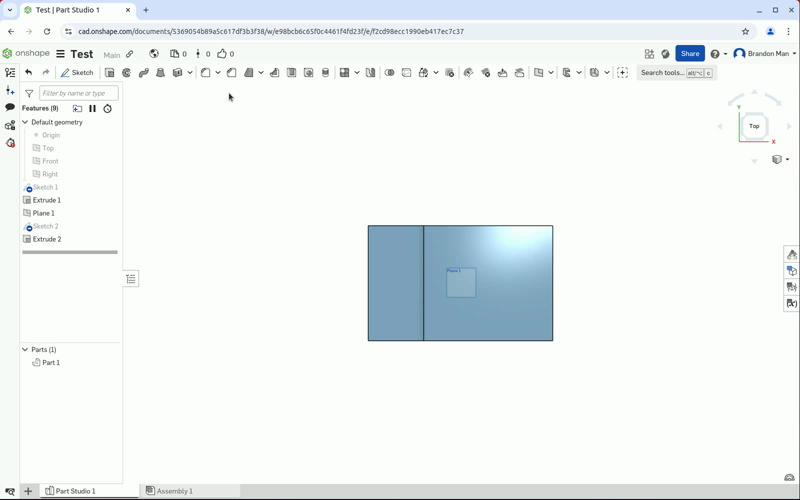
mouse_move(73, 352)
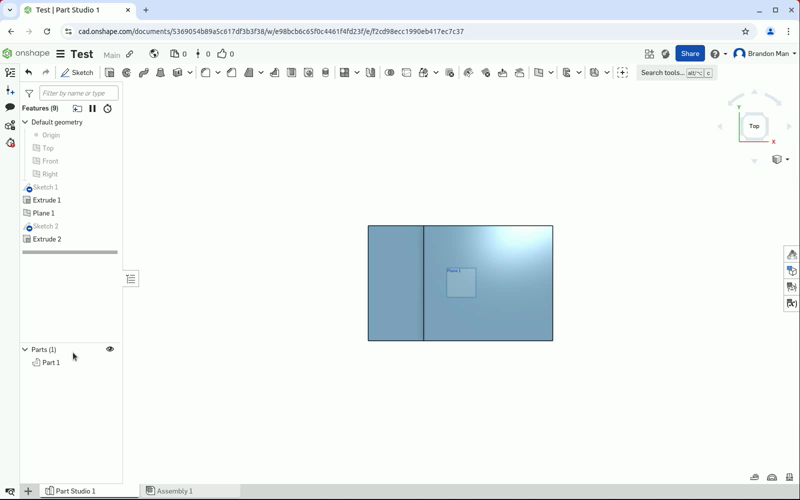
key(y)
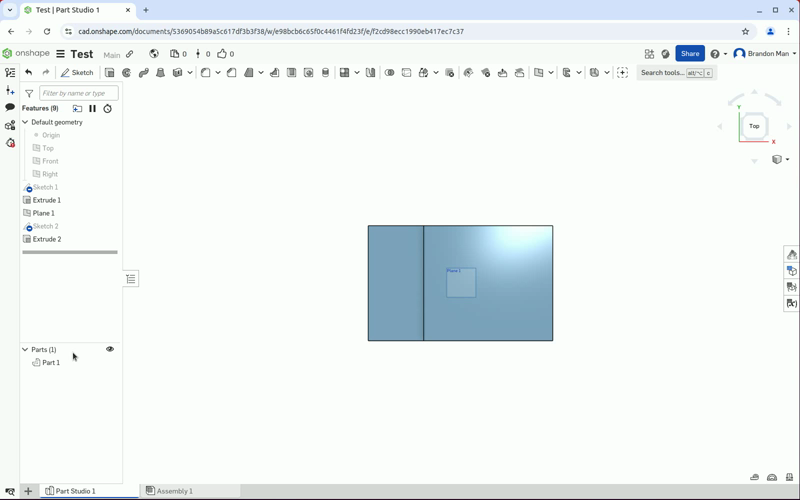
key(shift+p)
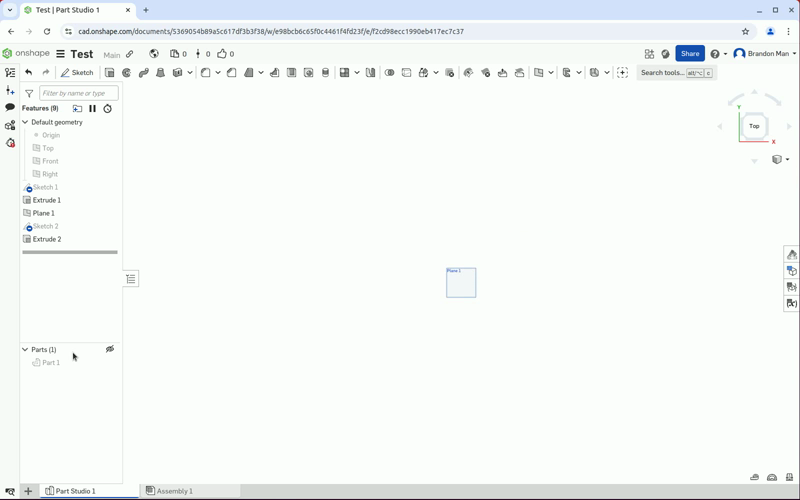
key(space)
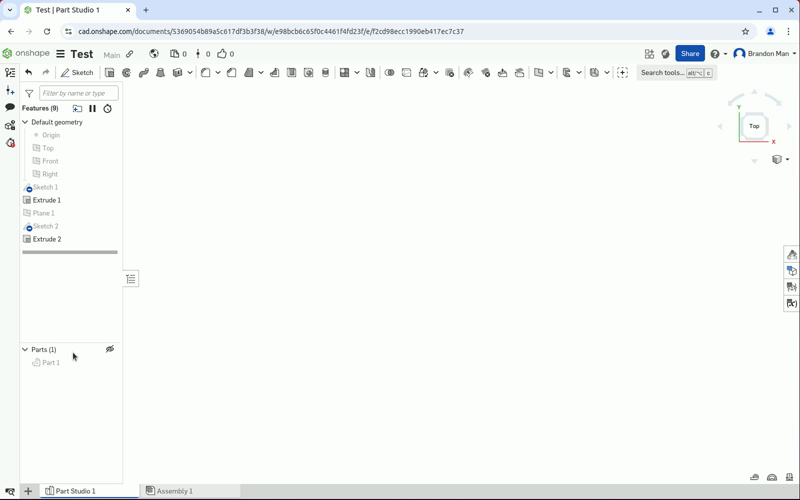
key_down(shift)
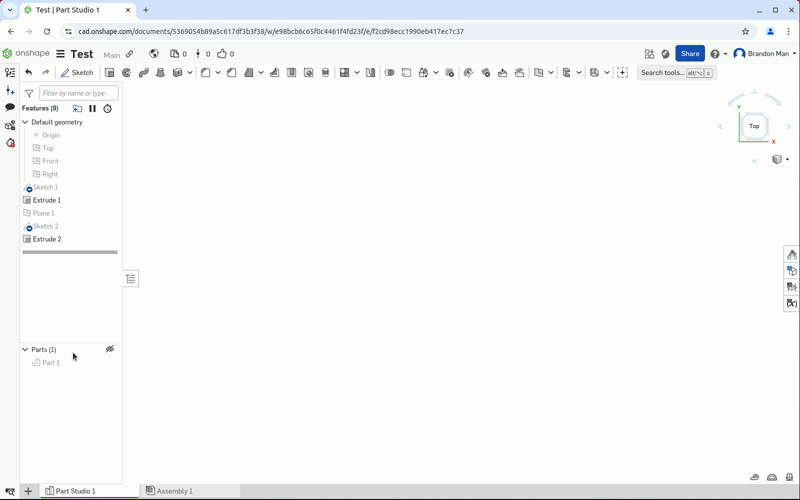
key(up)
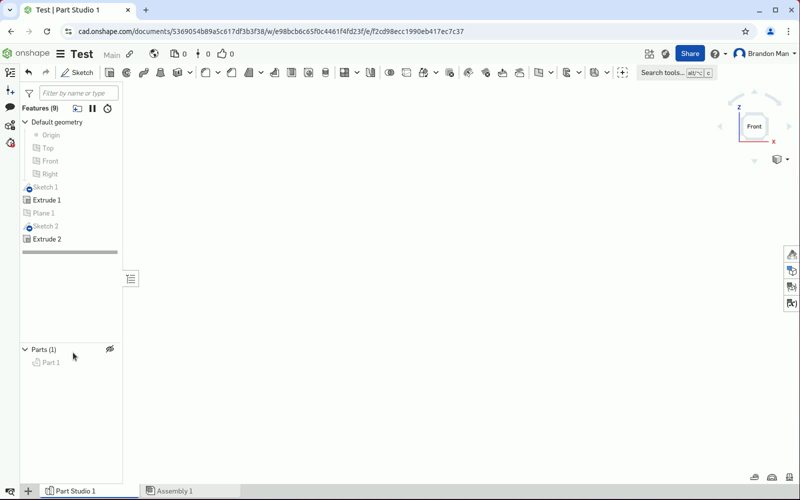
key_up(shift)
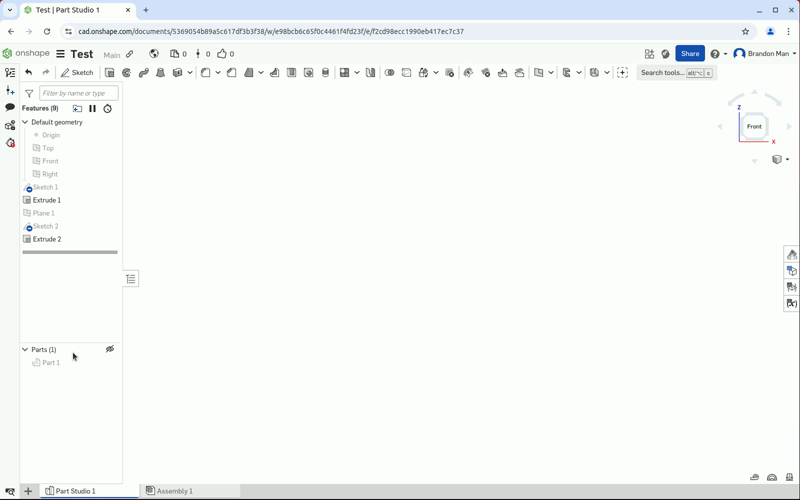
mouse_move(73, 352)
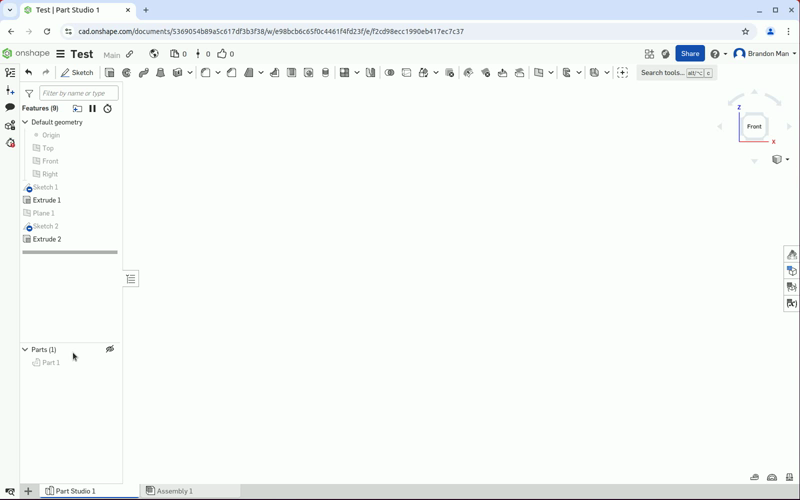
key(shift+y)
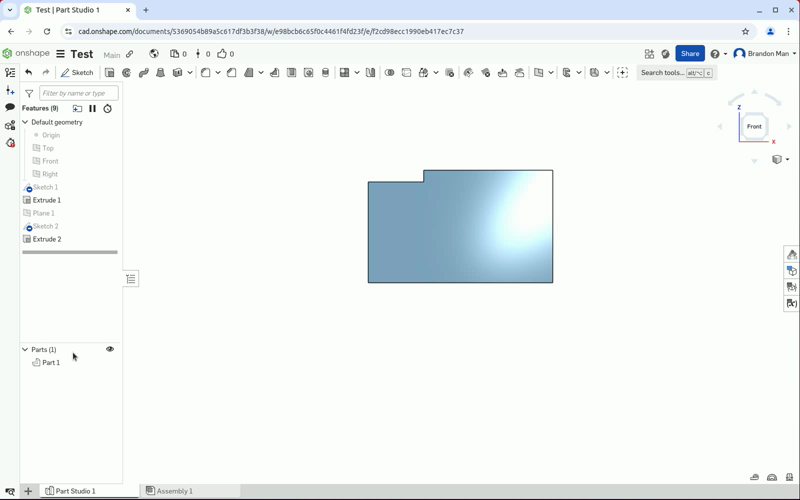
mouse_move(541, 75)
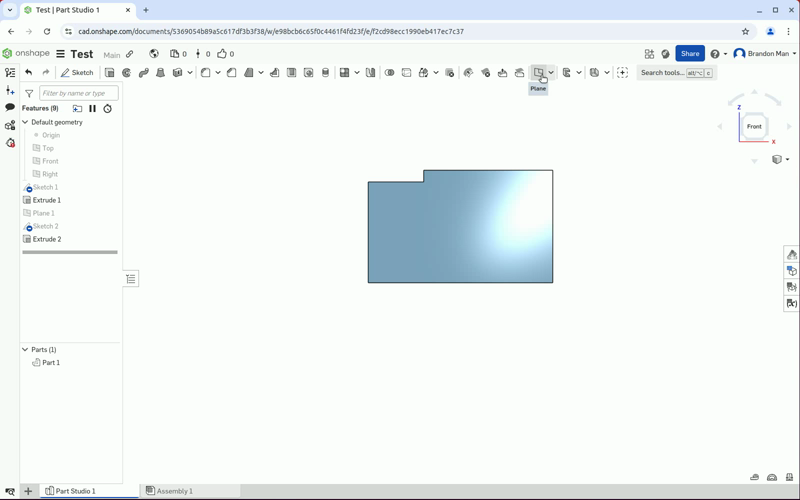
click(541, 75)
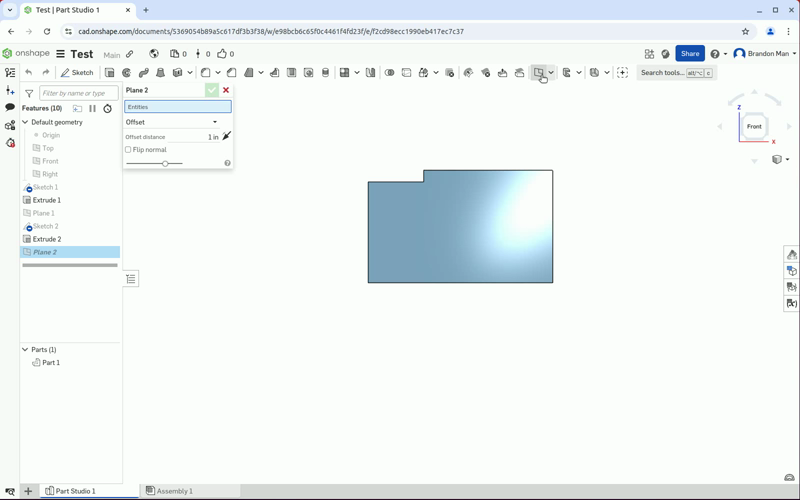
mouse_move(73, 163)
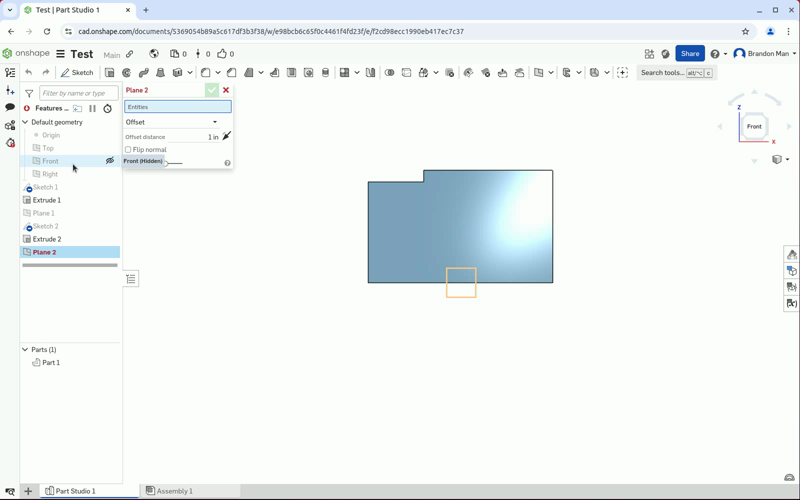
click(73, 163)
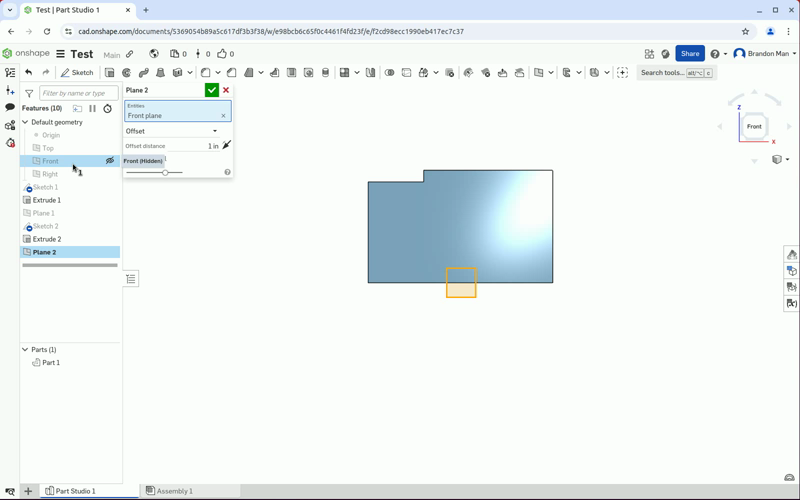
key(tab, 2)
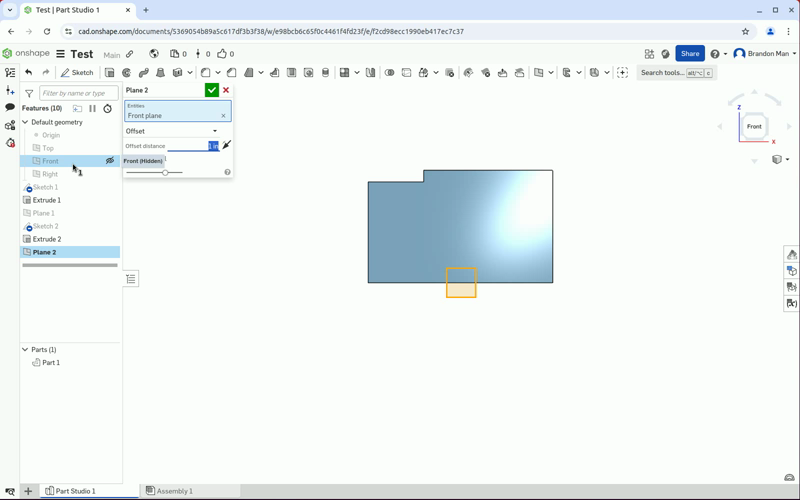
text(11.801)
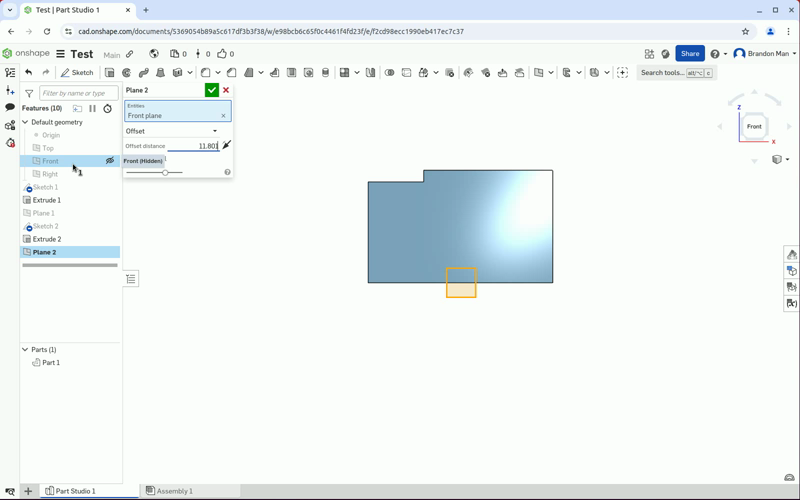
key(enter, 2)
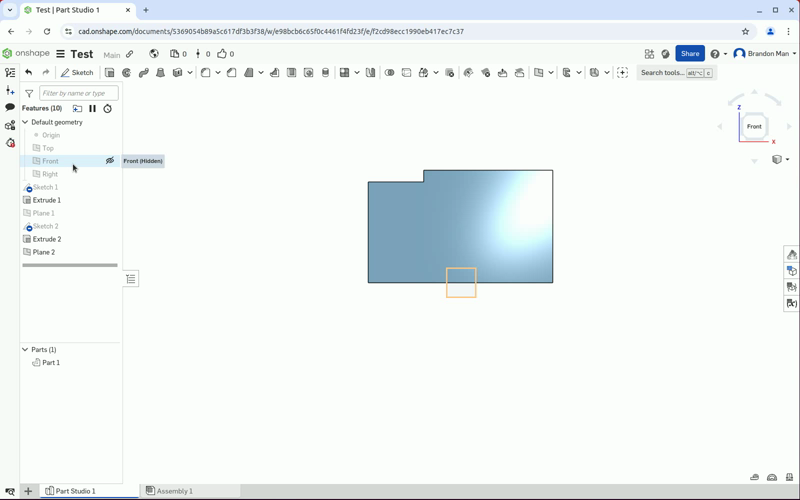
key(shift+s)
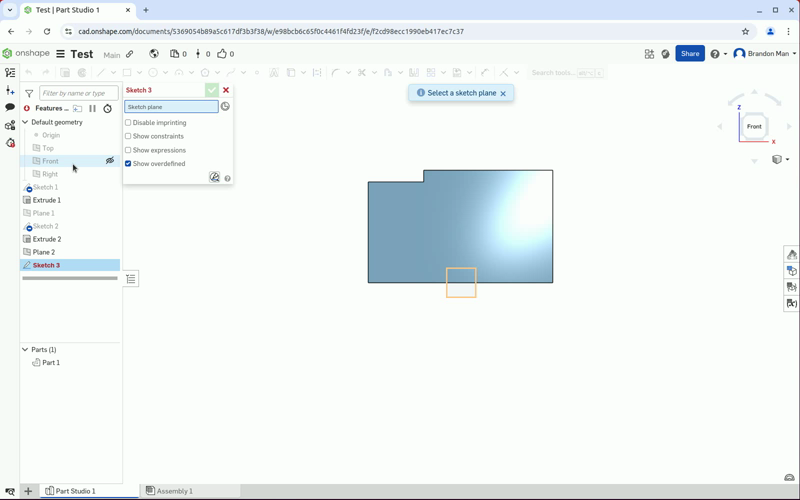
mouse_move(73, 254)
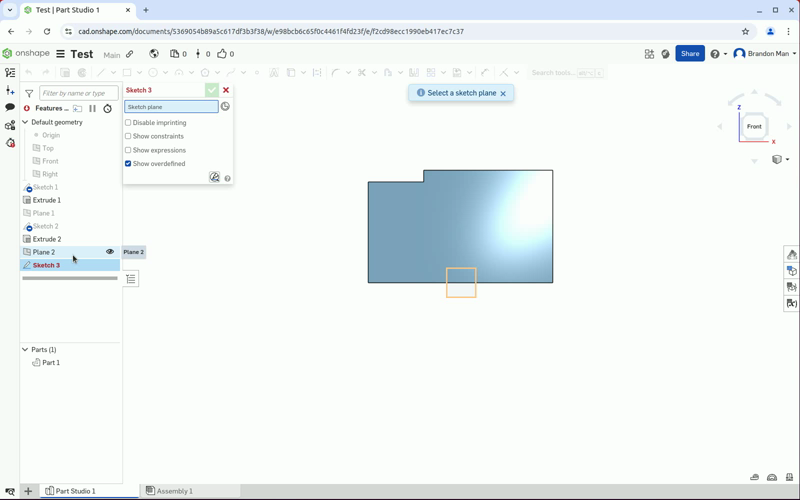
click(73, 254)
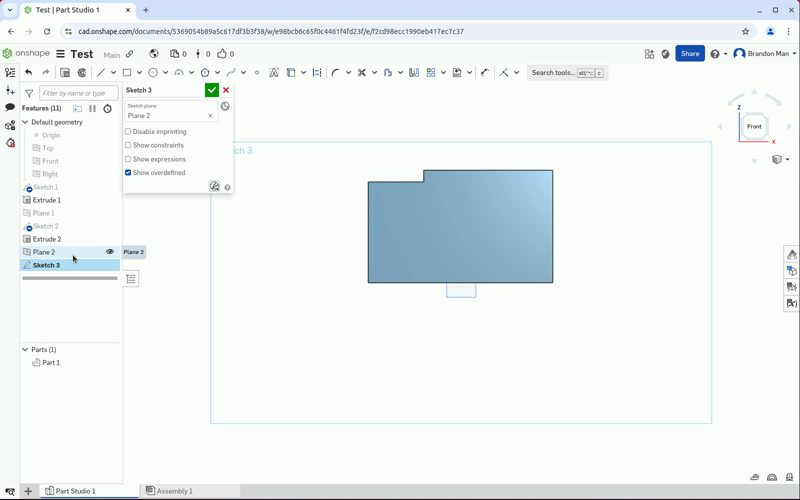
mouse_move(73, 352)
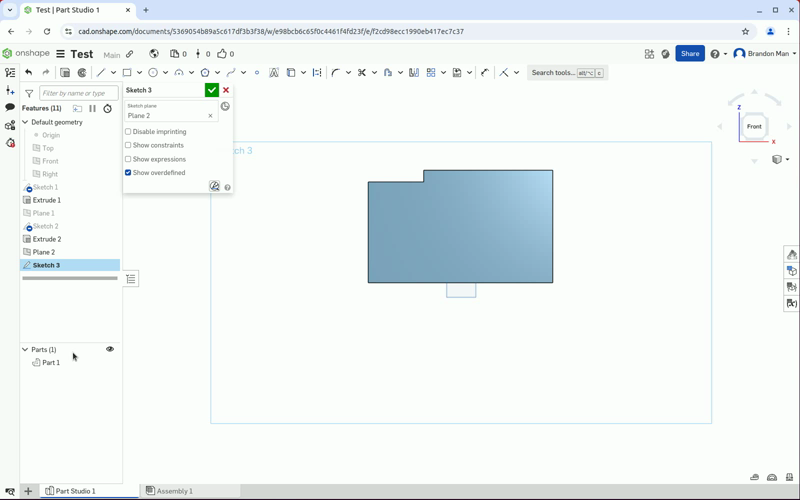
key(y)
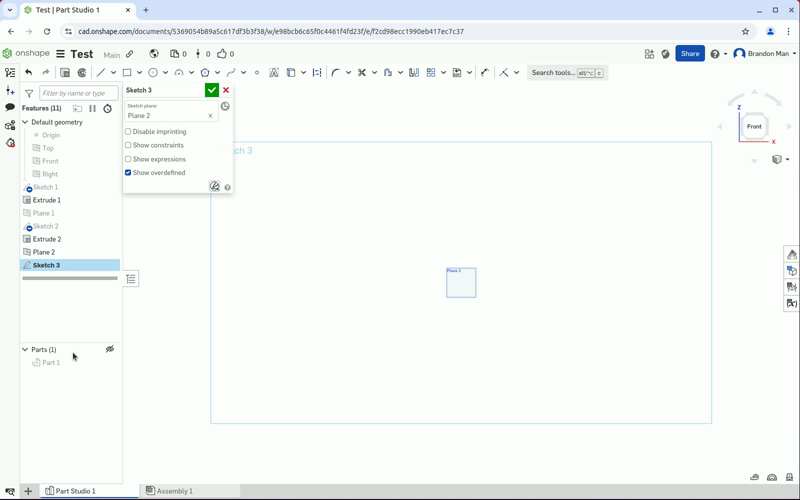
key(l)
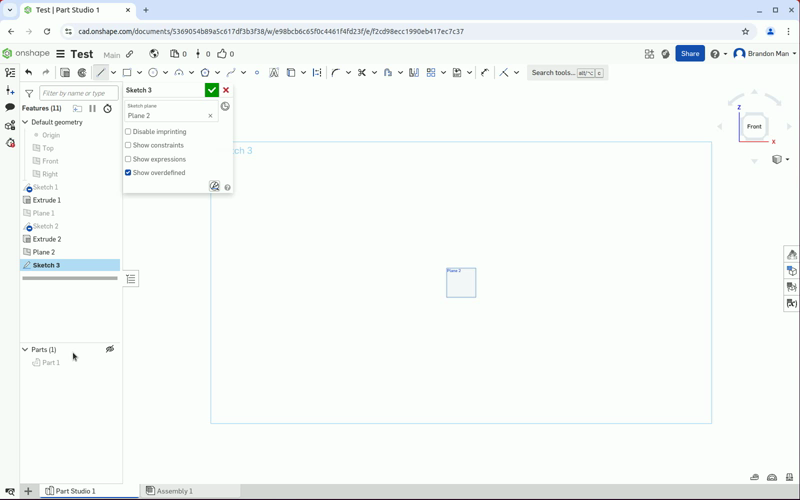
key_down(shift)
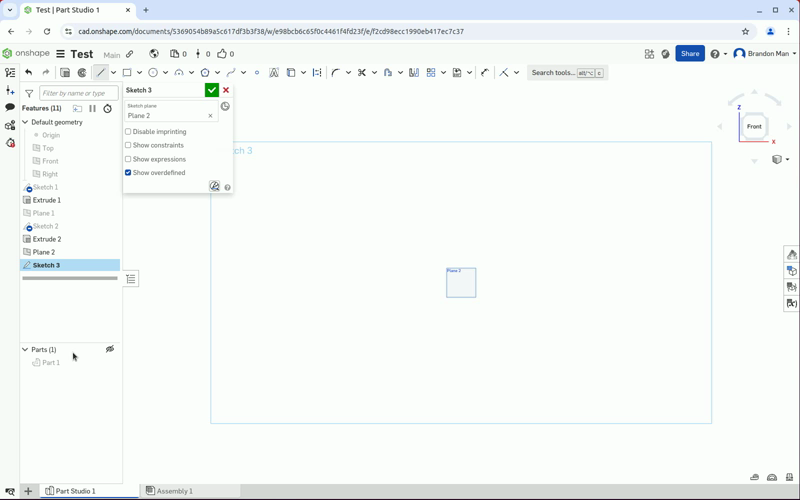
mouse_move(427, 282)
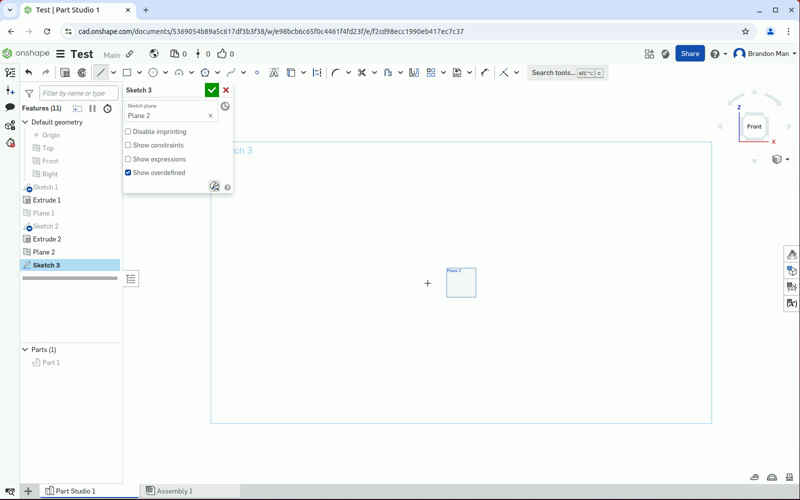
click(427, 282)
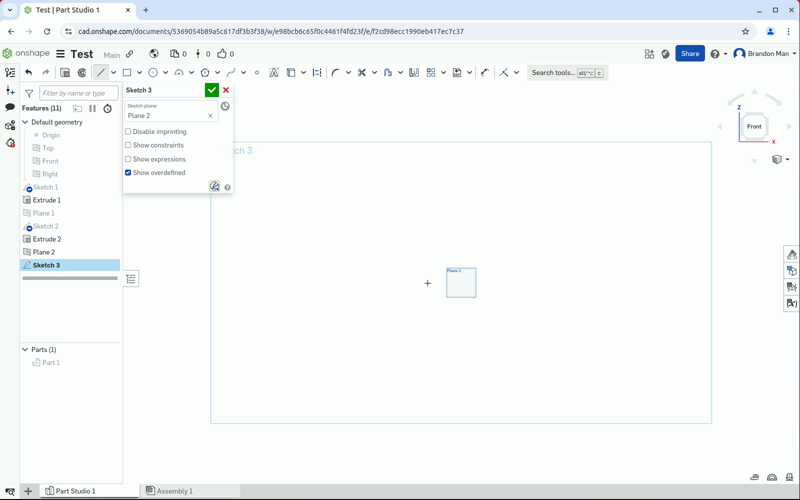
key_up(shift)
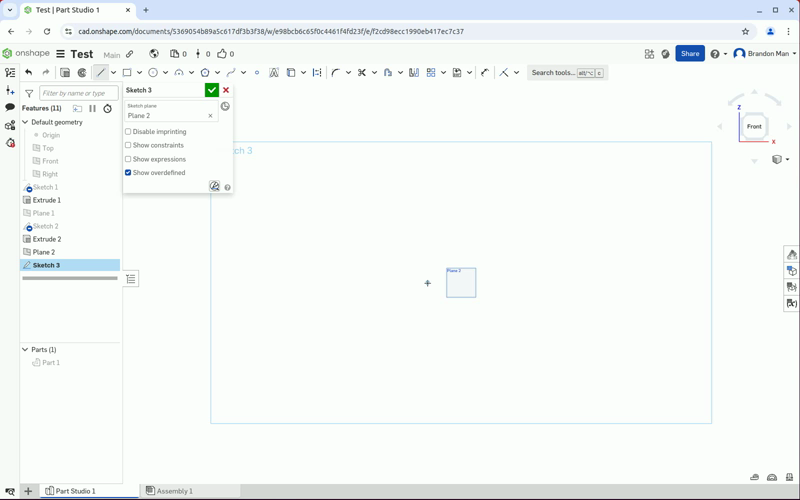
key_down(shift)
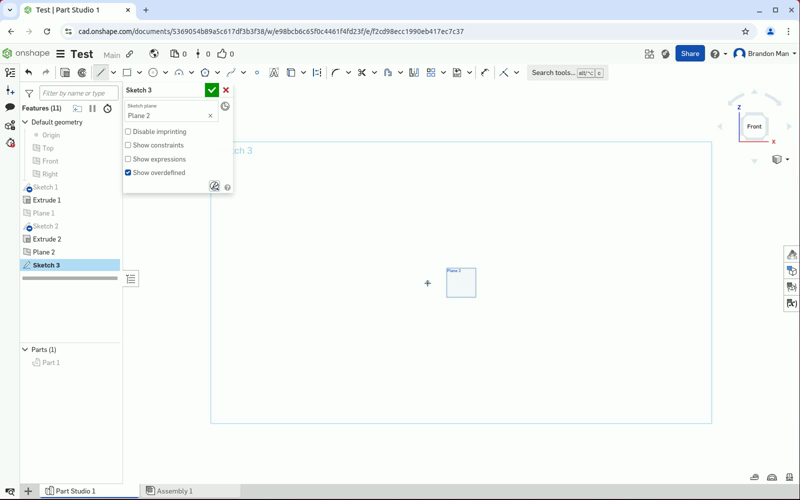
mouse_move(549, 282)
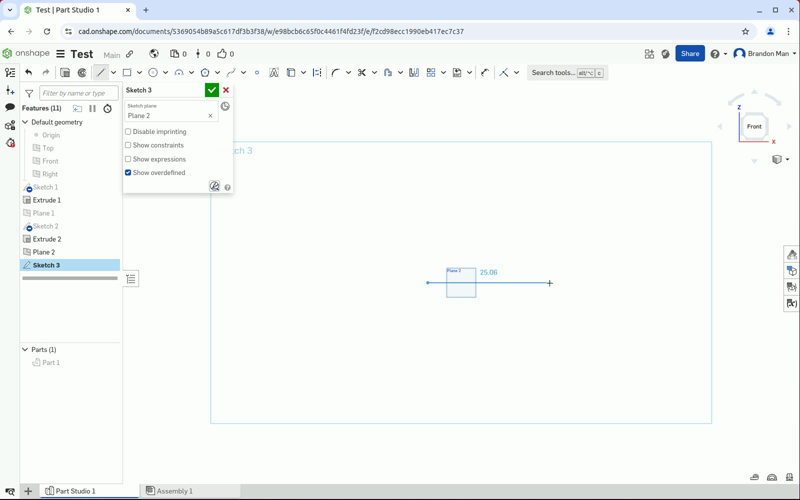
click(549, 282)
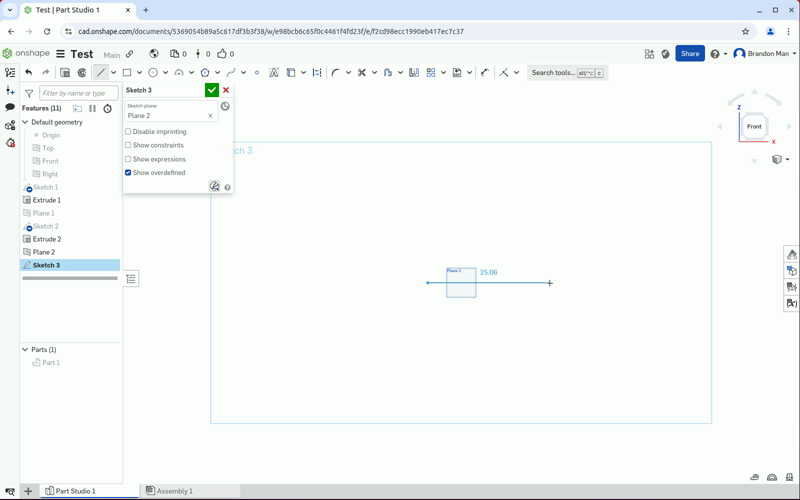
key_up(shift)
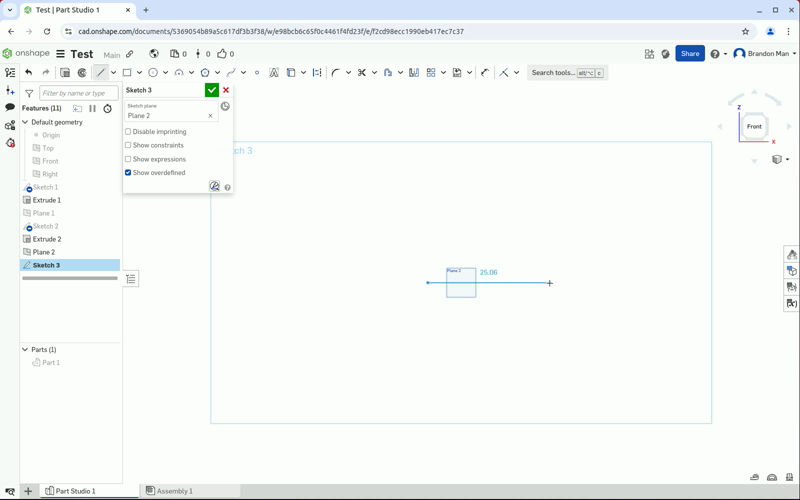
key_down(shift)
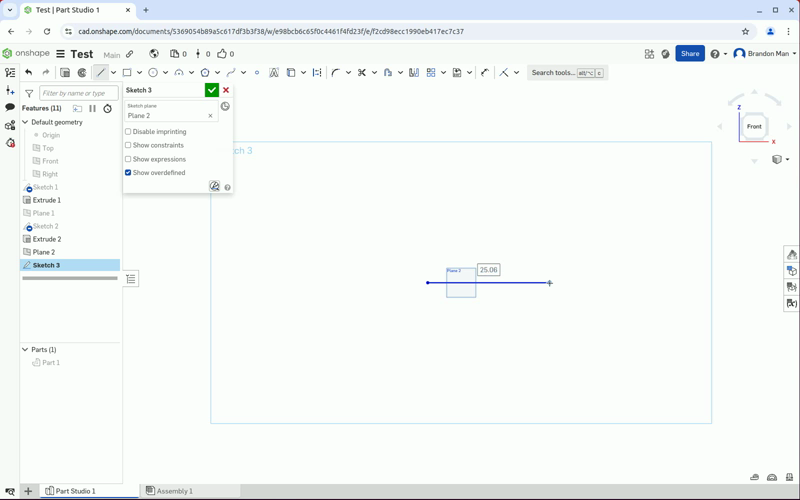
mouse_move(549, 174)
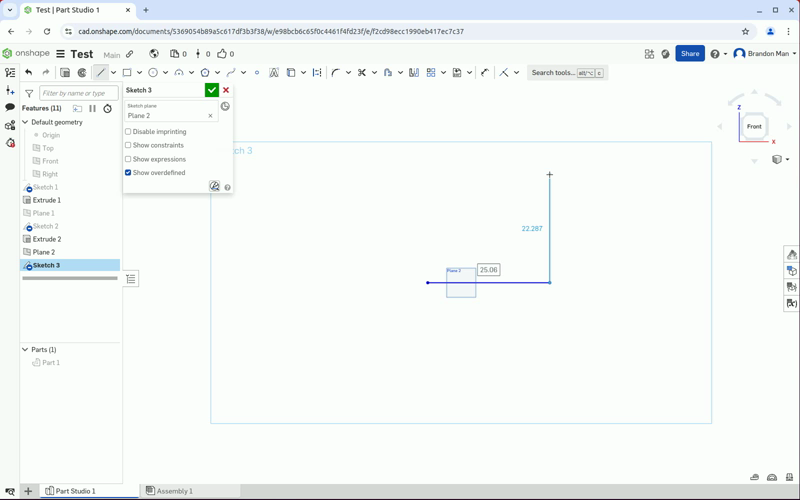
click(549, 174)
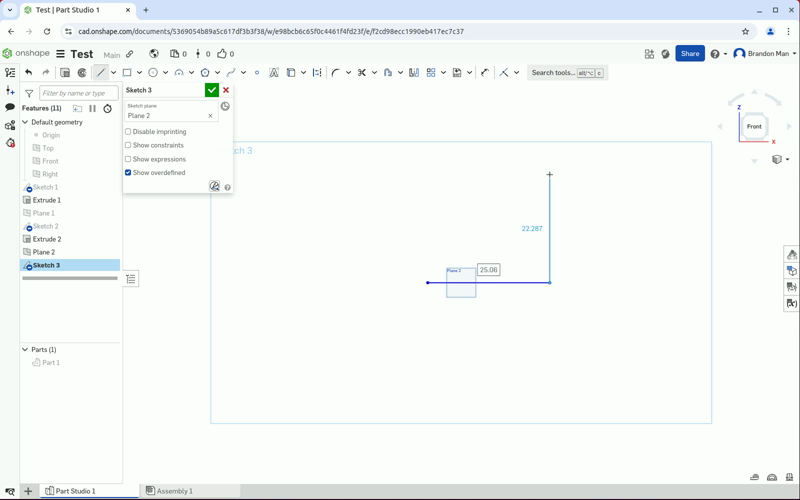
key_up(shift)
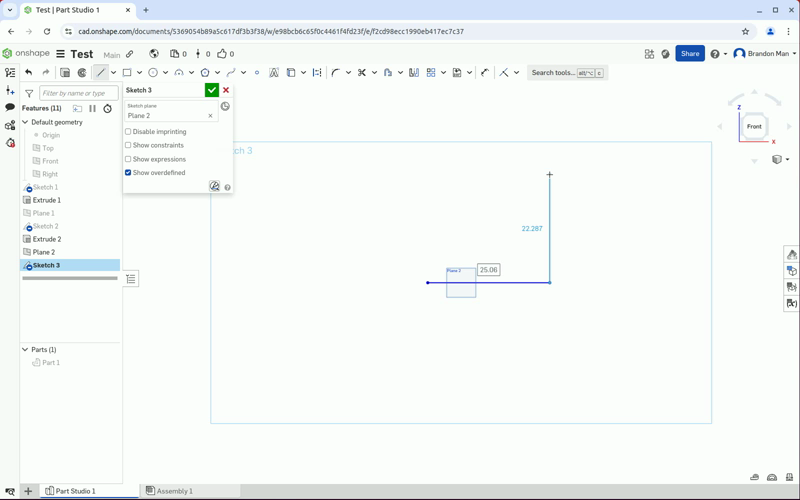
key_down(shift)
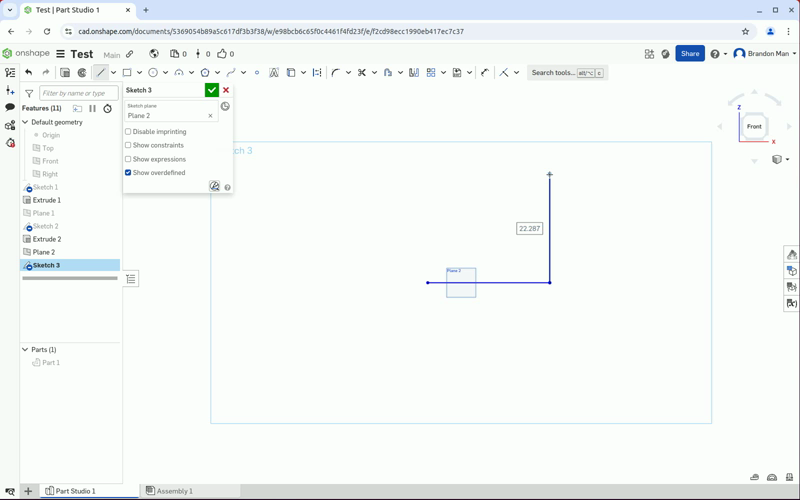
mouse_move(427, 174)
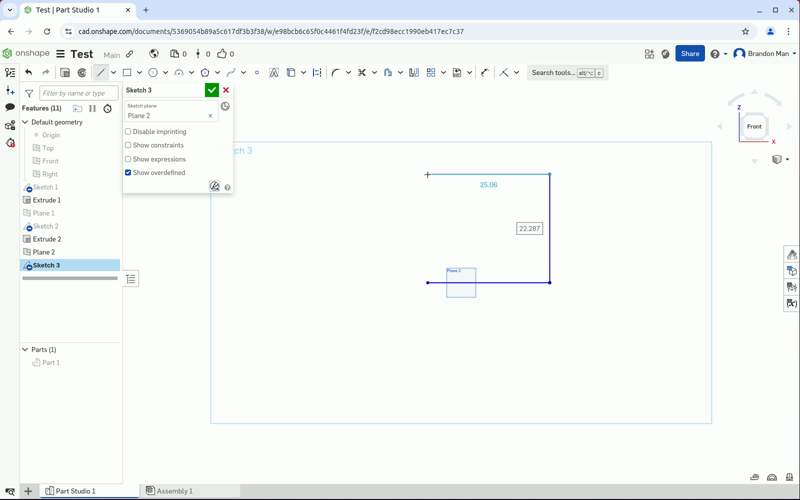
click(427, 174)
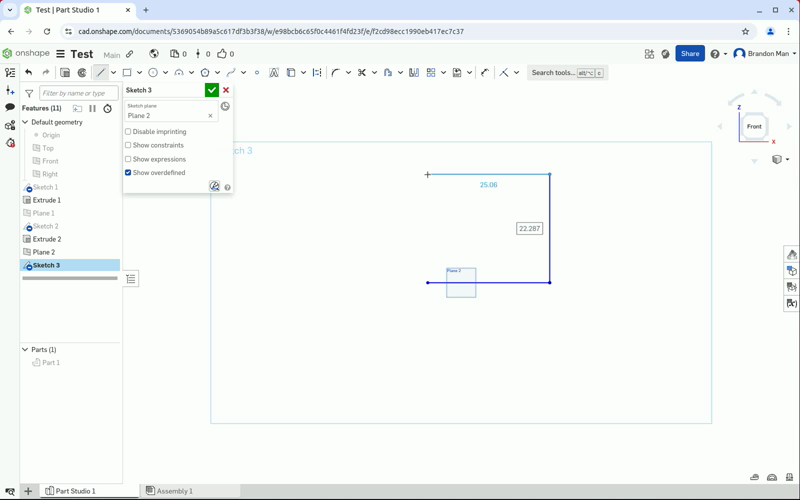
key_up(shift)
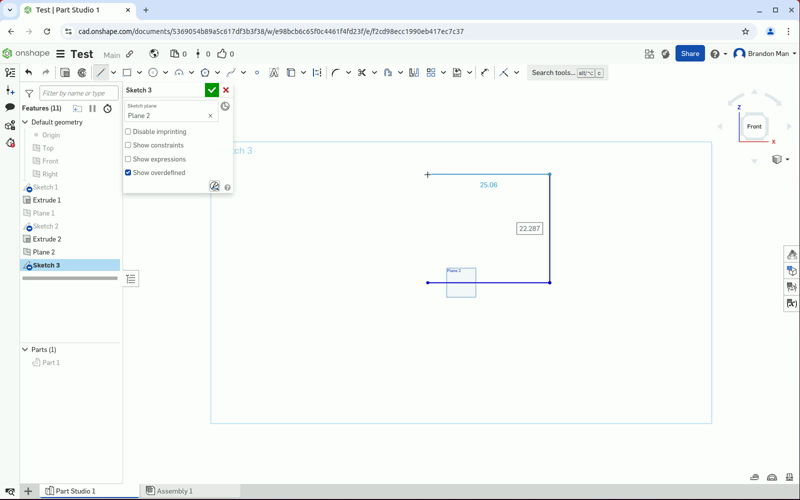
key_down(shift)
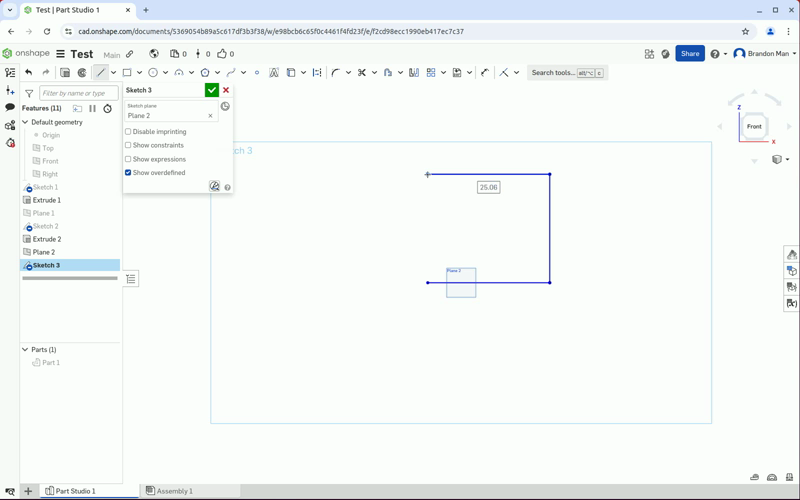
mouse_move(457, 174)
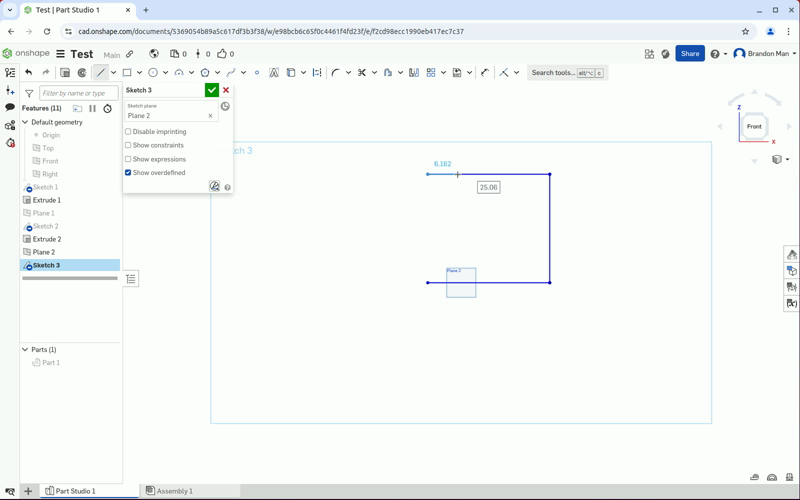
mouse_move(427, 185)
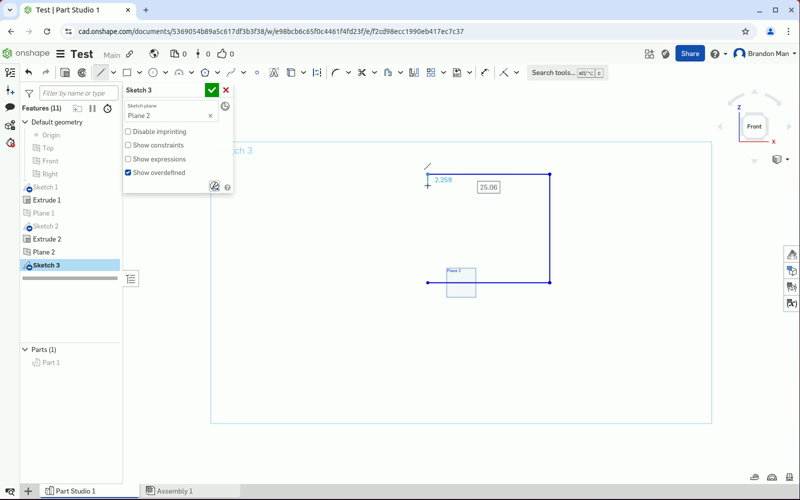
click(427, 185)
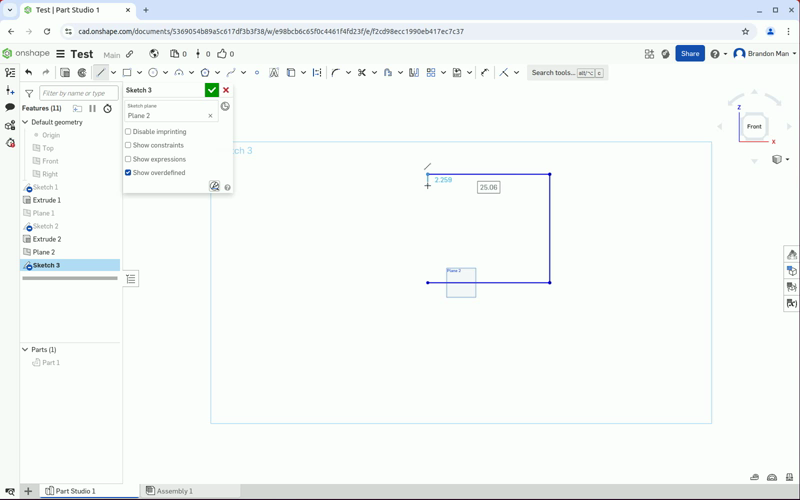
key_up(shift)
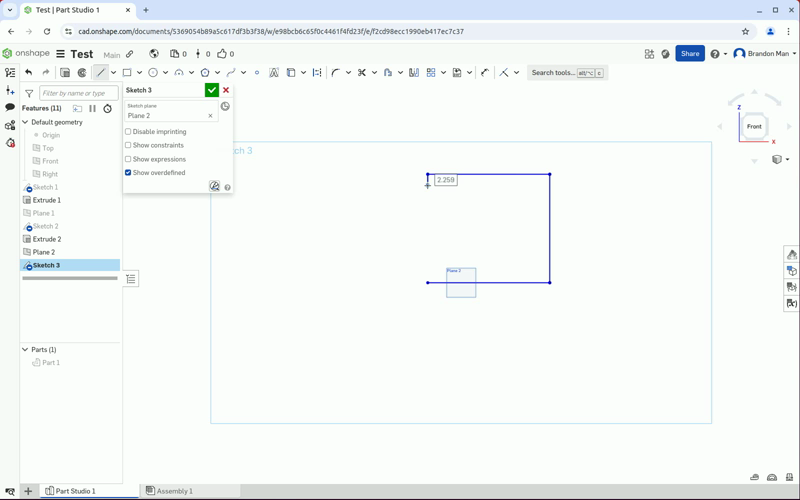
key_down(shift)
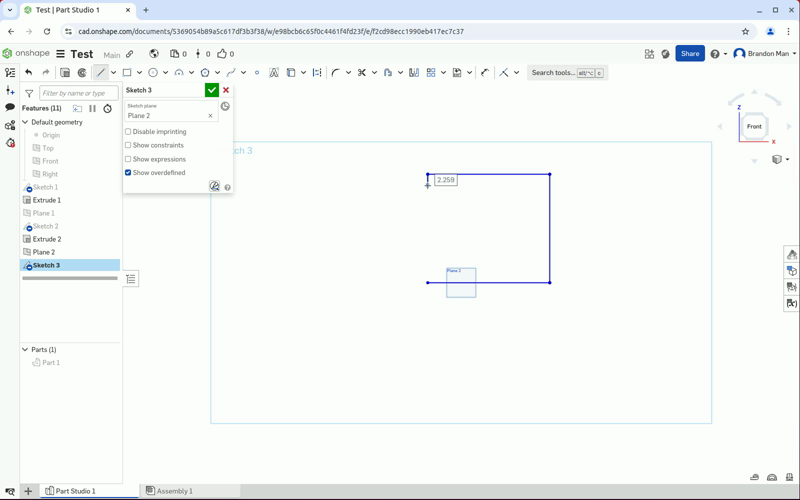
mouse_move(457, 185)
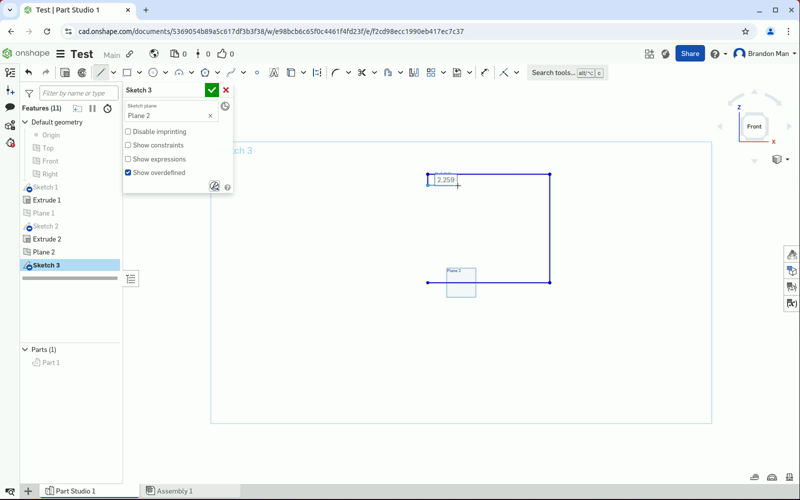
mouse_move(427, 230)
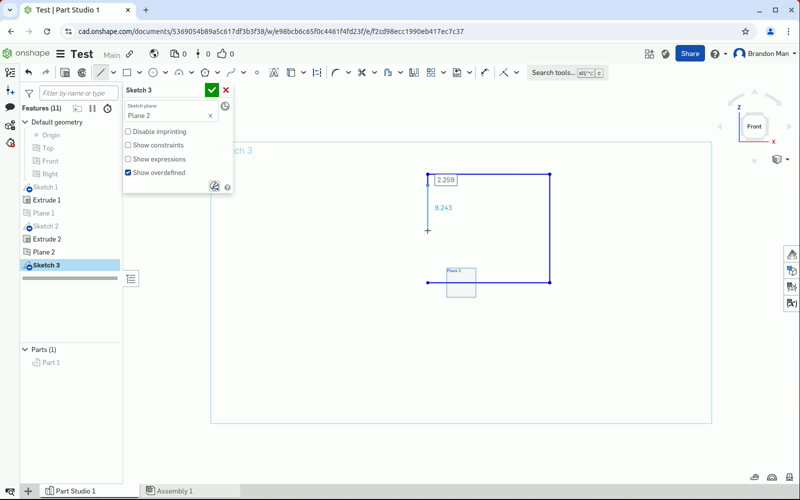
click(427, 230)
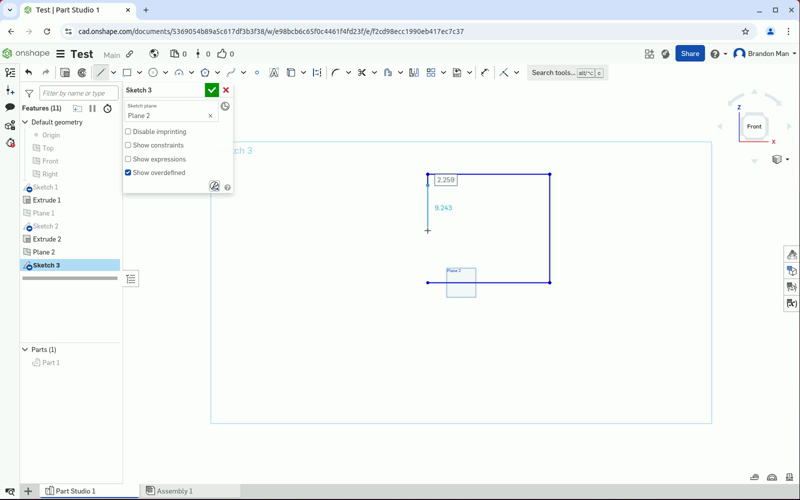
key_up(shift)
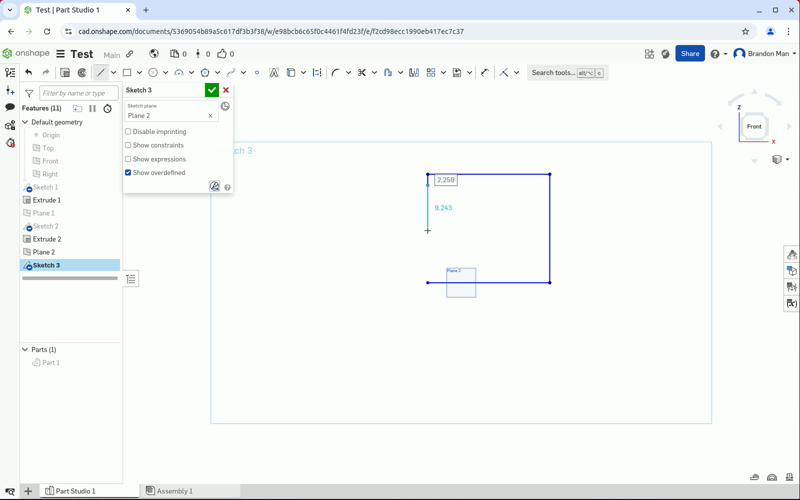
key_down(shift)
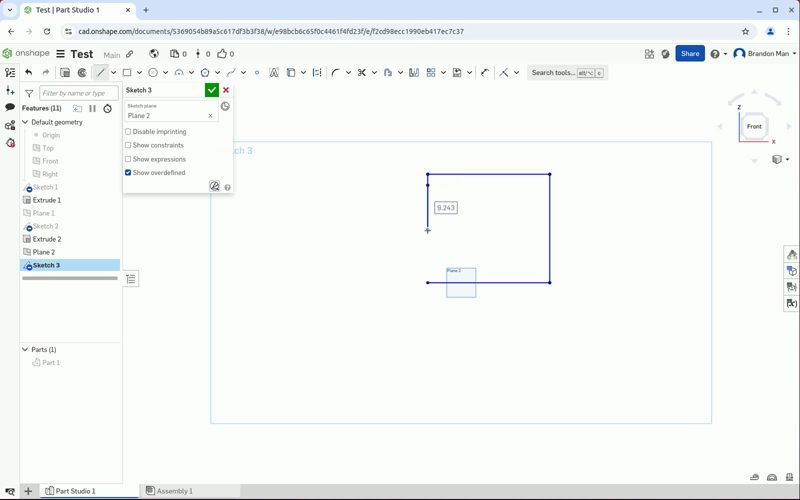
mouse_move(457, 230)
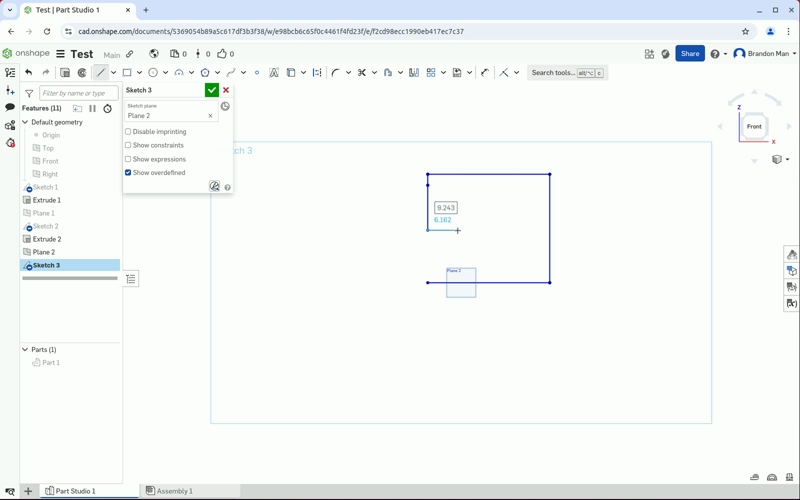
mouse_move(427, 234)
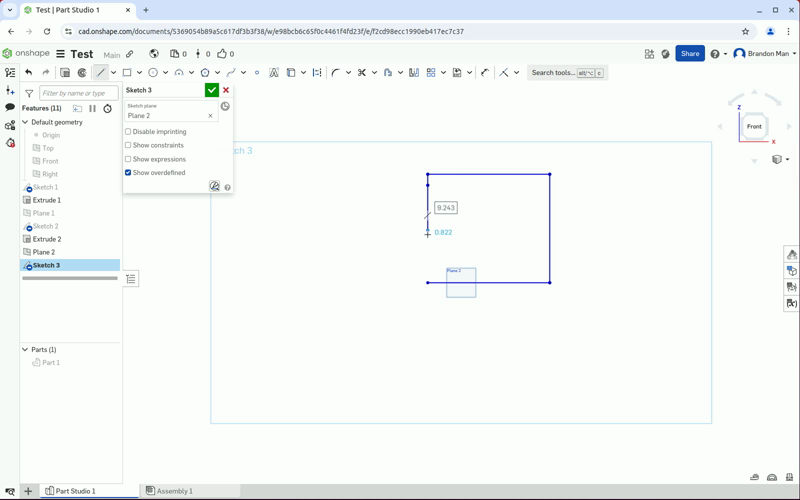
scroll(6)
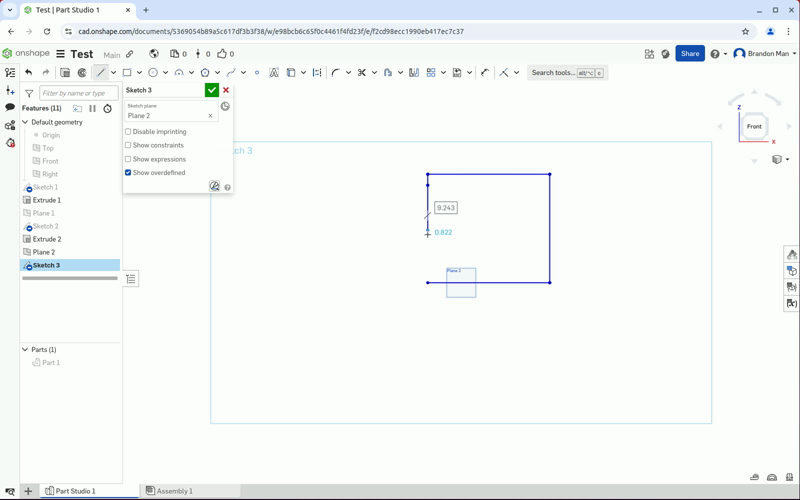
scroll(6)
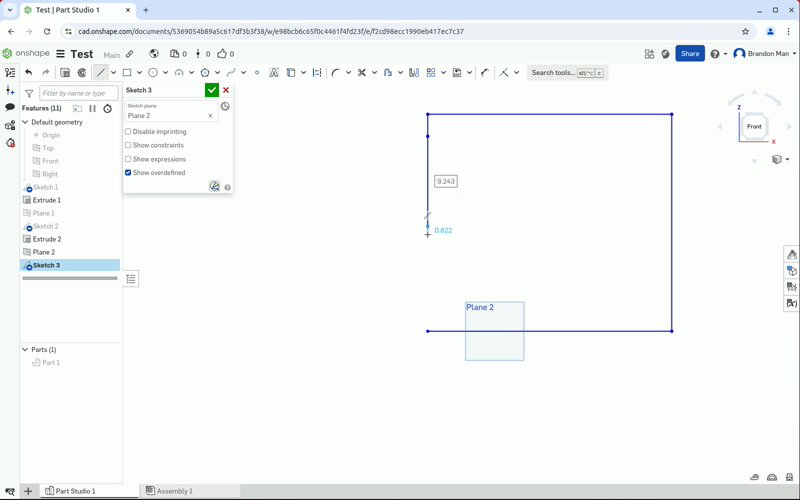
scroll(6)
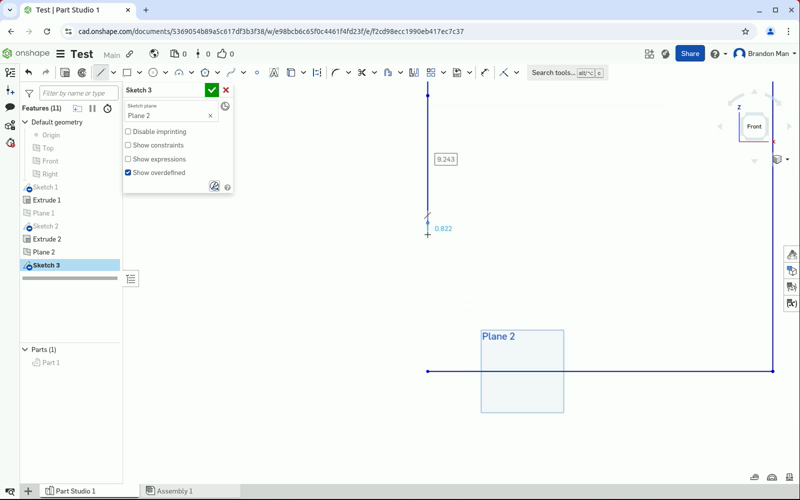
scroll(6)
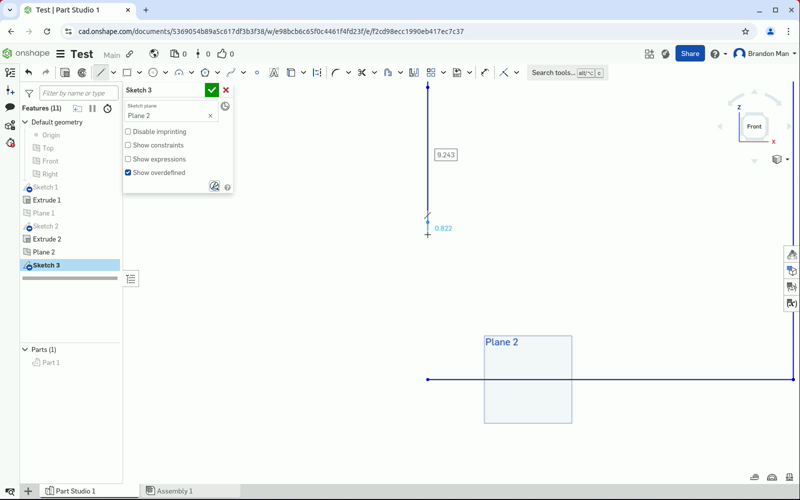
scroll(6)
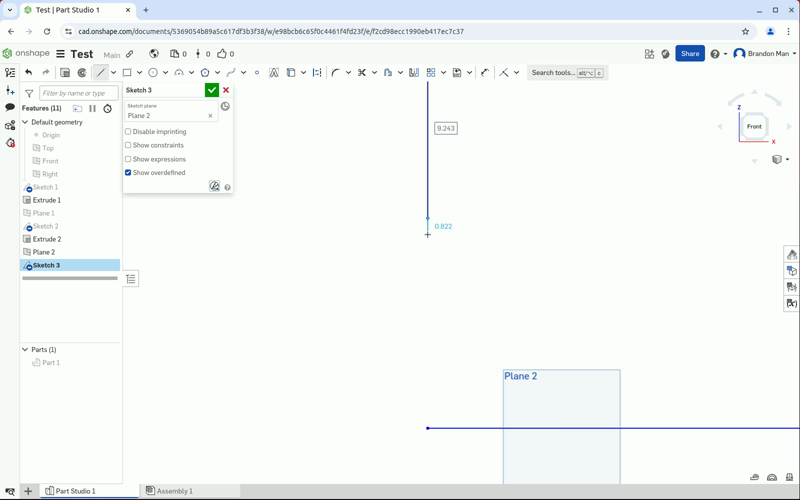
scroll(6)
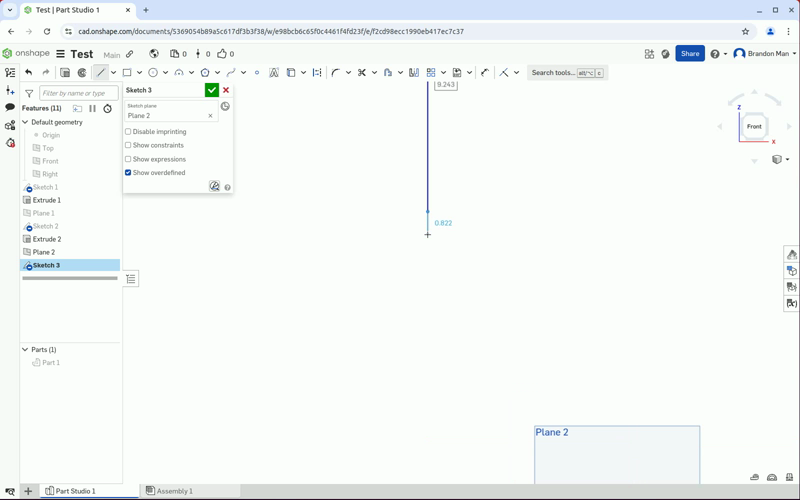
scroll(6)
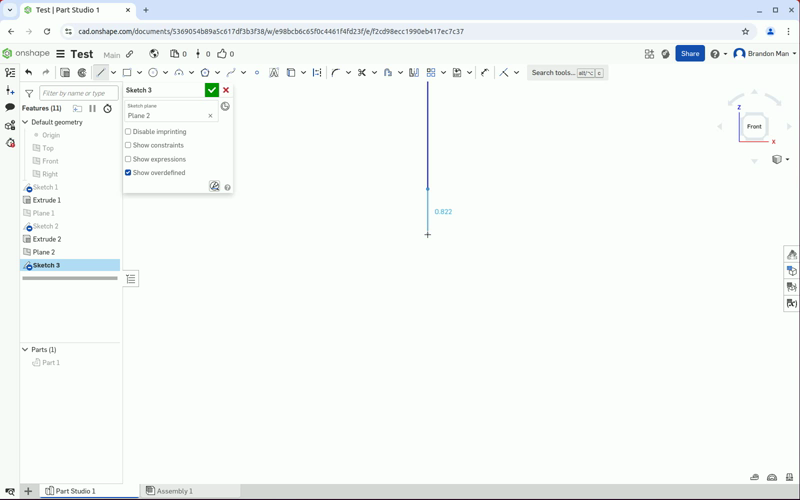
click(427, 234)
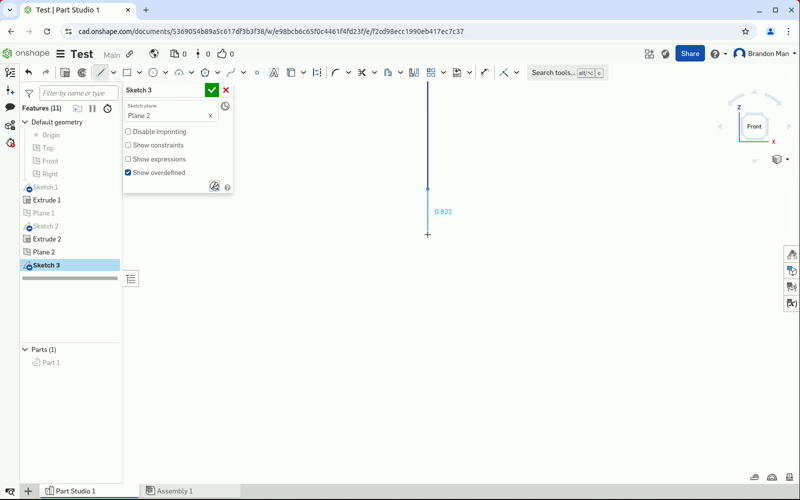
scroll(-6)
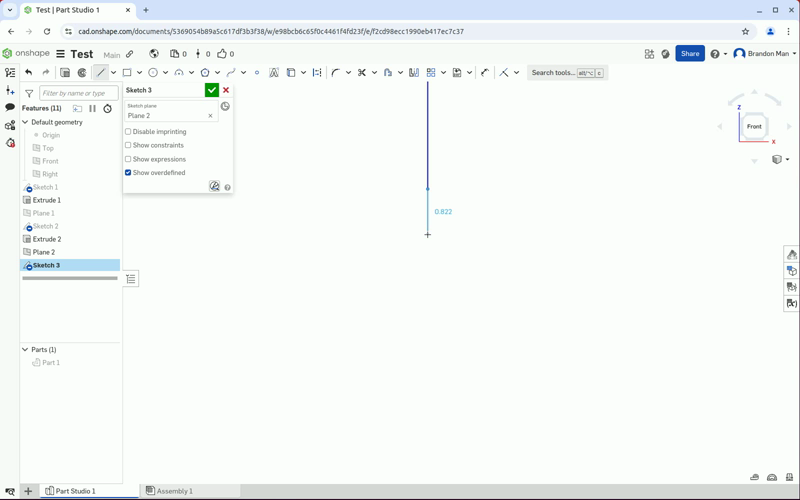
scroll(-6)
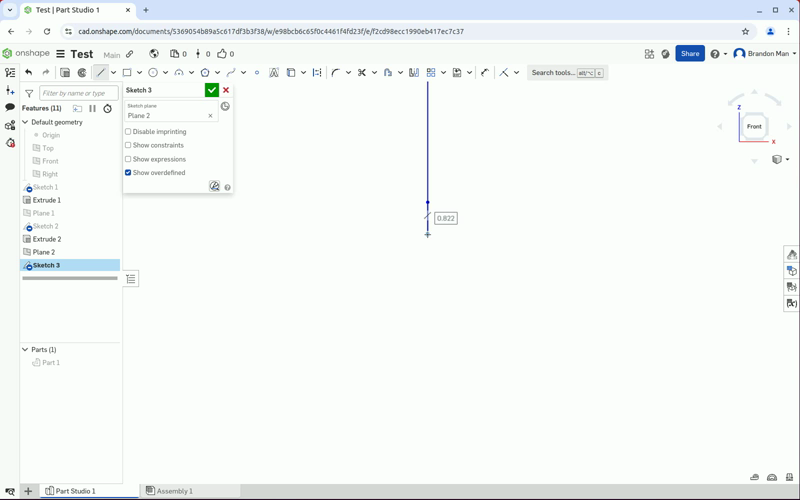
scroll(-6)
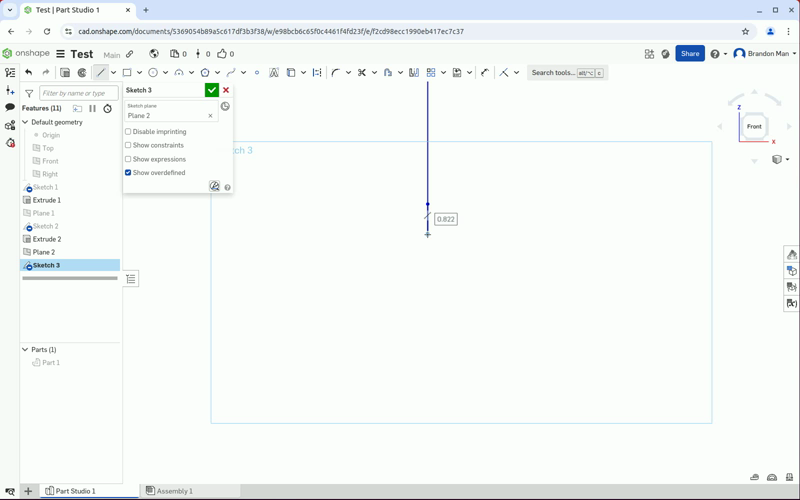
scroll(-6)
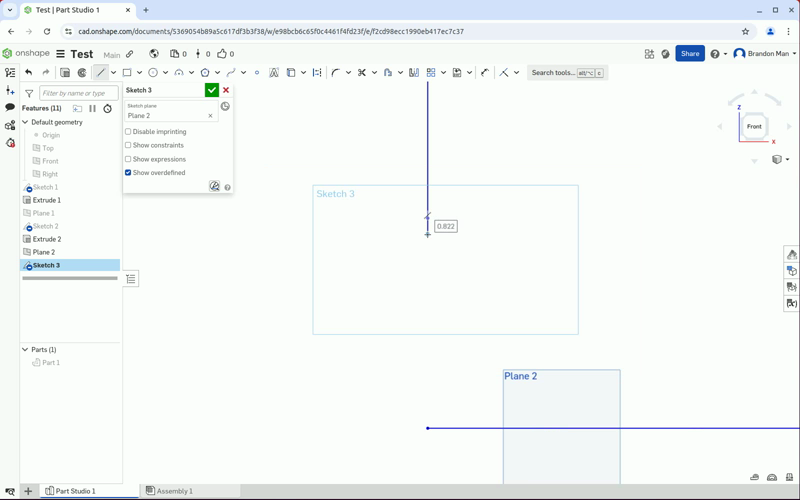
scroll(-6)
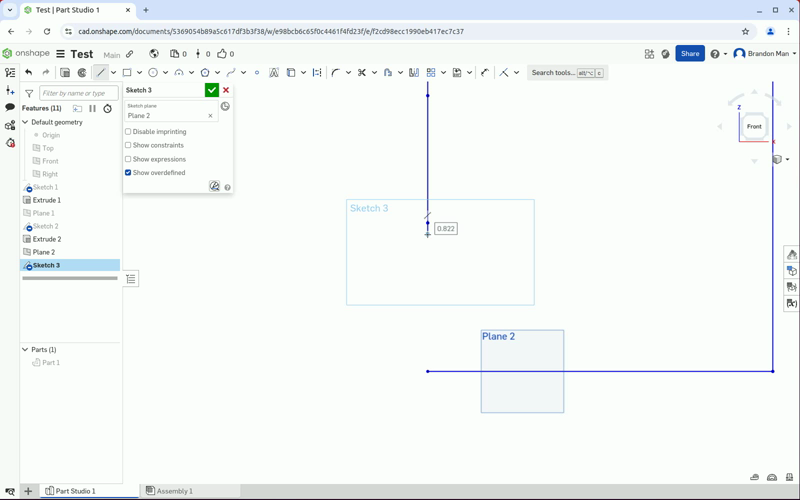
scroll(-6)
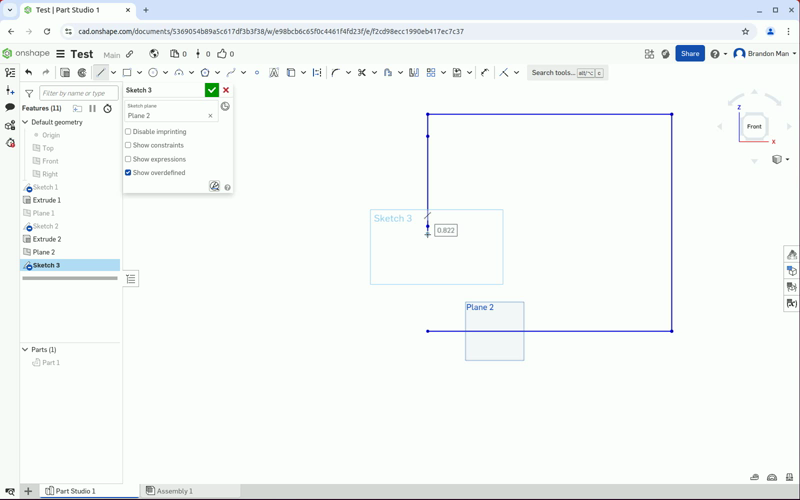
scroll(-6)
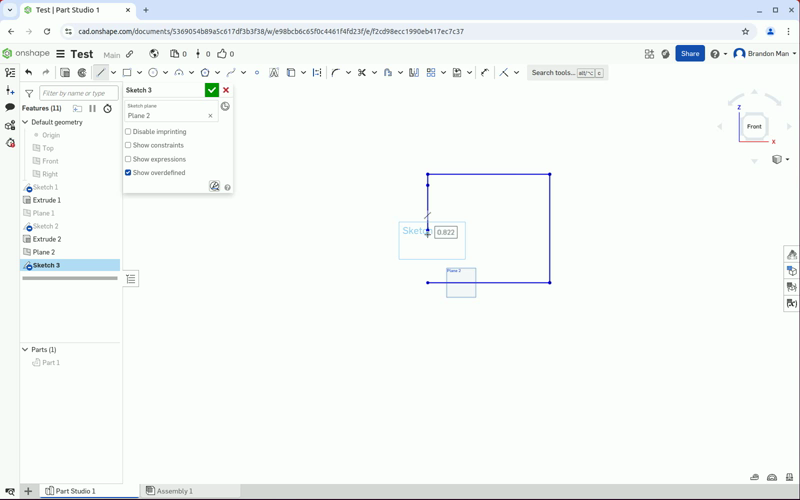
key_up(shift)
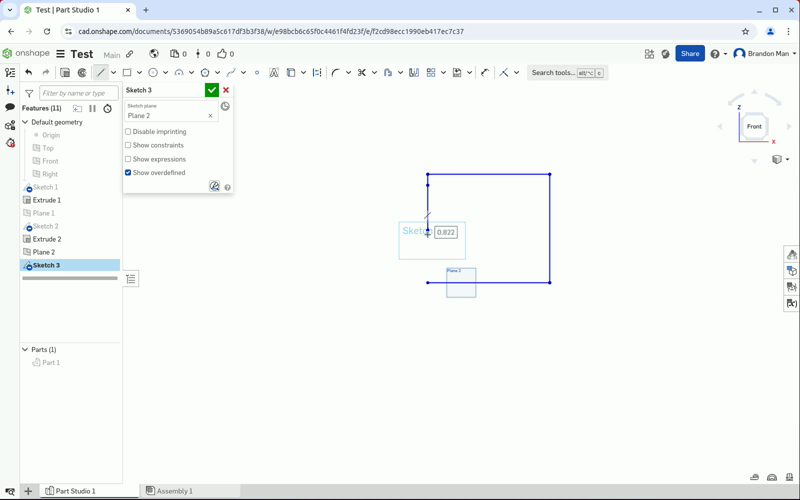
mouse_move(457, 234)
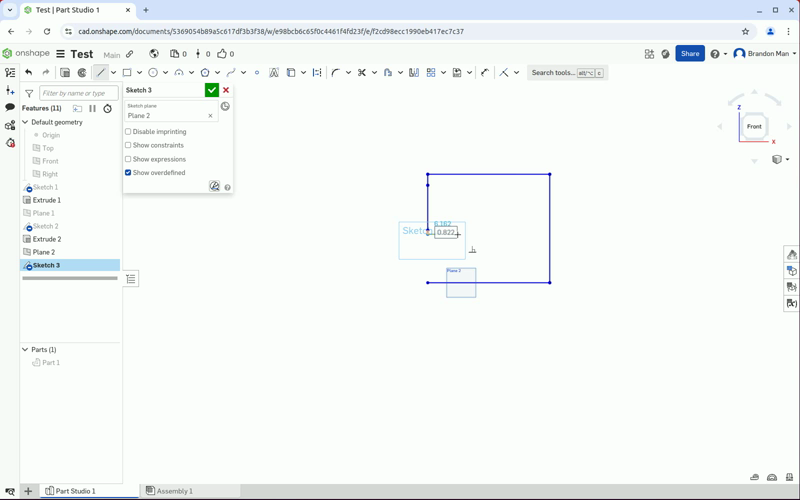
key_down(shift)
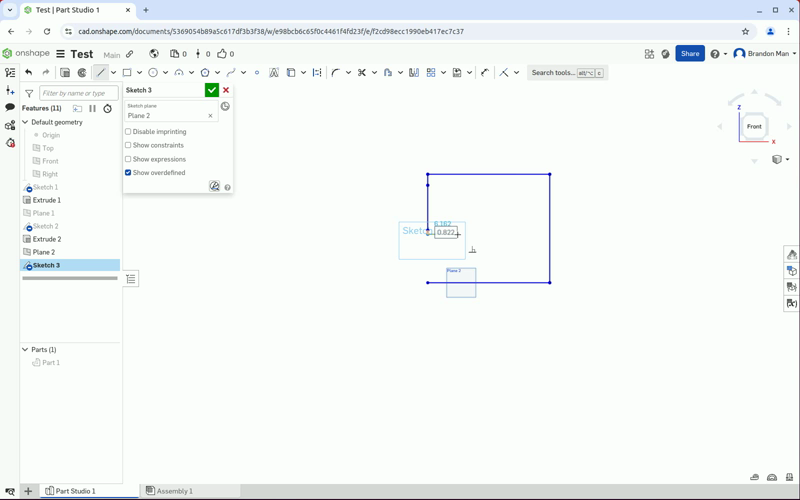
mouse_move(427, 282)
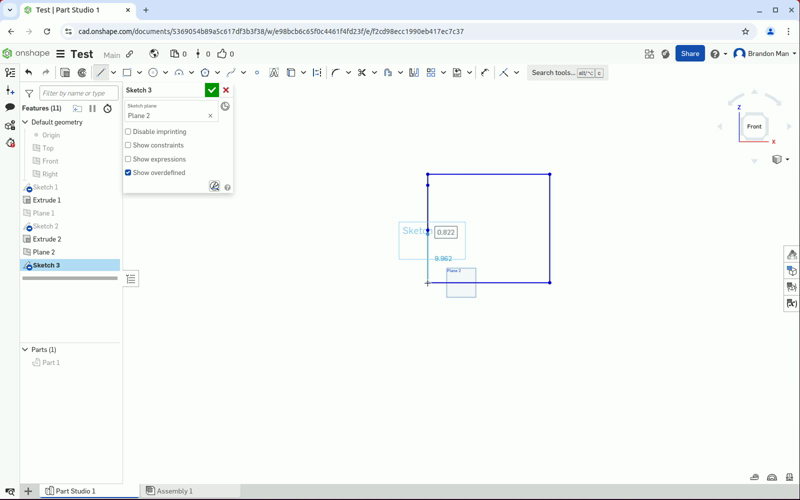
key_up(shift)
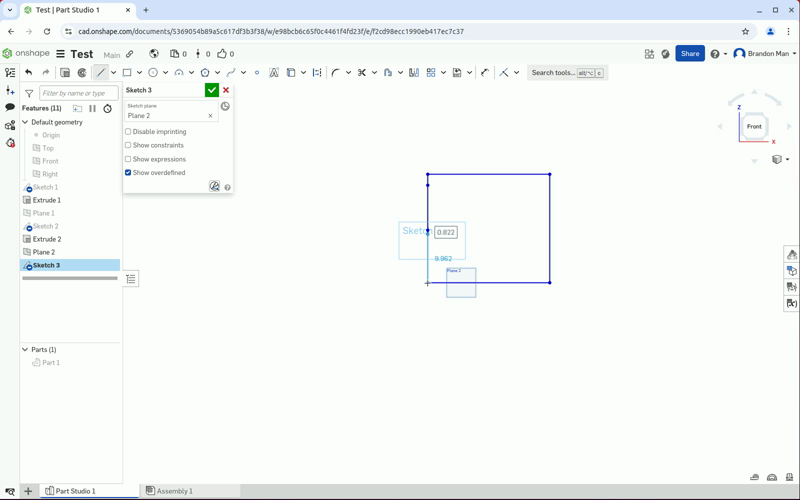
click(427, 282)
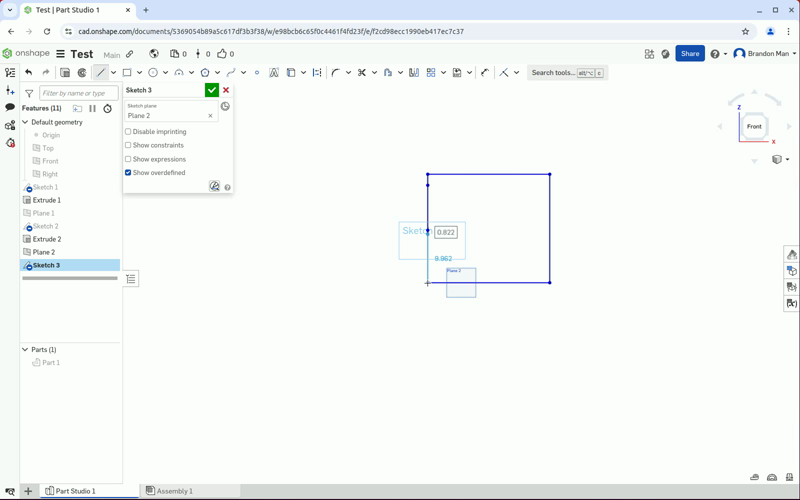
key(esc)
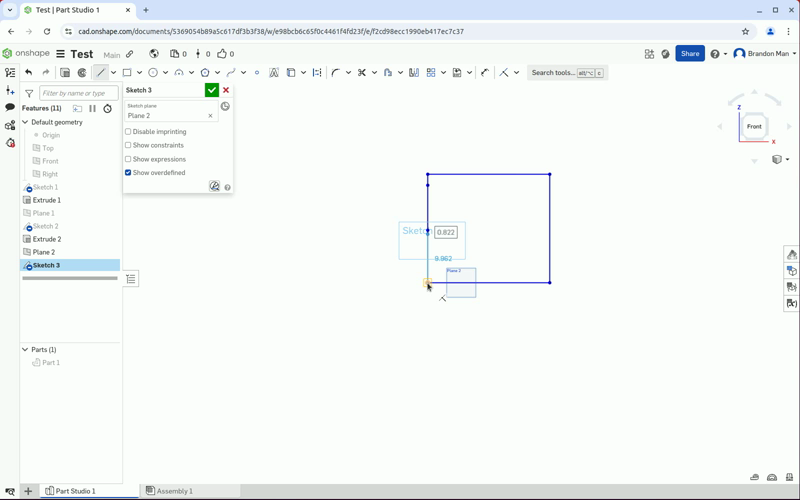
mouse_move(476, 226)
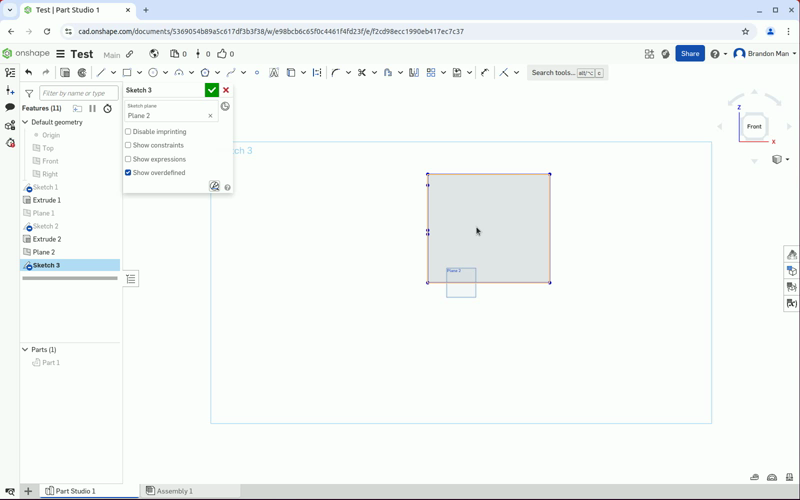
click(476, 226)
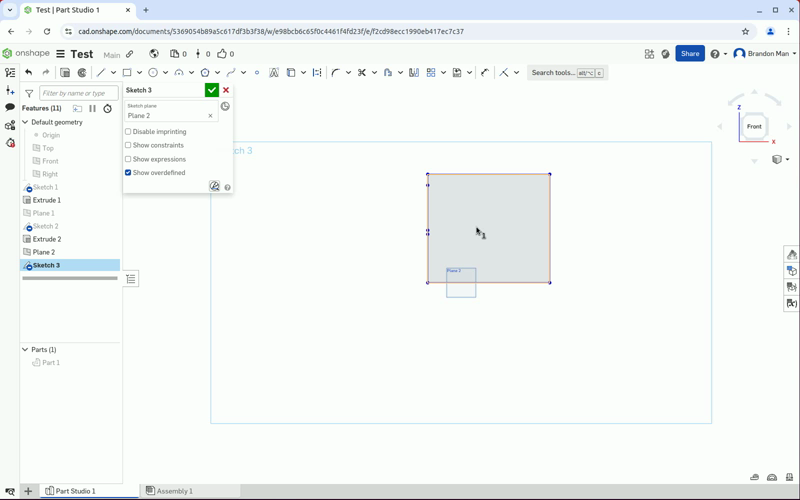
mouse_move(73, 352)
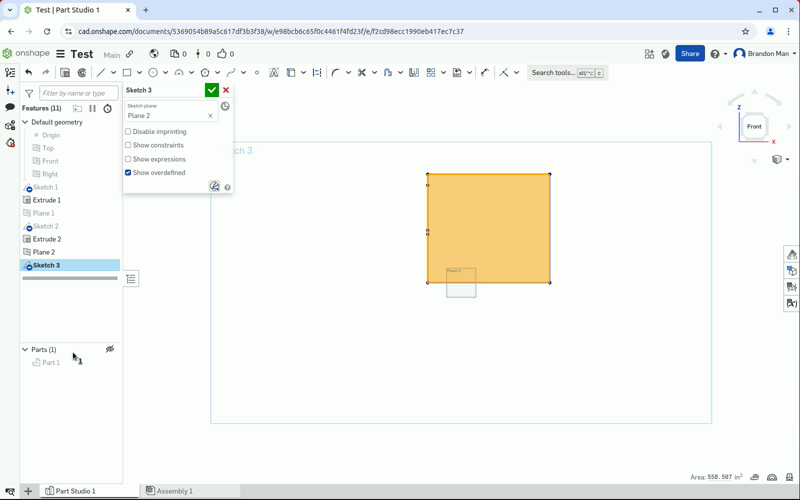
key(shift+y)
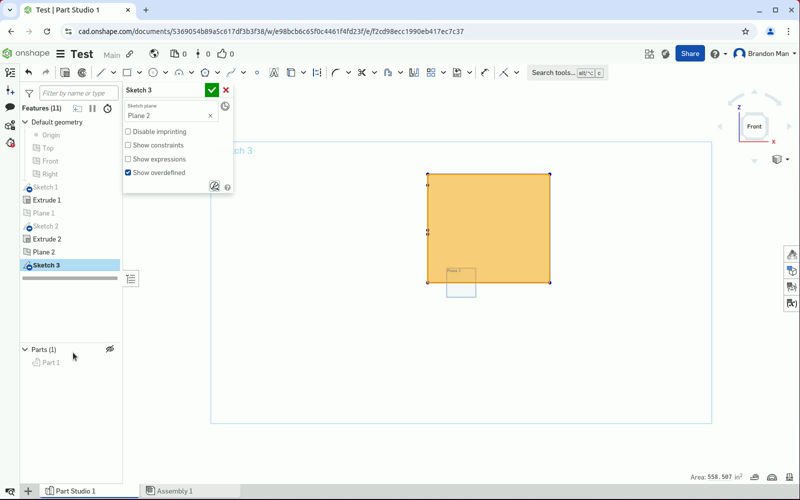
key(shift+e)
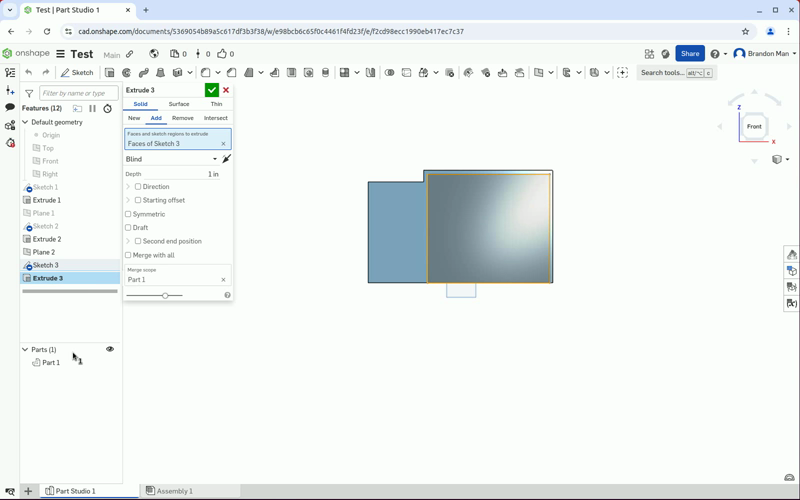
mouse_move(143, 106)
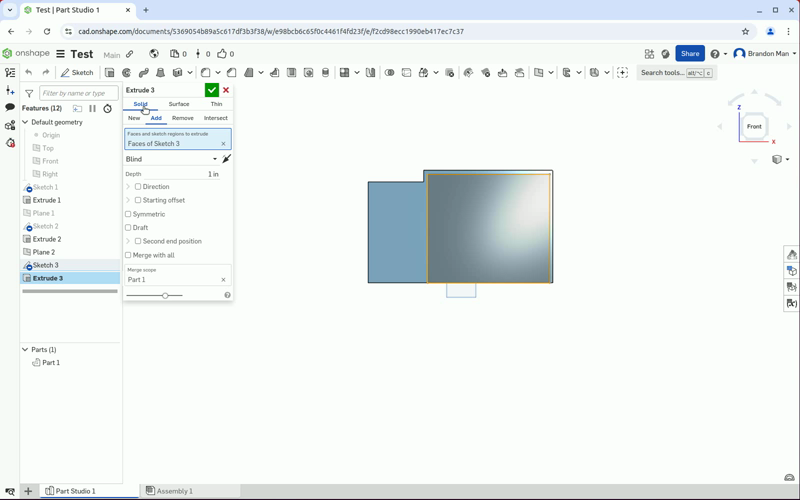
click(143, 106)
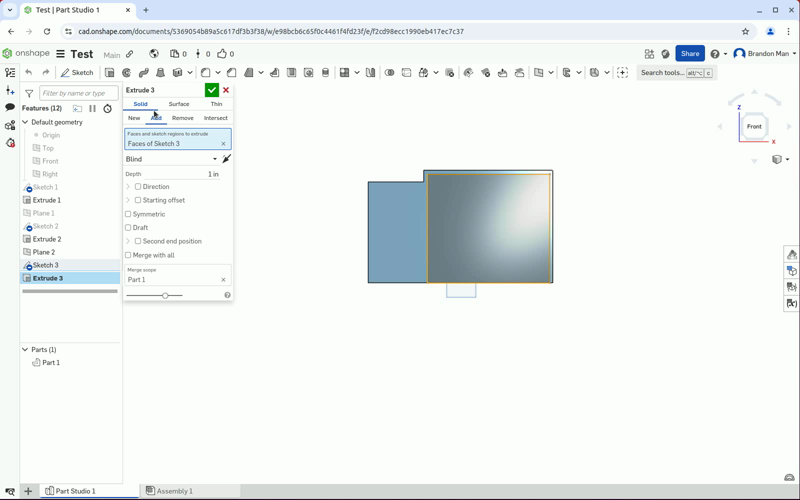
mouse_move(186, 120)
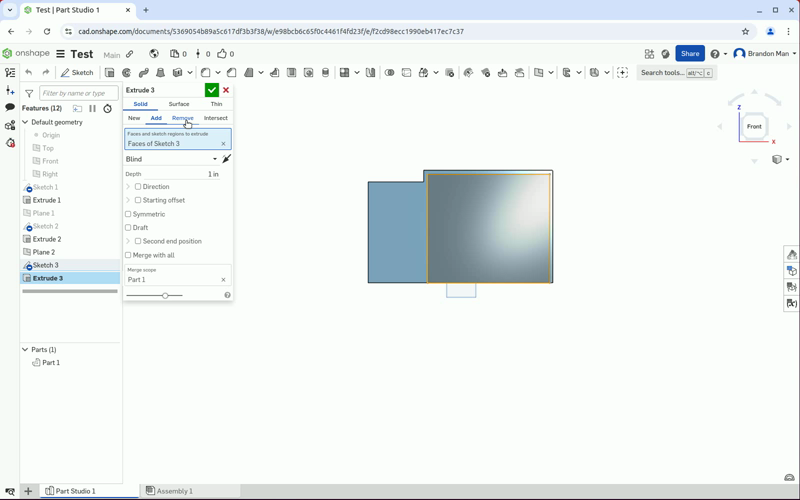
click(186, 120)
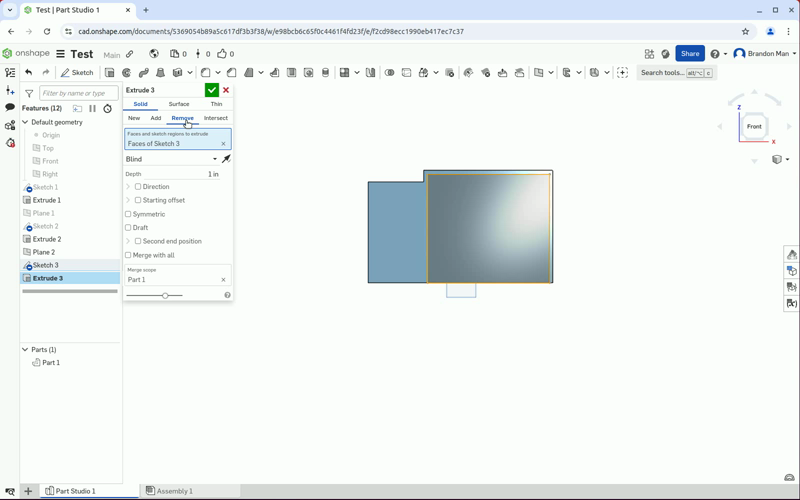
key(tab, 4)
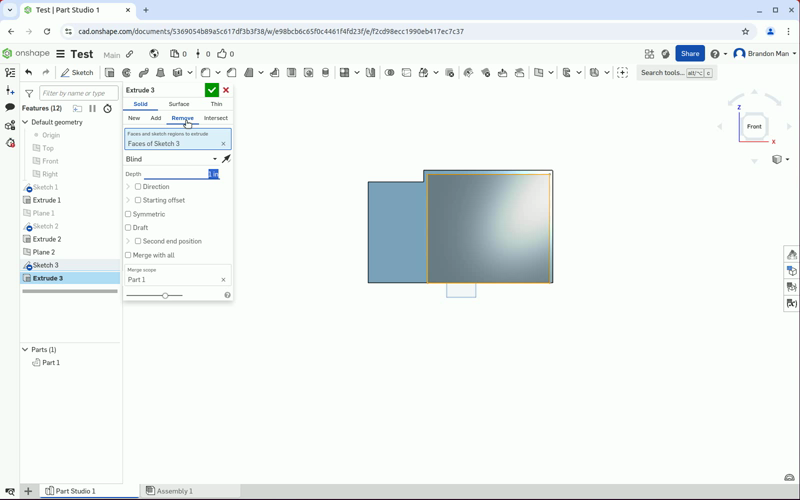
text(18.535)
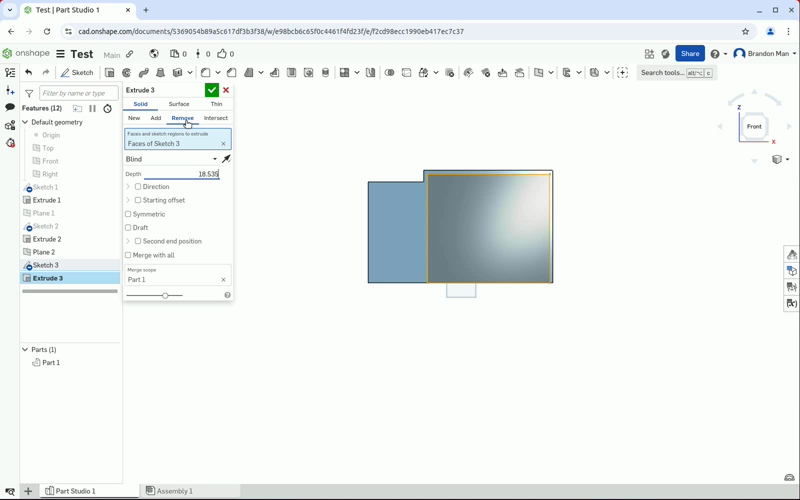
key(tab, 6)
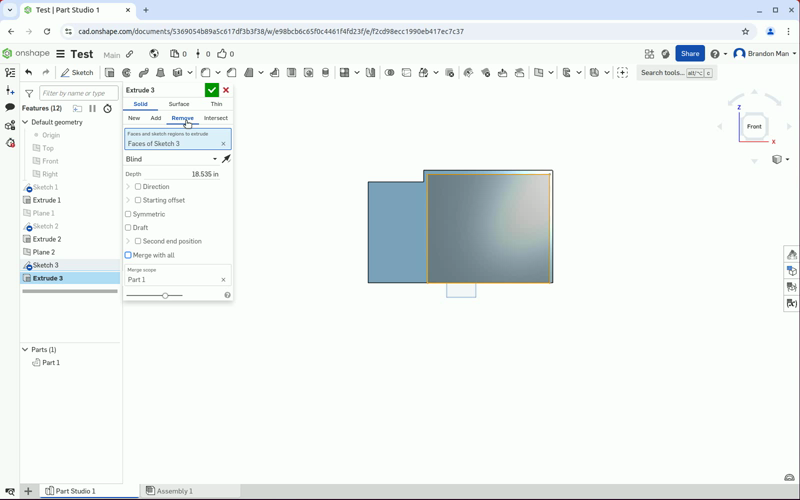
key(space)
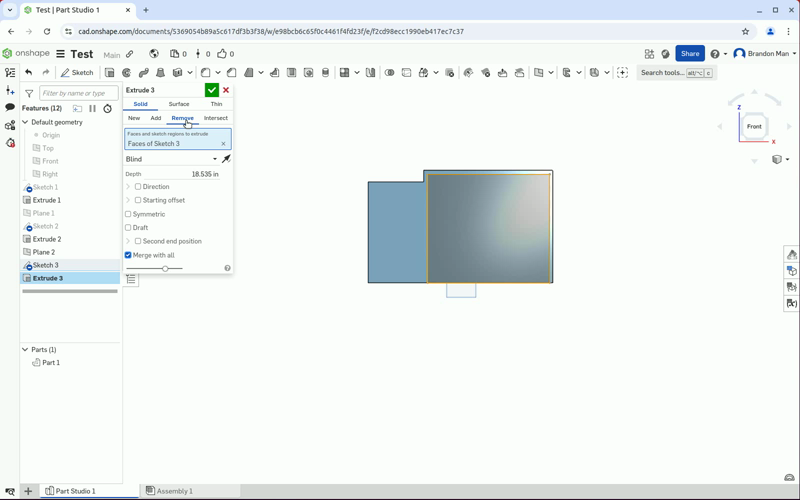
key(enter)
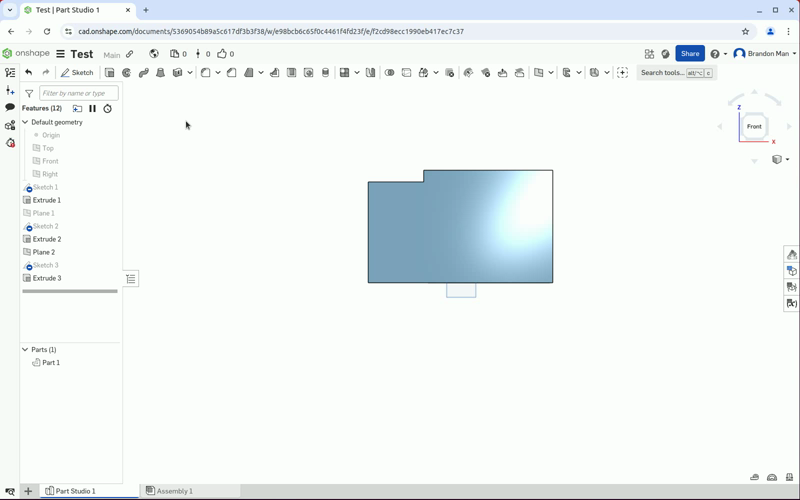
key(shift+h)
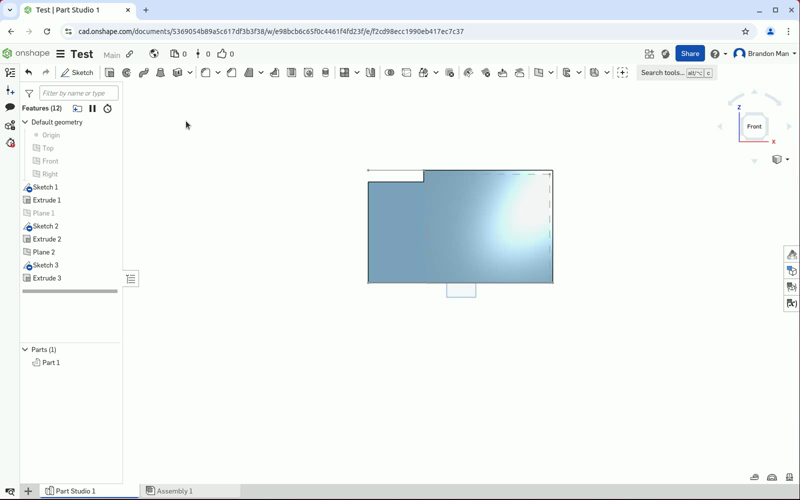
key(shift+h)
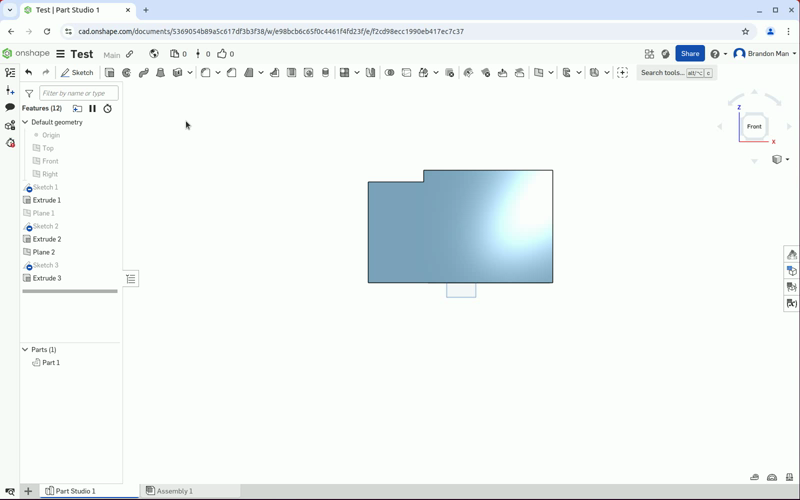
mouse_move(73, 189)
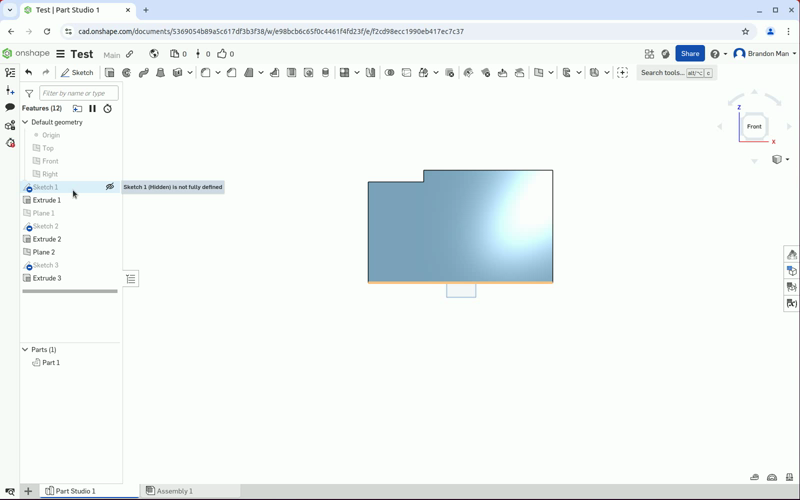
click(73, 189)
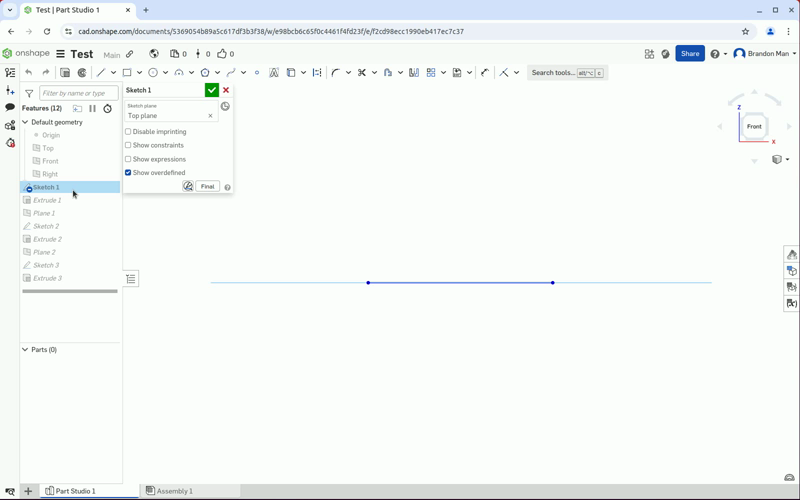
mouse_move(229, 92)
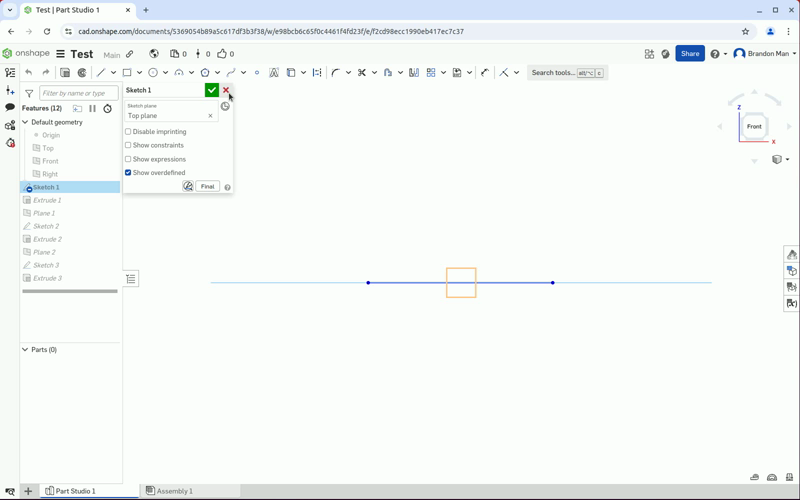
click(229, 92)
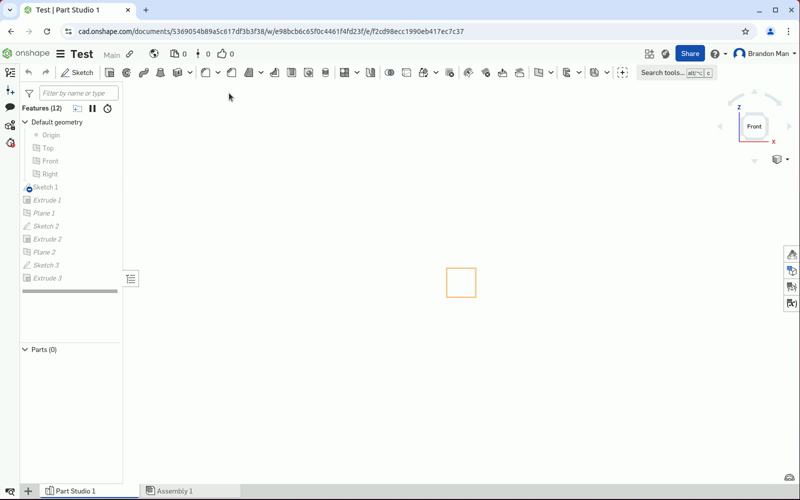
key(shift+s)
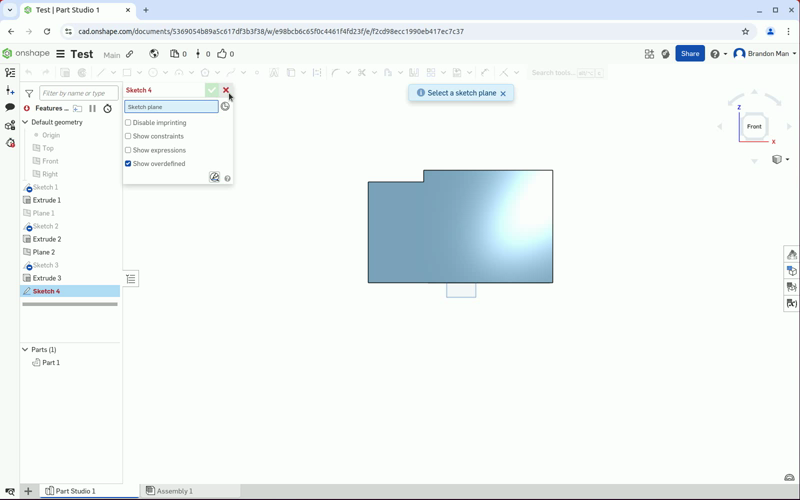
mouse_move(73, 254)
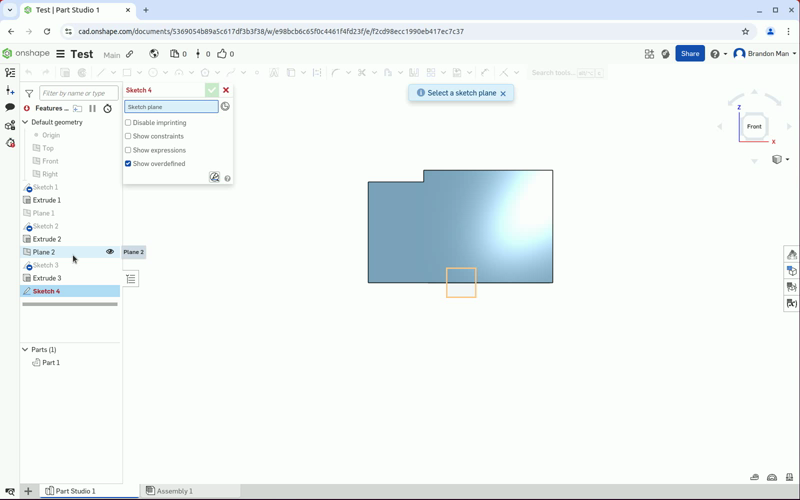
click(73, 254)
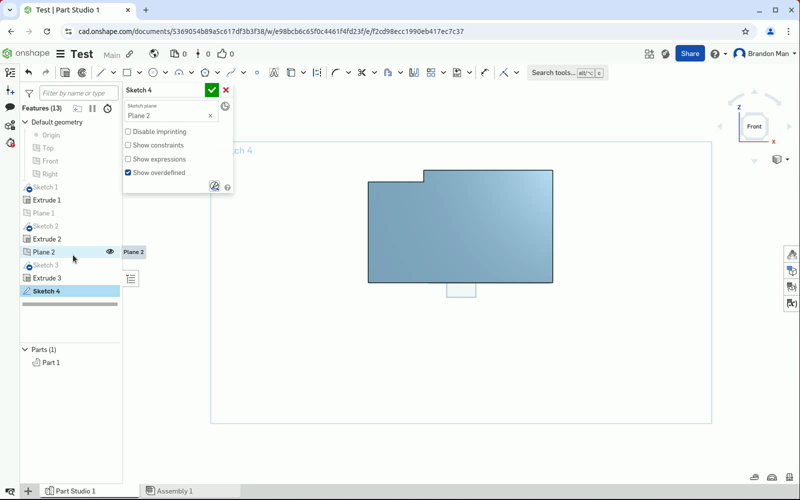
mouse_move(73, 352)
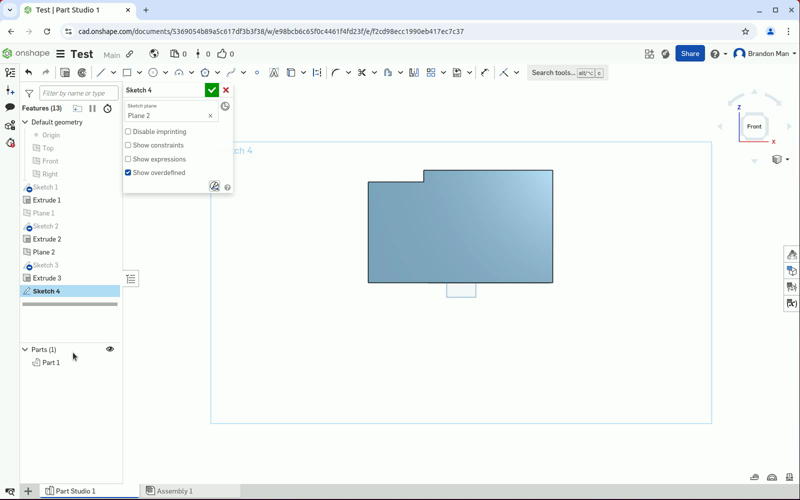
key(y)
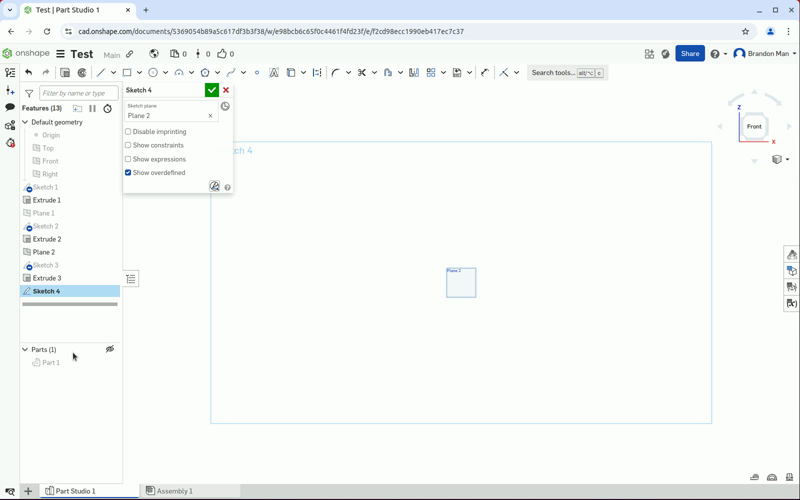
key(l)
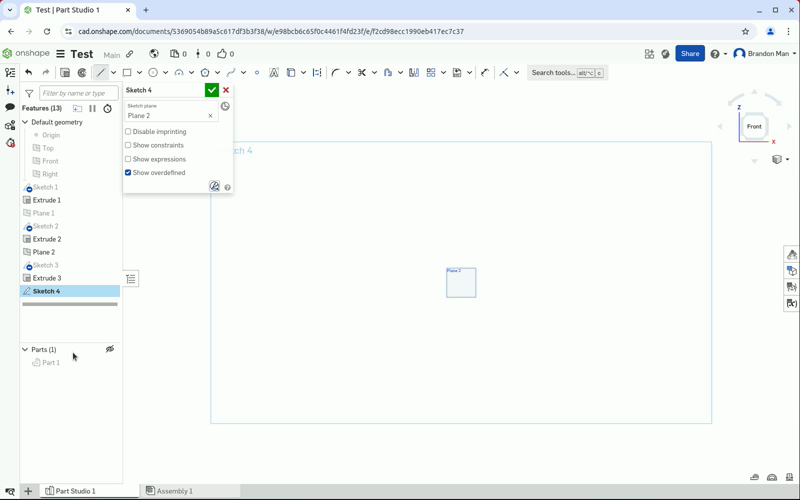
key_down(shift)
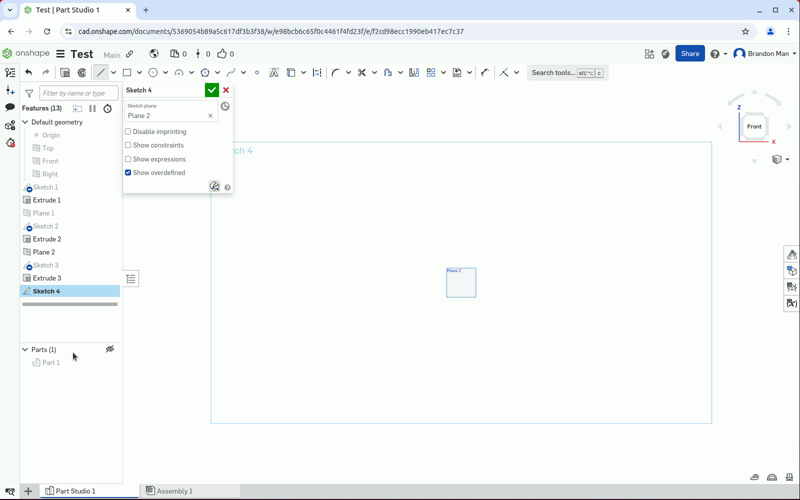
mouse_move(371, 230)
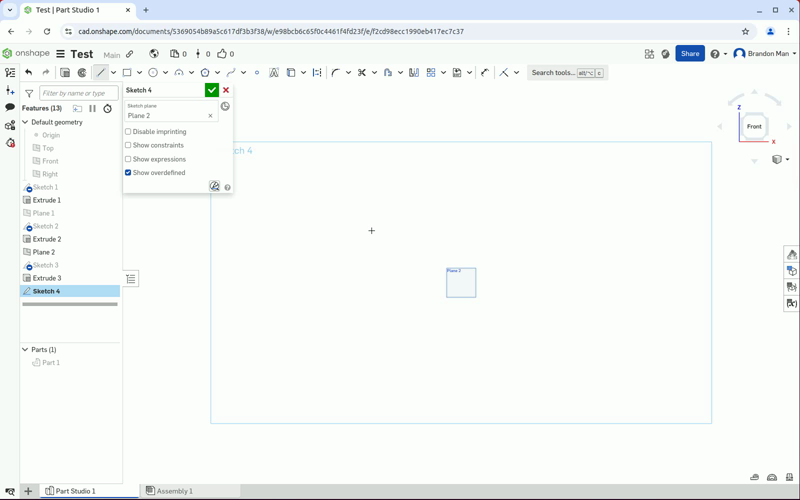
click(371, 230)
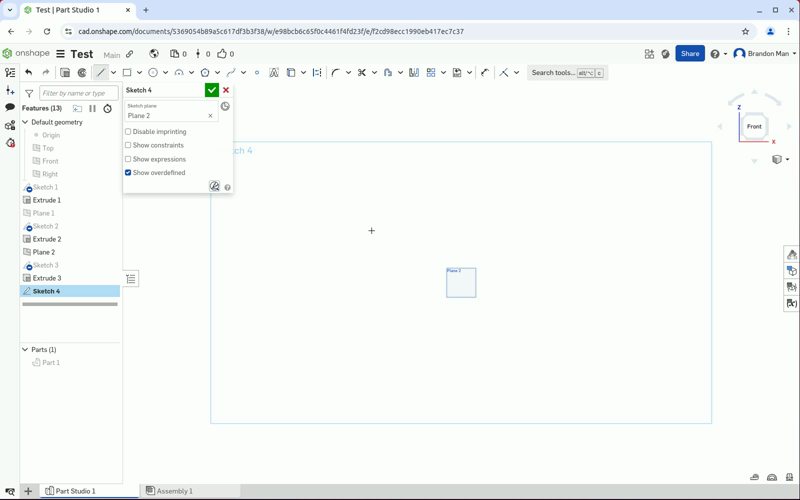
key_up(shift)
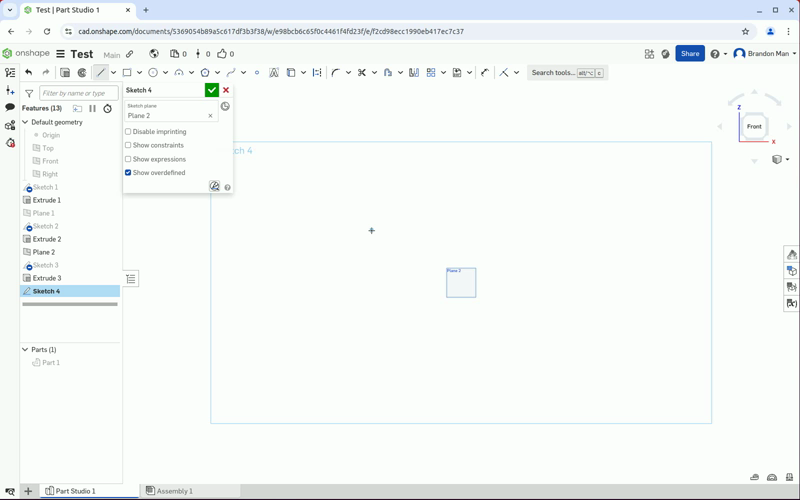
key_down(shift)
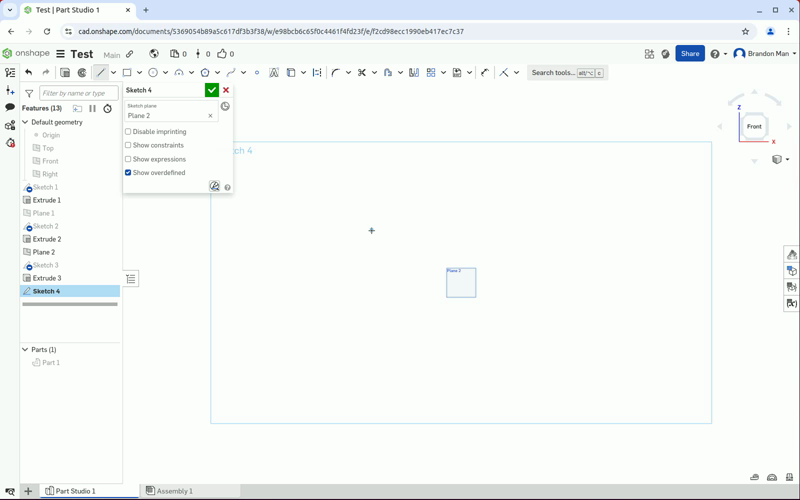
mouse_move(401, 230)
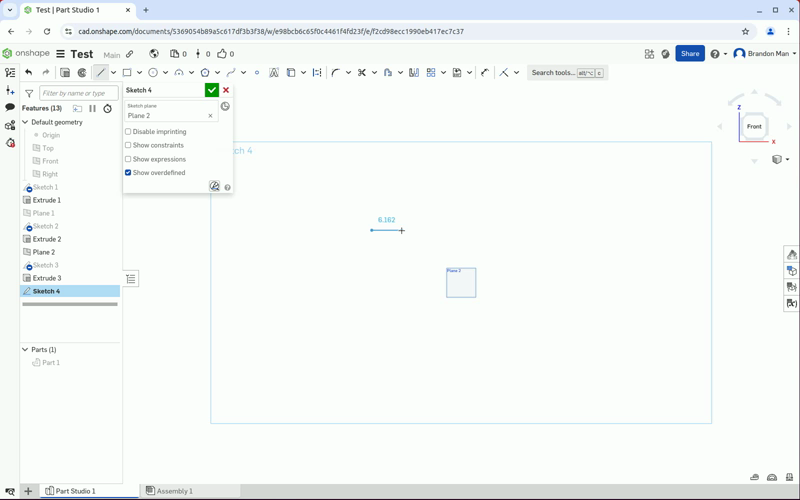
mouse_move(425, 230)
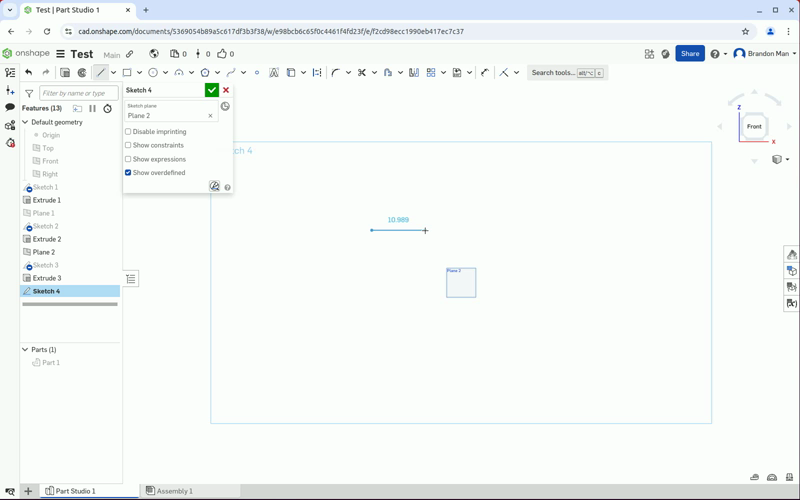
click(425, 230)
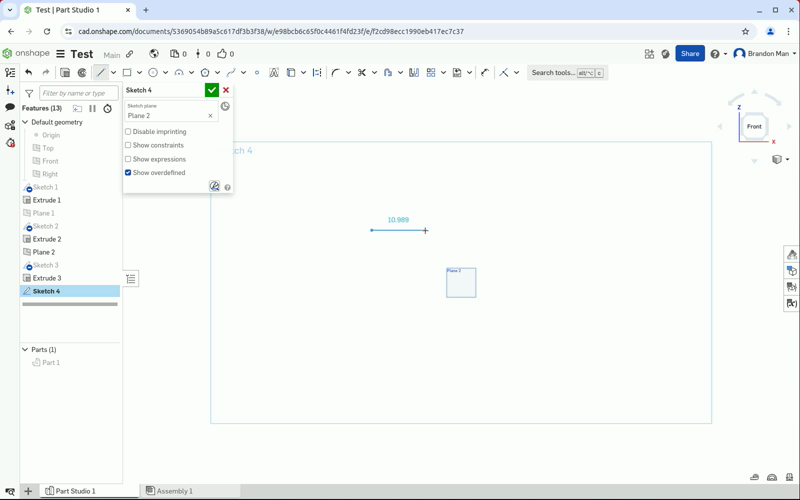
key_up(shift)
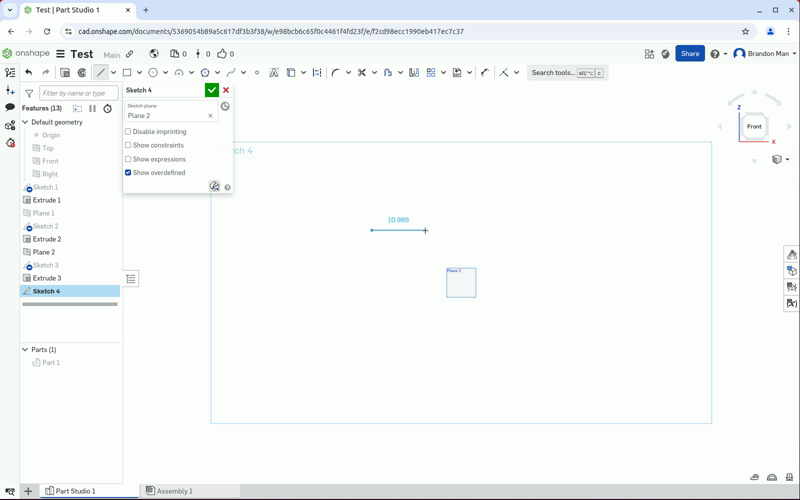
key_down(shift)
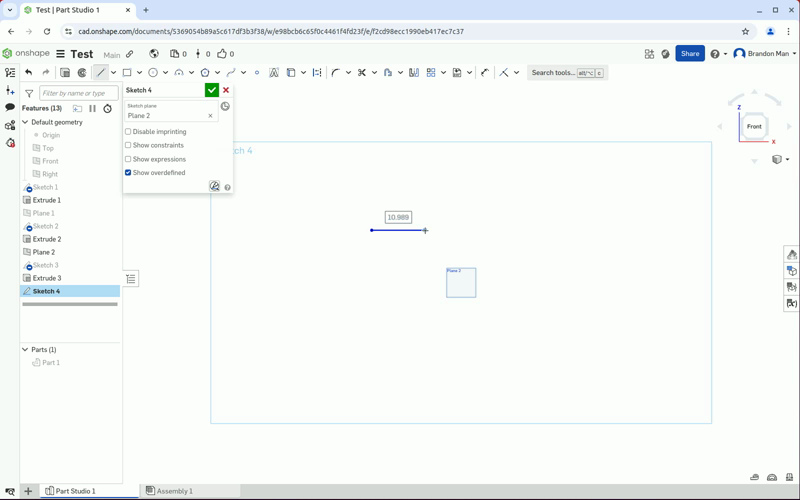
mouse_move(455, 230)
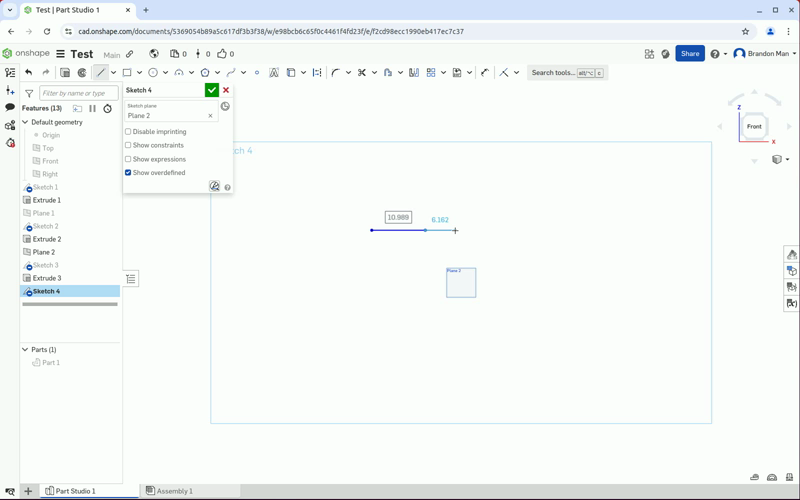
mouse_move(425, 183)
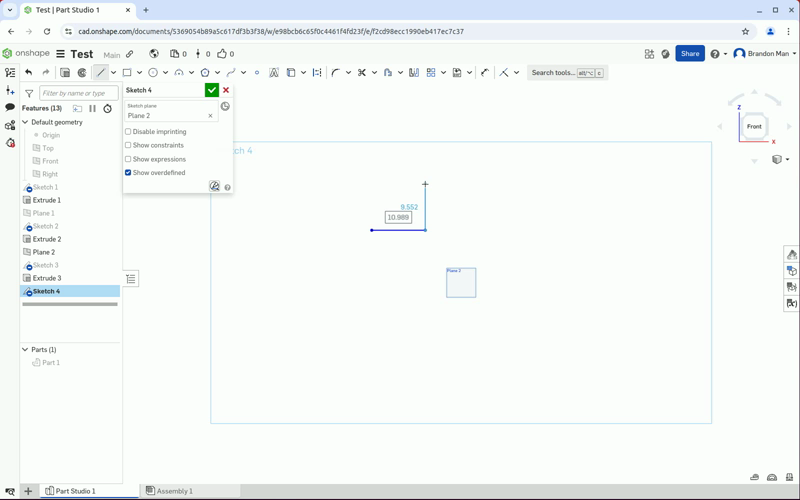
click(425, 183)
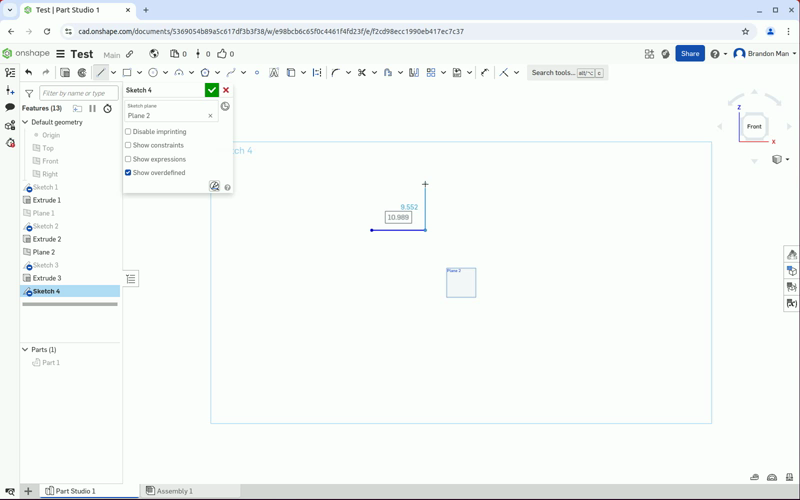
key_up(shift)
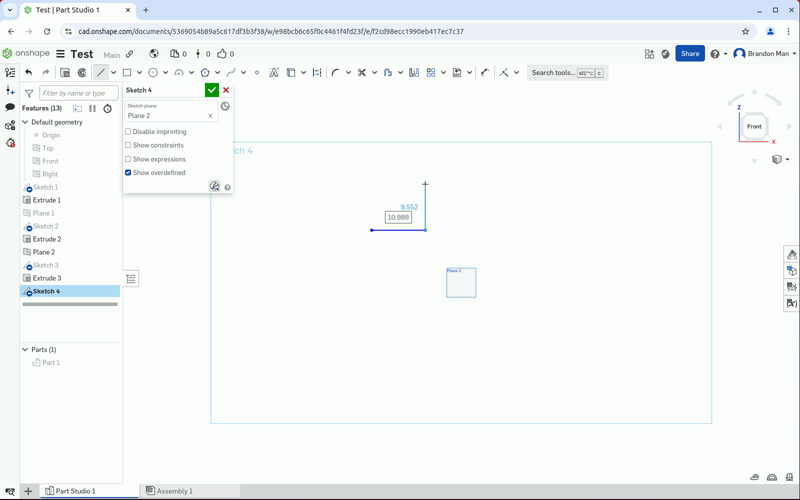
key_down(shift)
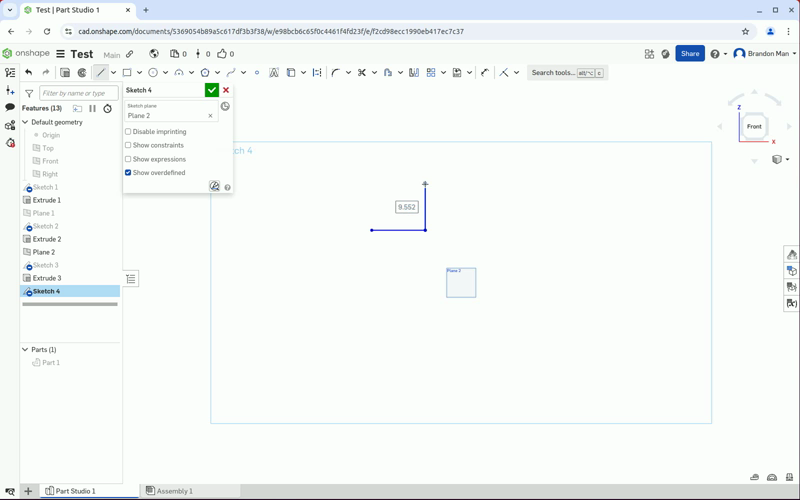
mouse_move(455, 183)
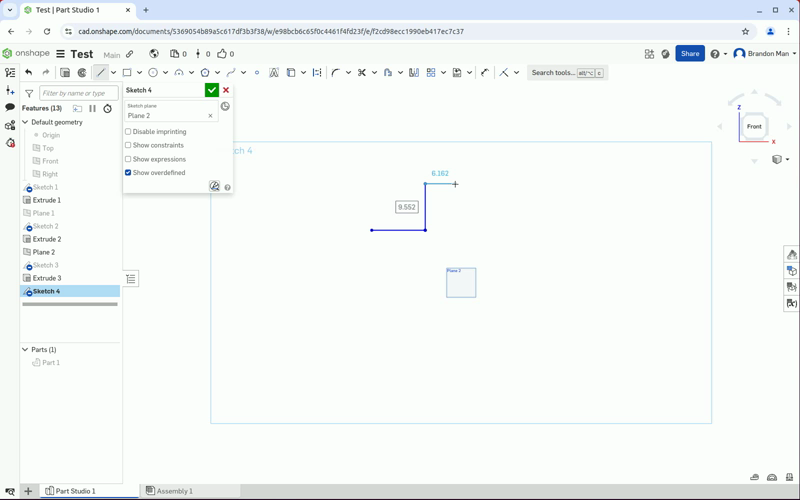
mouse_move(371, 183)
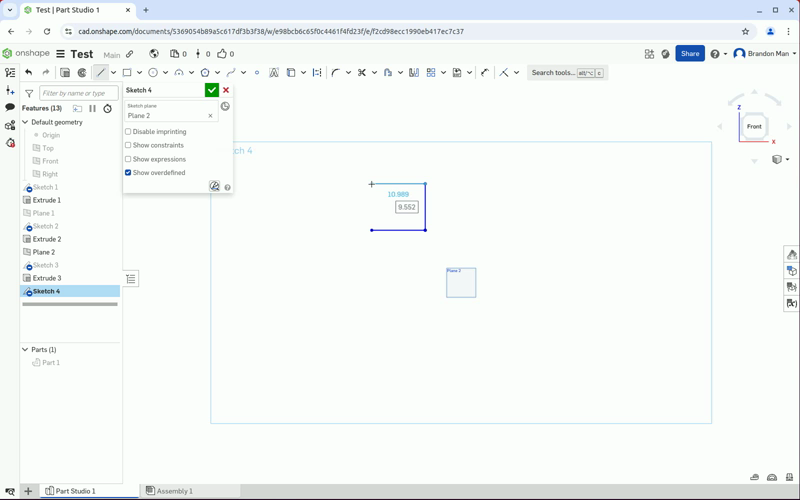
click(371, 183)
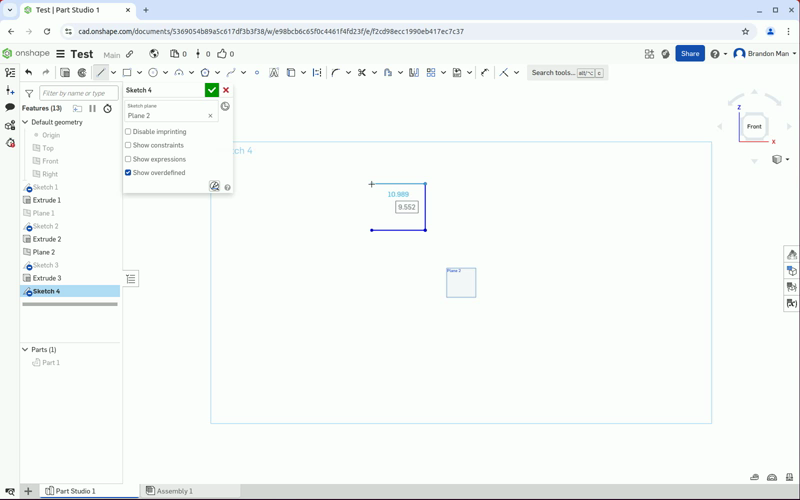
key_up(shift)
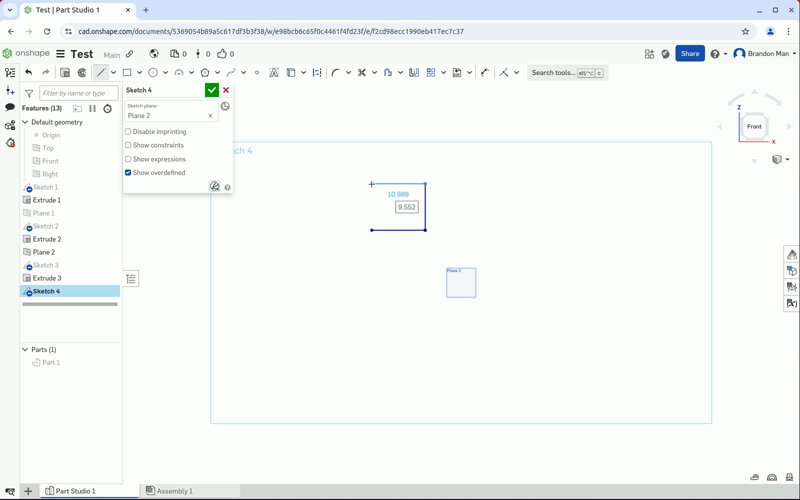
mouse_move(401, 183)
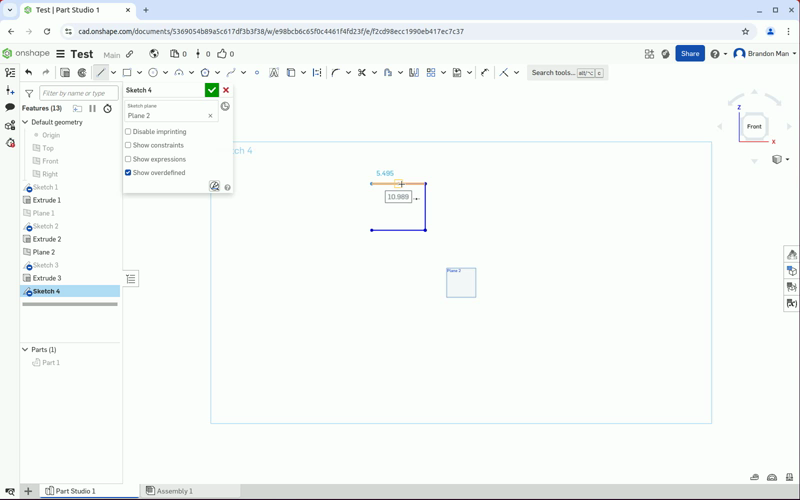
key_down(shift)
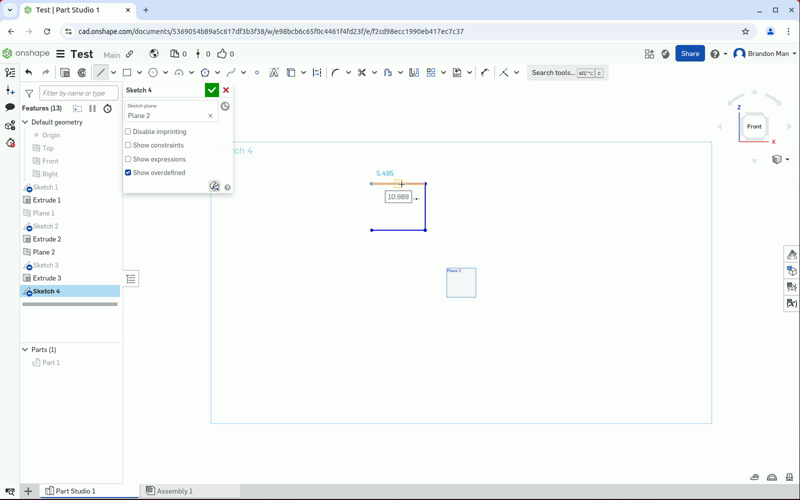
mouse_move(371, 230)
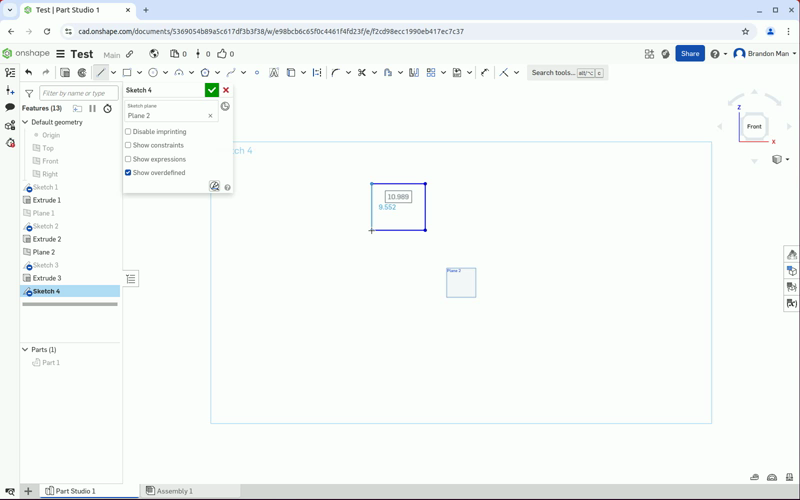
key_up(shift)
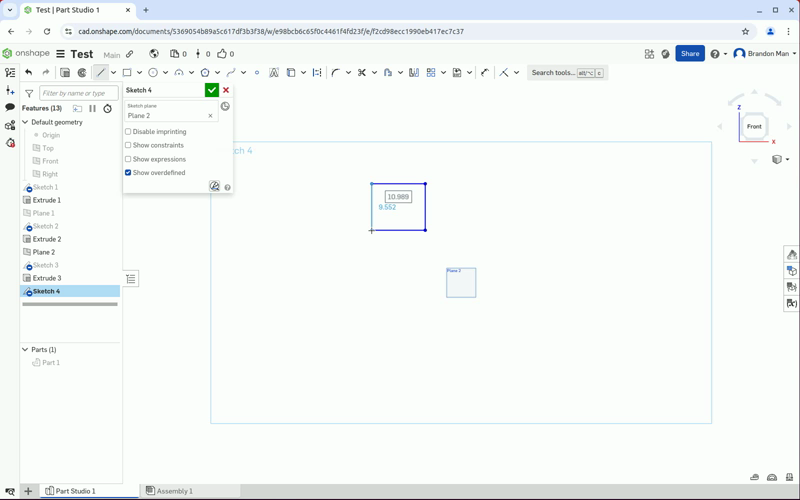
click(371, 230)
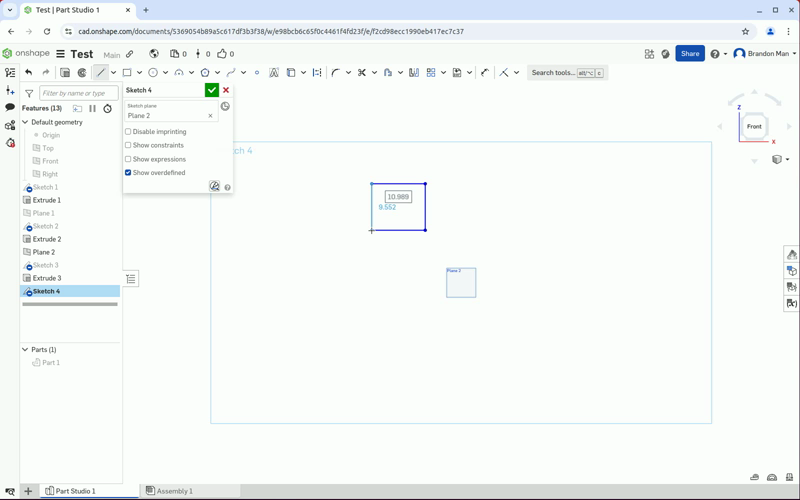
key(esc)
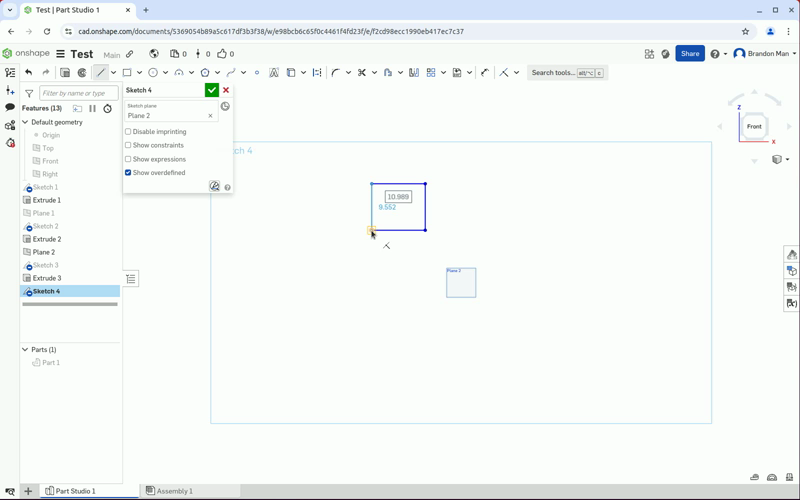
mouse_move(410, 215)
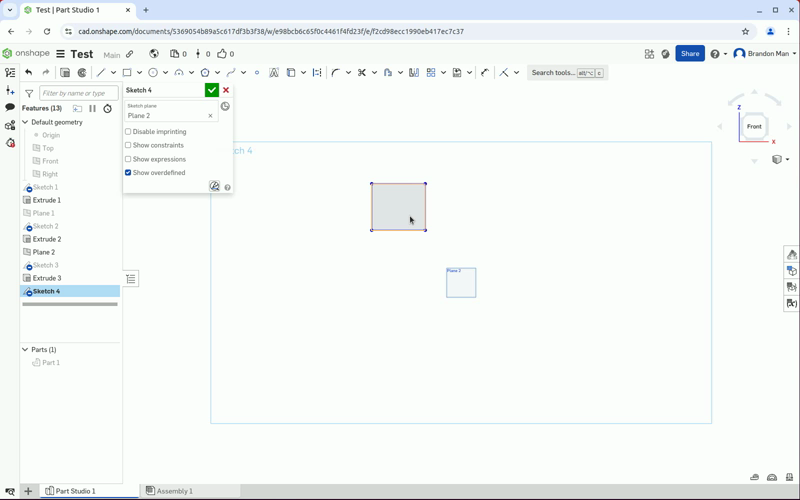
click(410, 215)
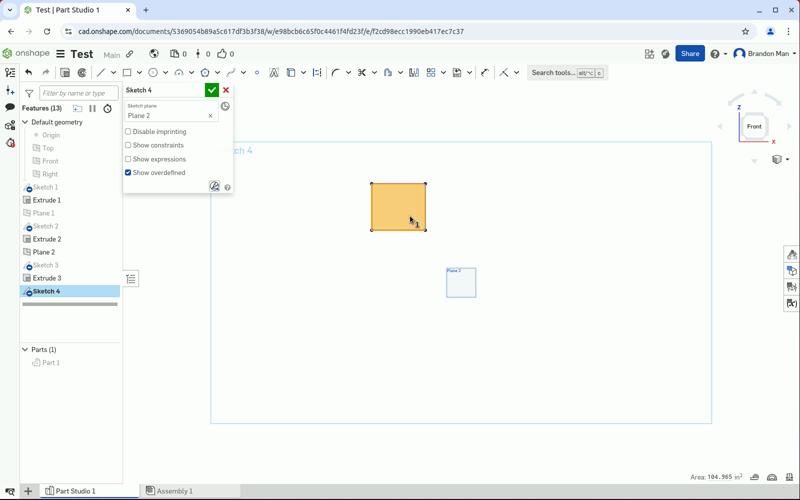
mouse_move(73, 352)
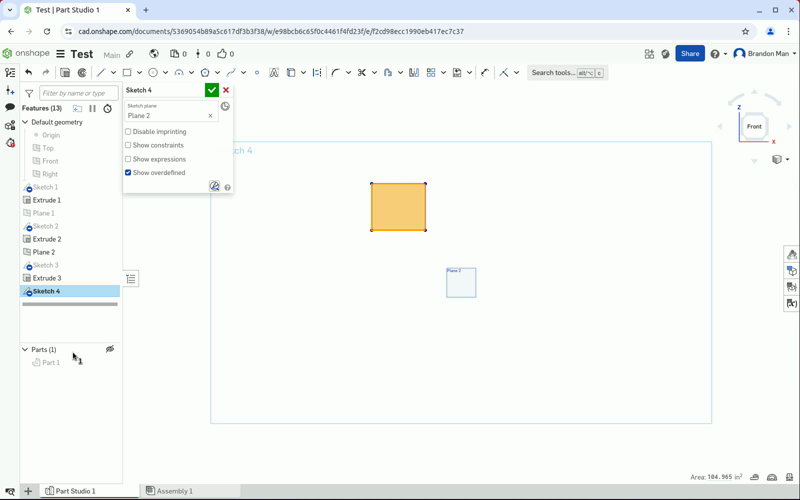
key(shift+y)
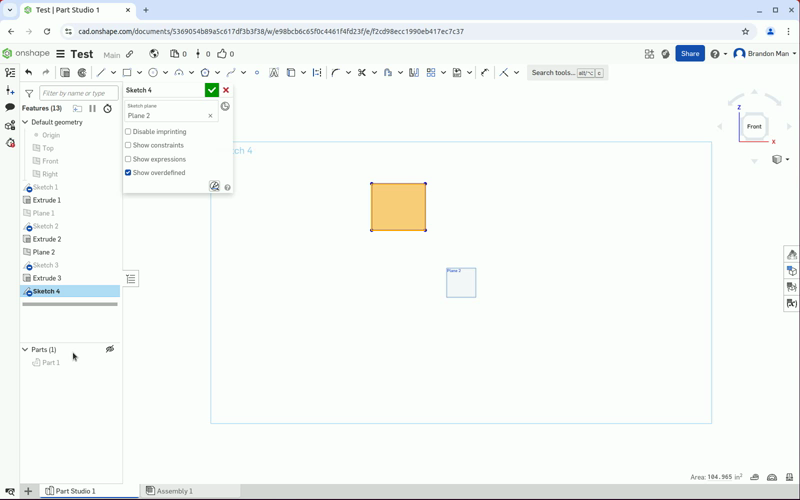
key(shift+e)
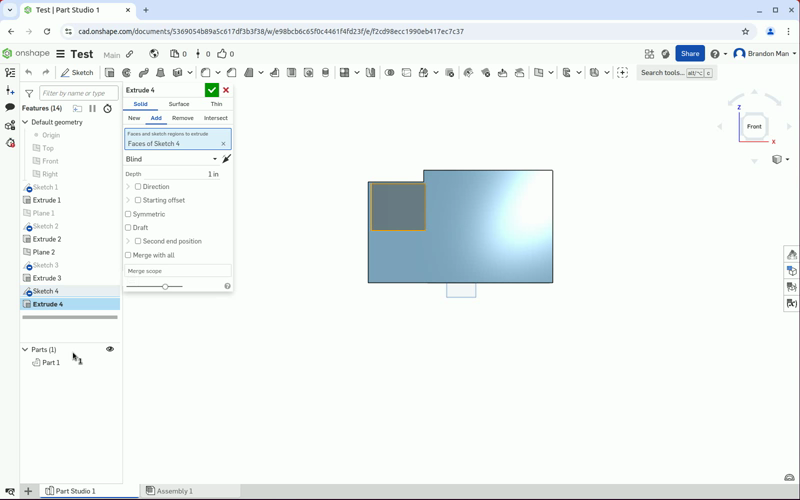
mouse_move(143, 106)
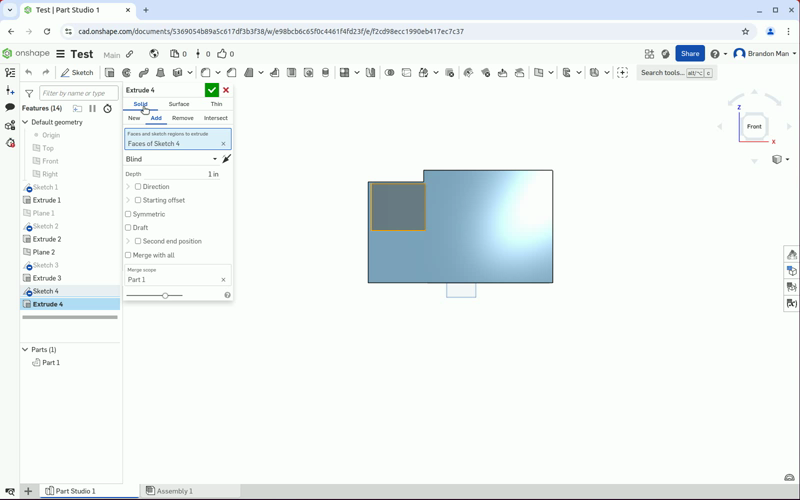
click(143, 106)
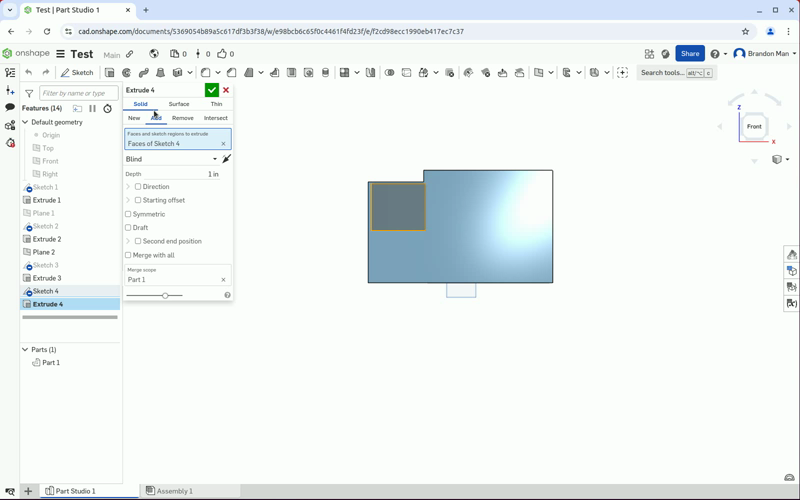
mouse_move(186, 120)
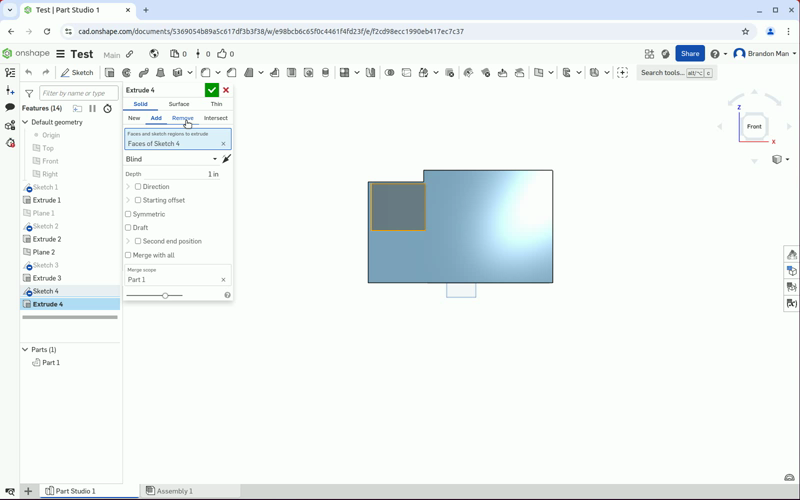
click(186, 120)
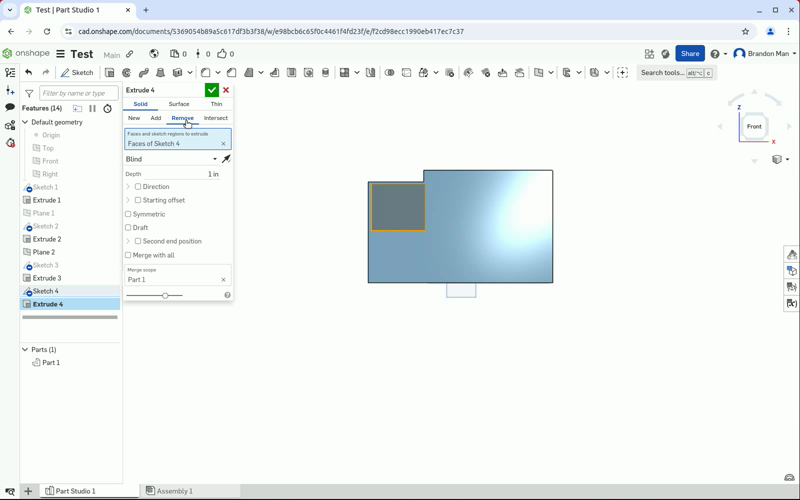
key(tab, 4)
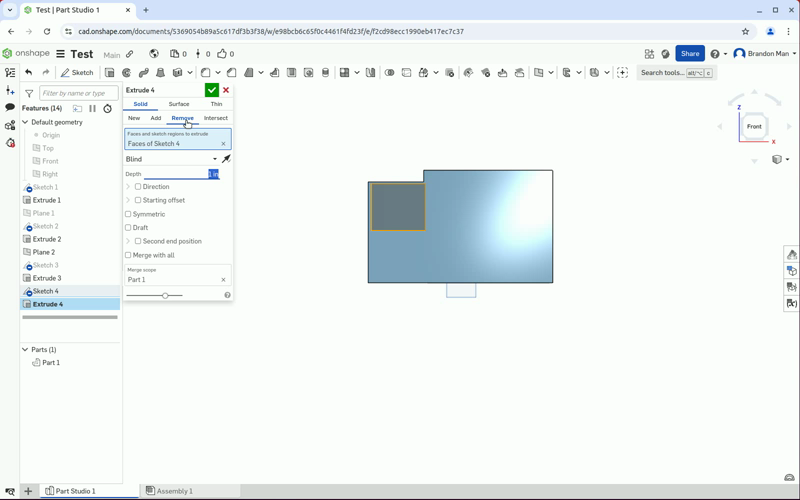
text(18.535)
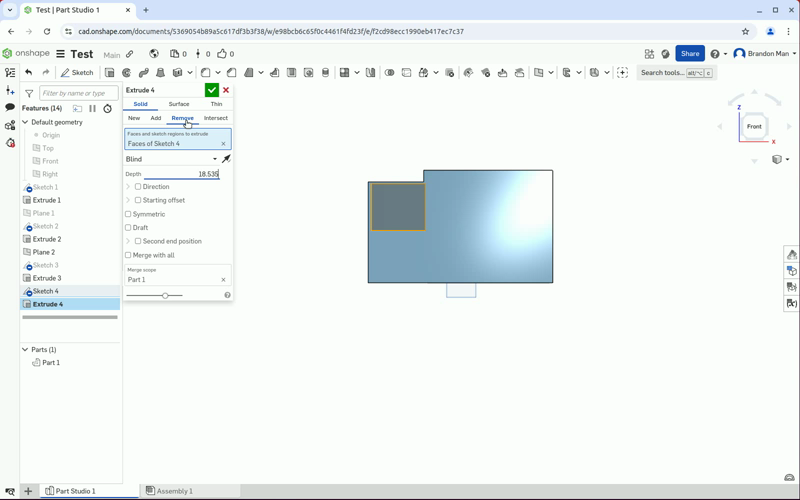
key(tab, 6)
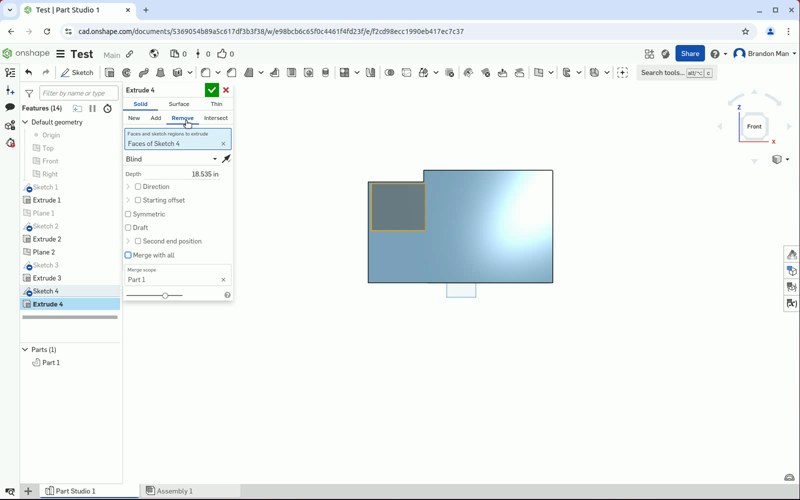
key(space)
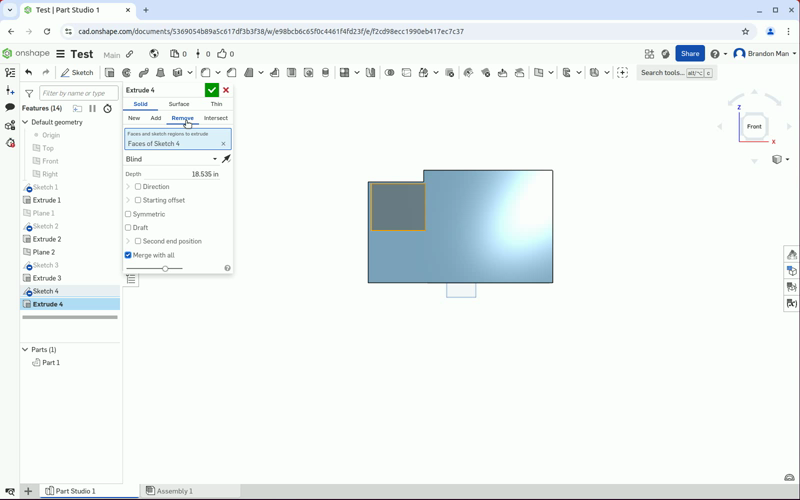
key(enter)
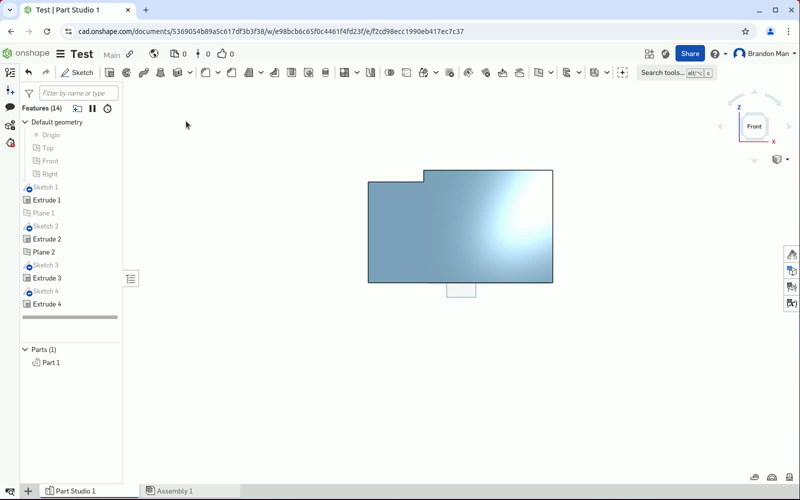
key(shift+h)
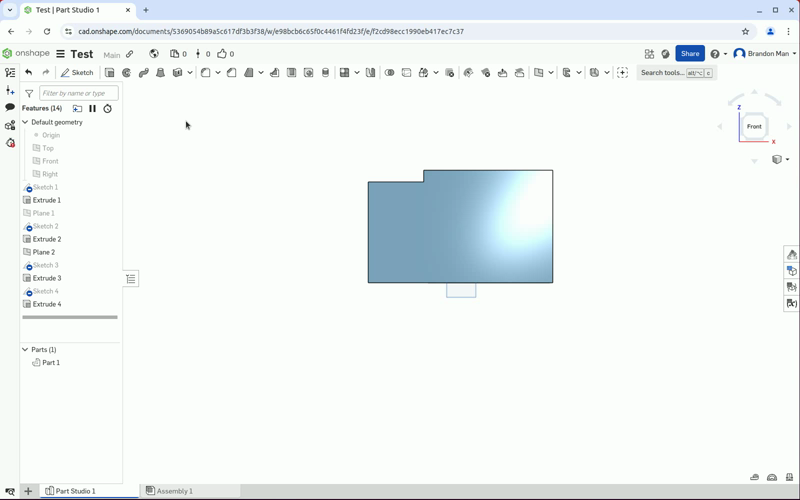
key(shift+h)
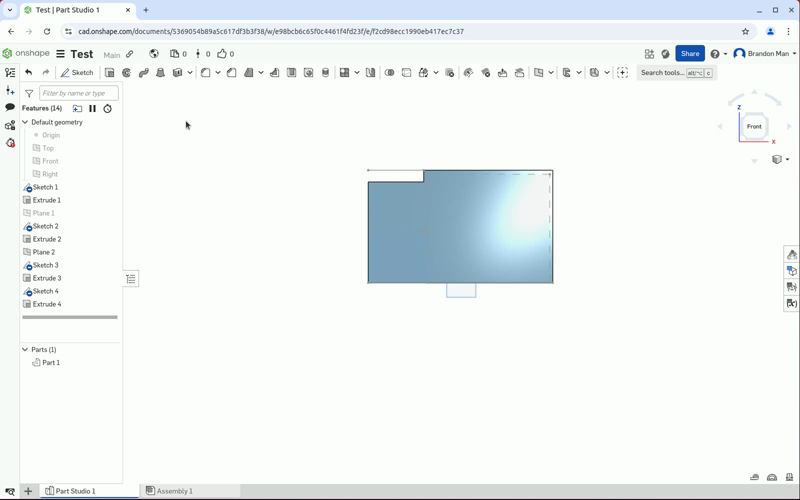
key(shift+7)
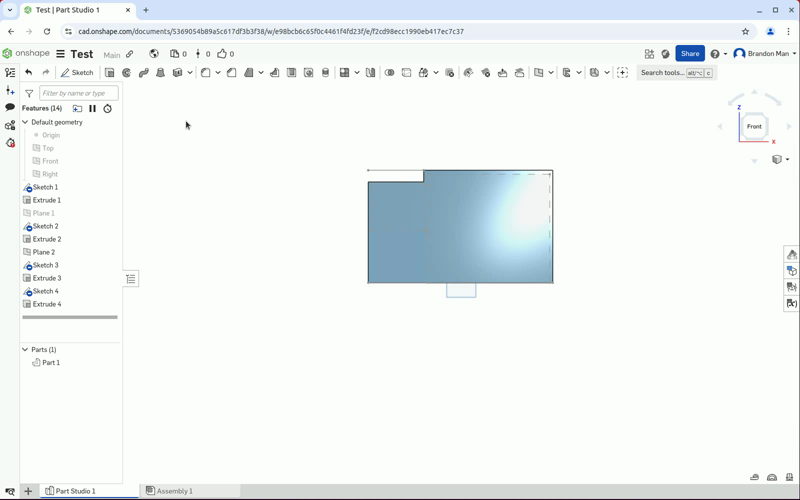
key(left, 2)
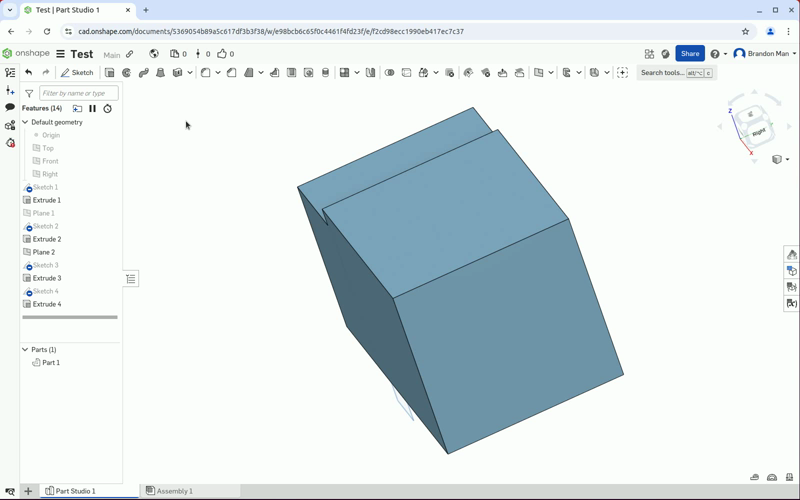
key(down, 2)
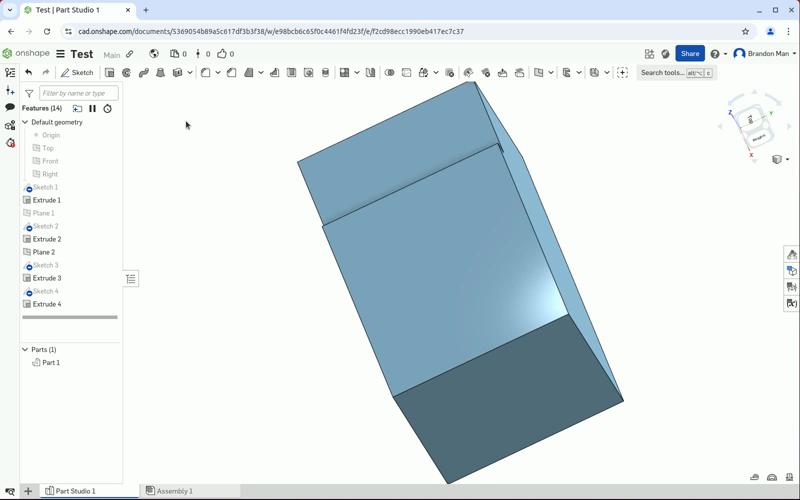
key(up, 2)
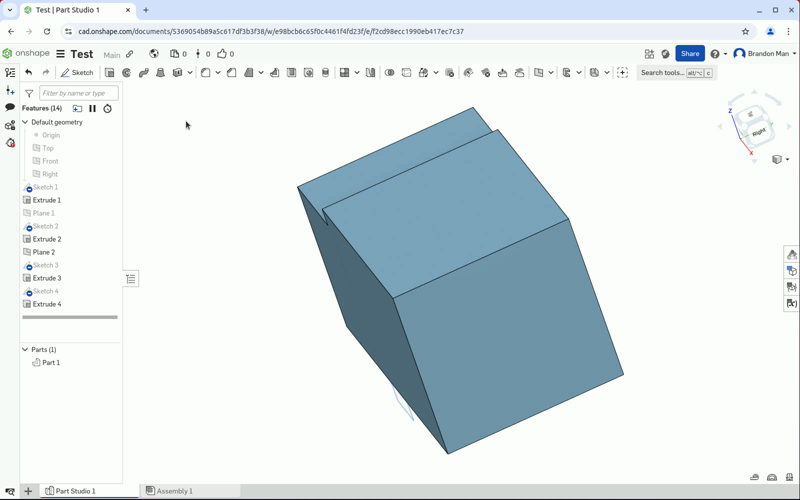
key(right, 2)
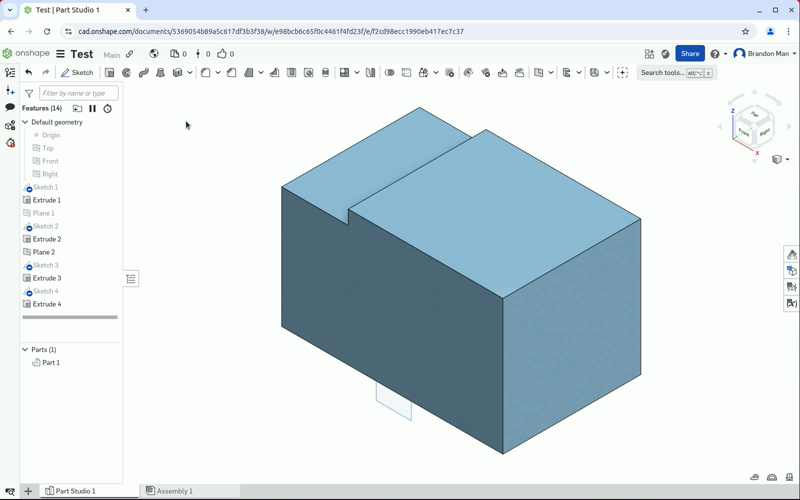
mouse_move(73, 189)
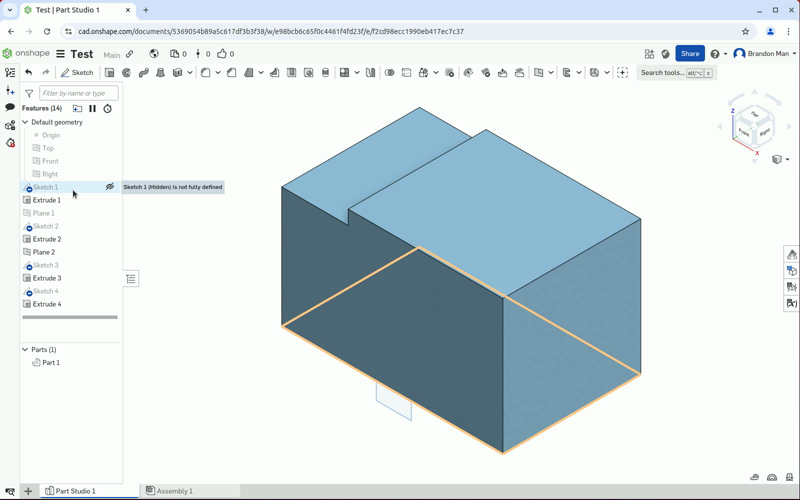
click(73, 189)